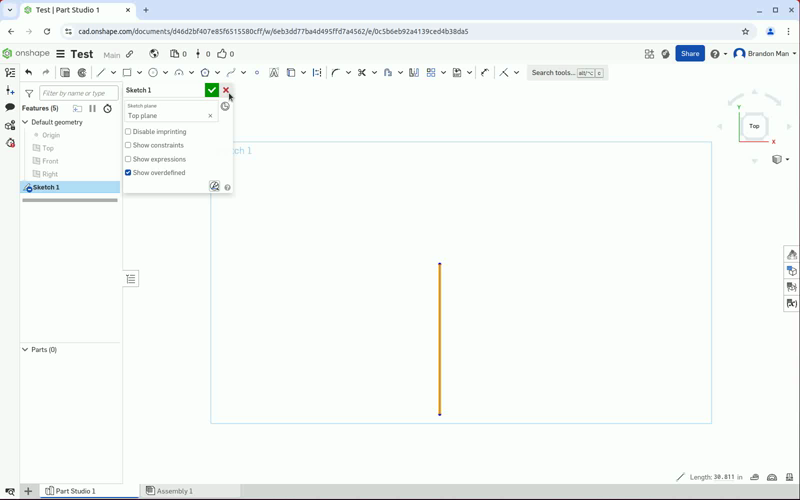
key(shift+h)
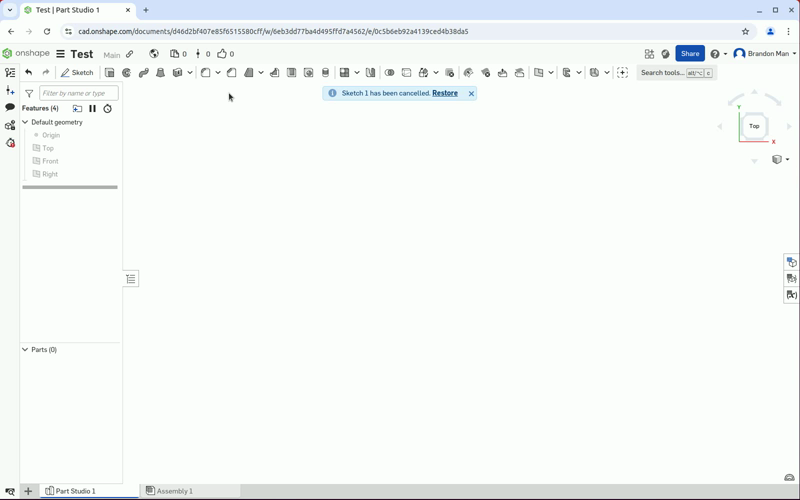
mouse_move(73, 352)
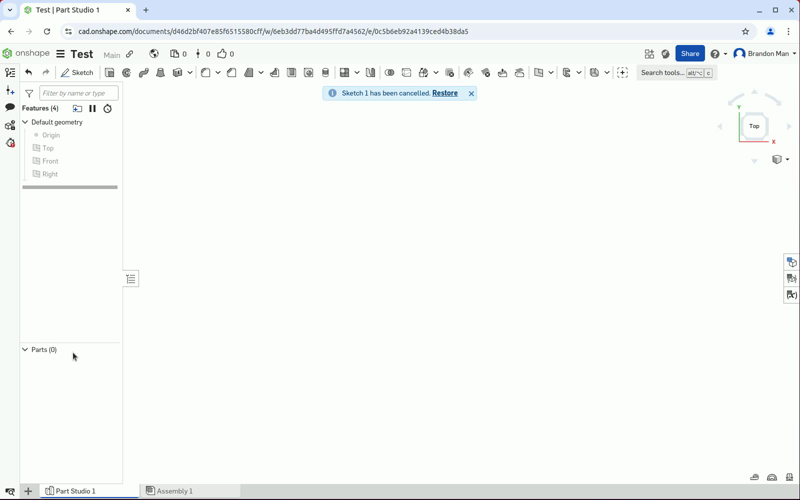
key(y)
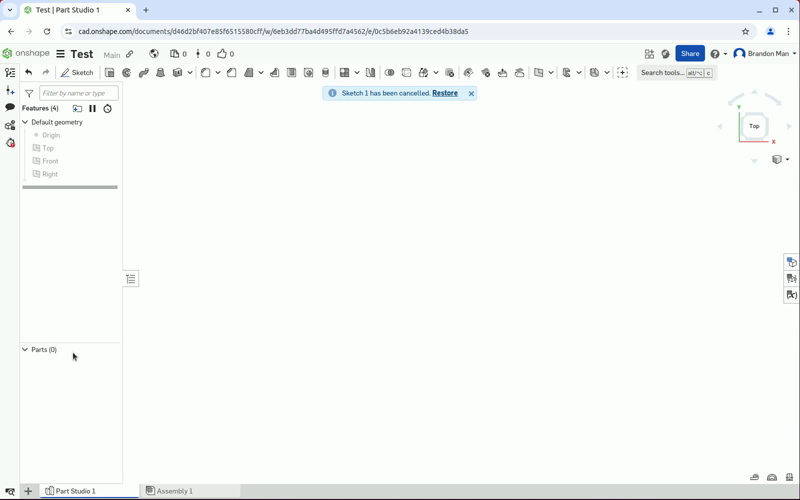
key(shift+p)
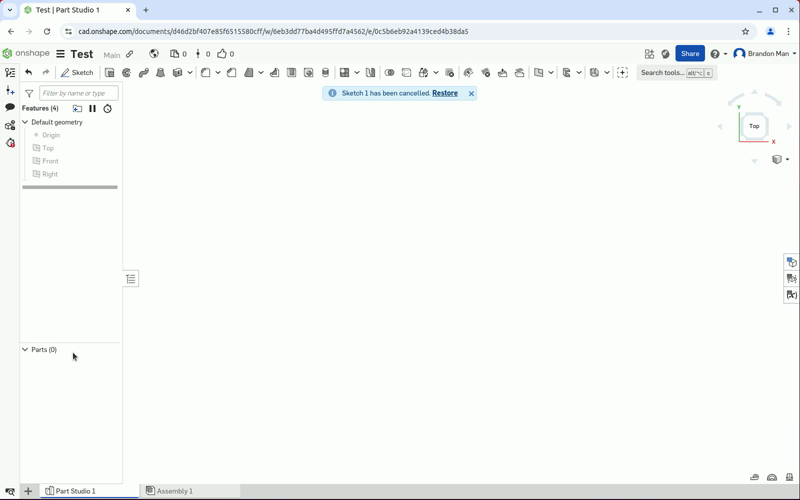
key(space)
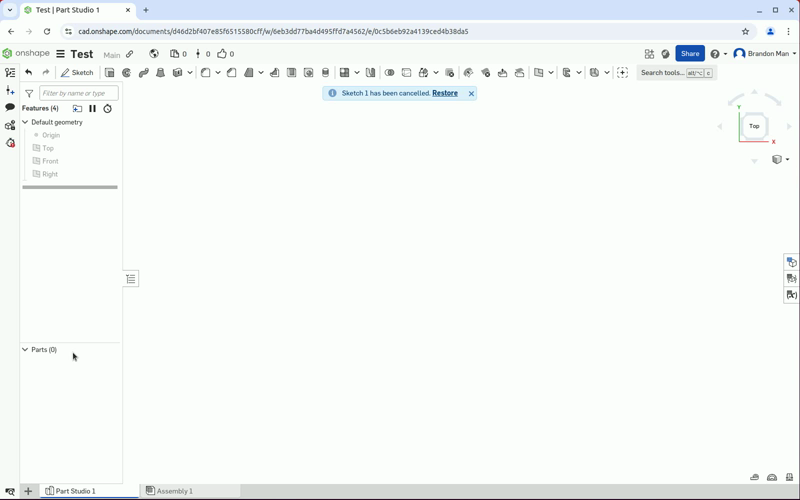
key_down(shift)
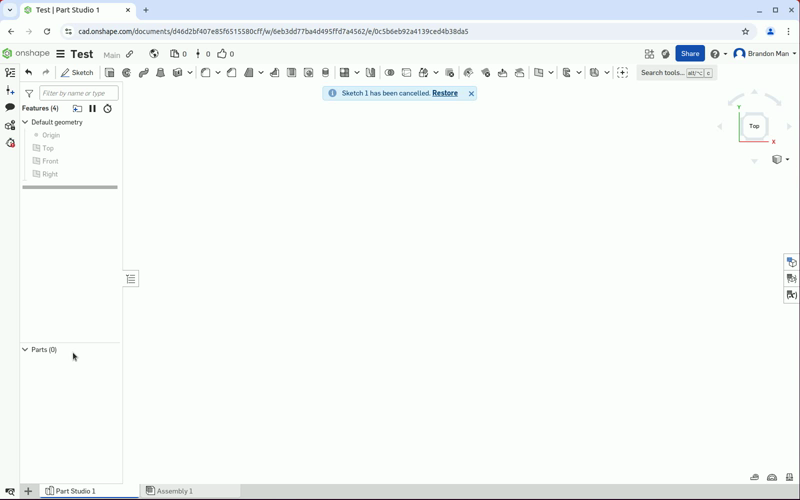
key(up)
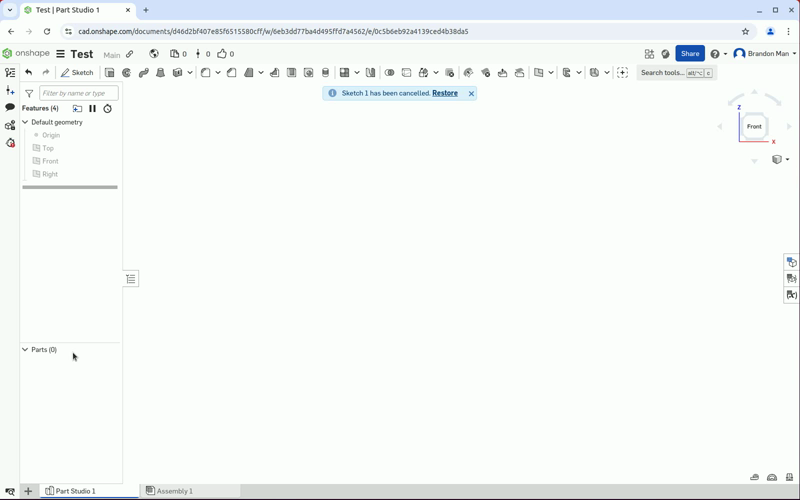
key_up(shift)
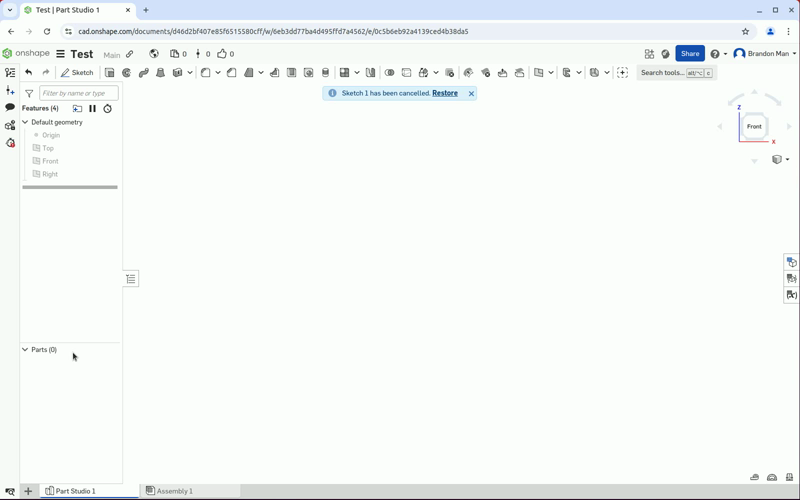
mouse_move(73, 352)
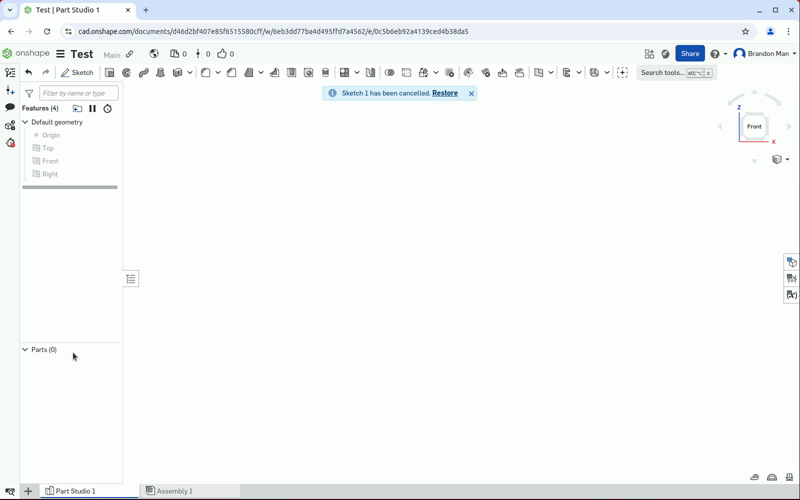
key(shift+y)
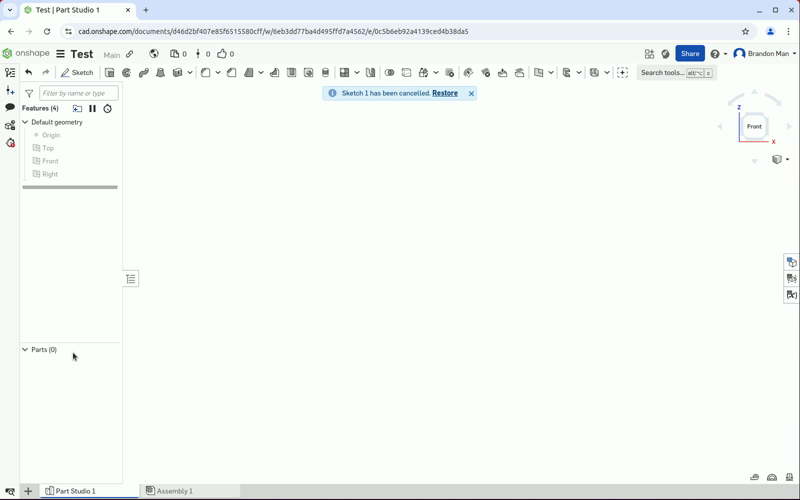
key(shift+s)
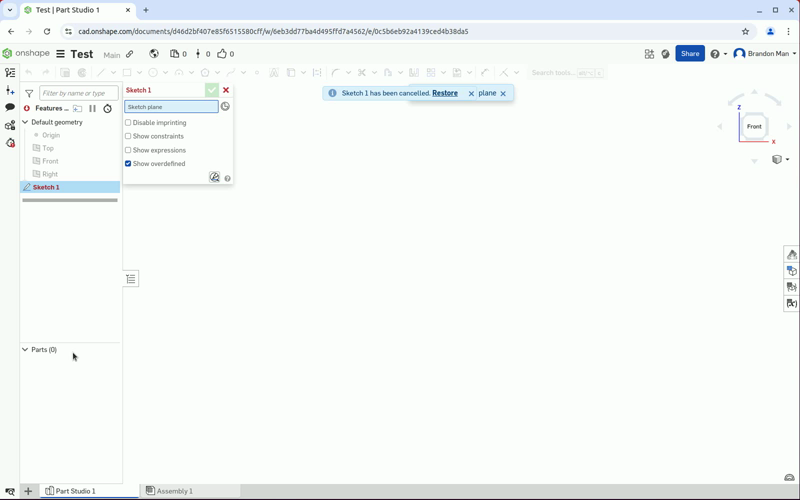
mouse_move(73, 163)
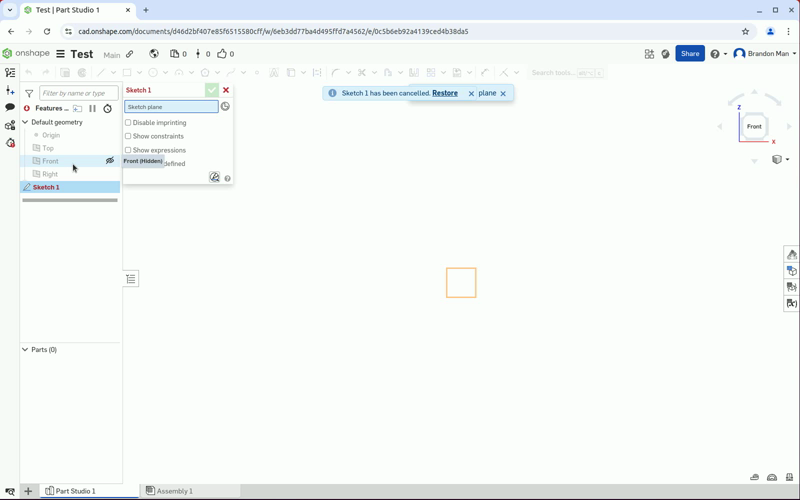
click(73, 163)
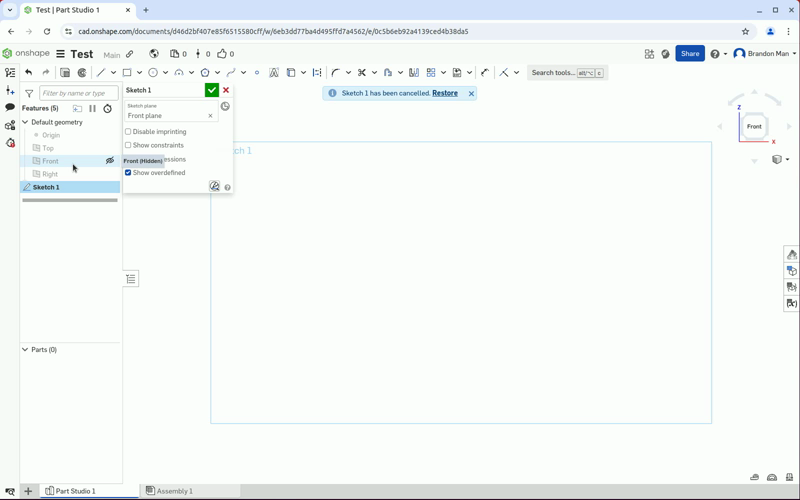
mouse_move(73, 352)
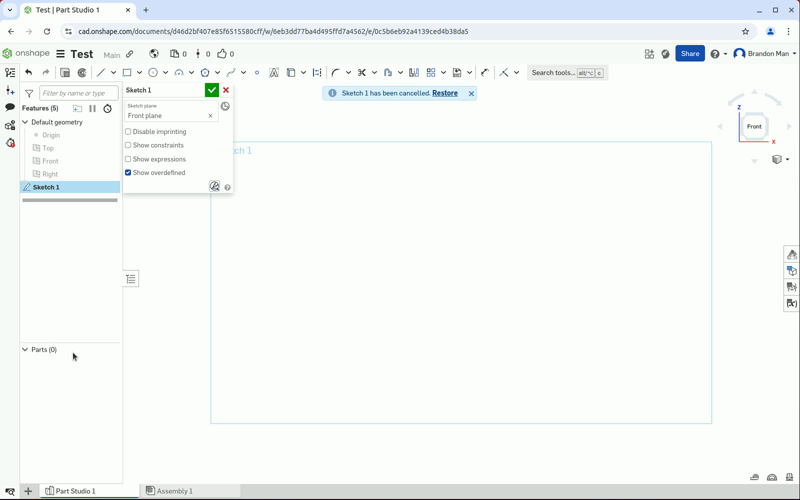
key(y)
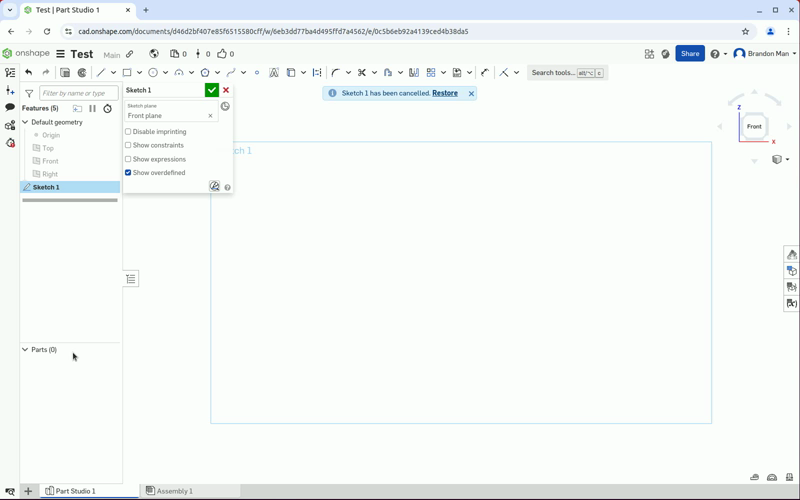
key(l)
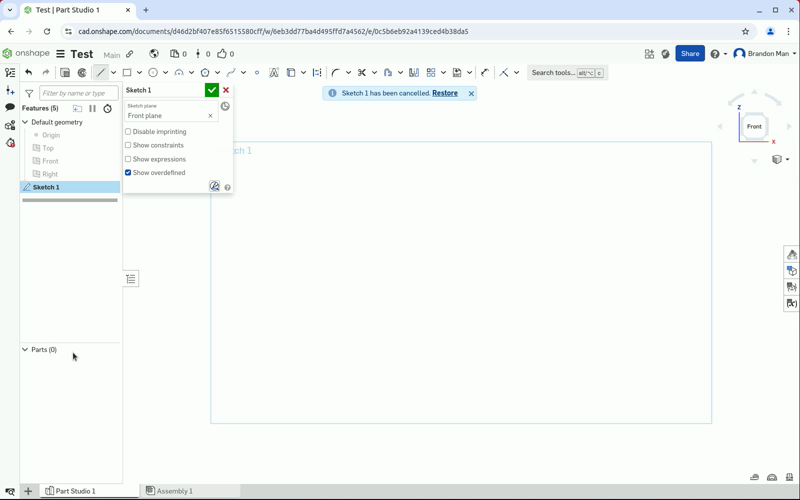
key_down(shift)
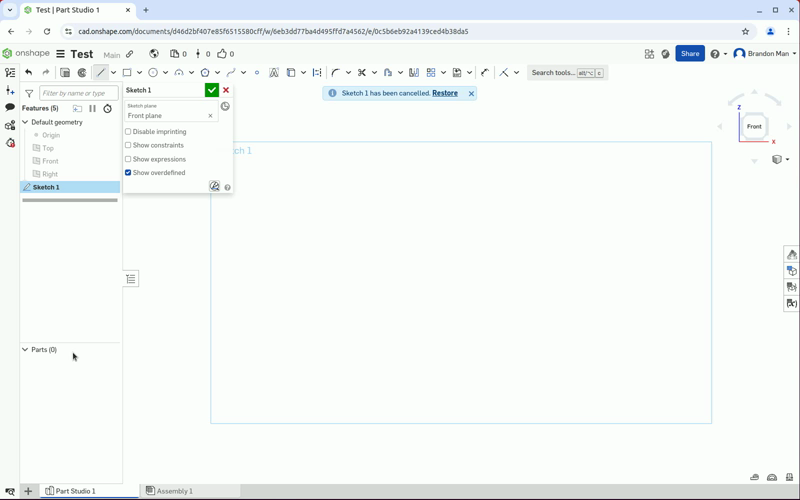
mouse_move(460, 282)
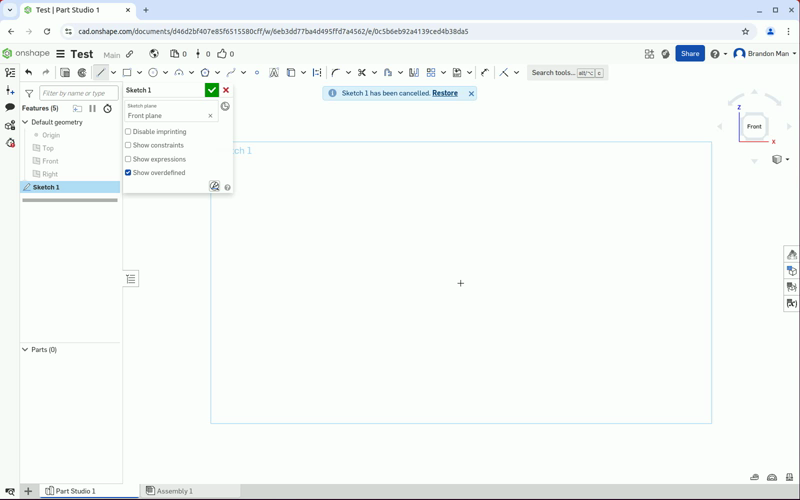
click(460, 282)
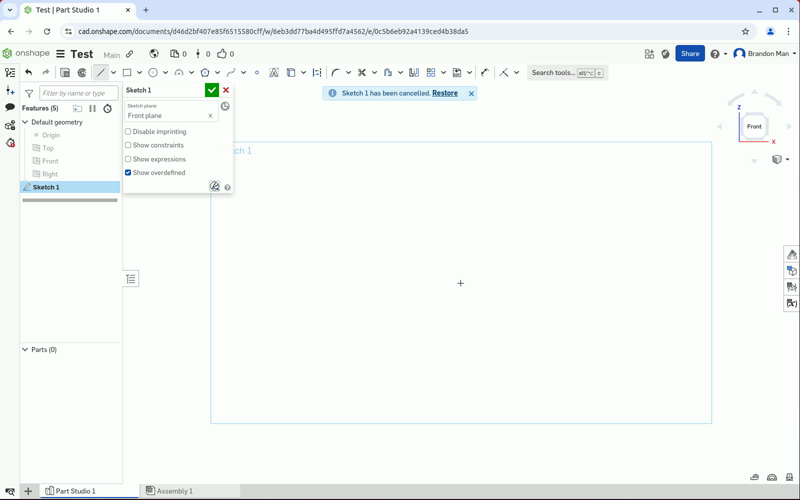
key_up(shift)
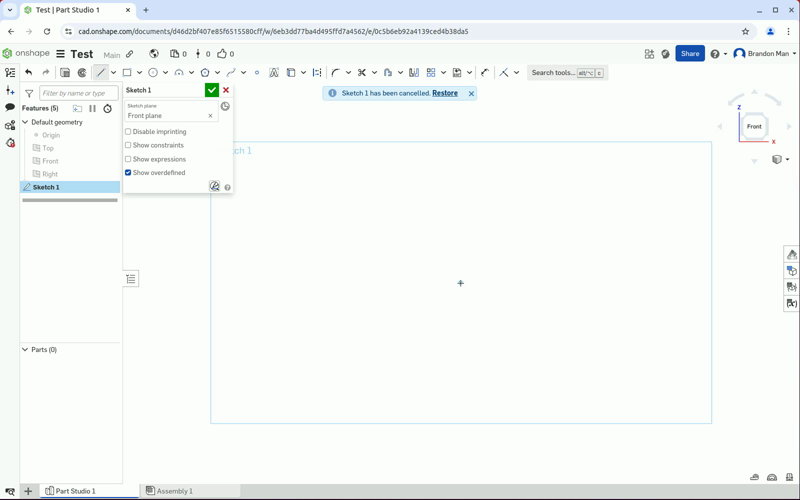
key_down(shift)
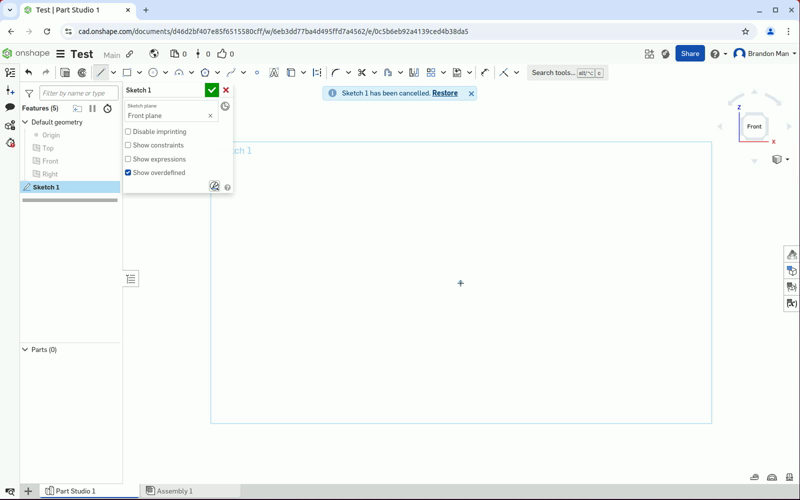
mouse_move(490, 282)
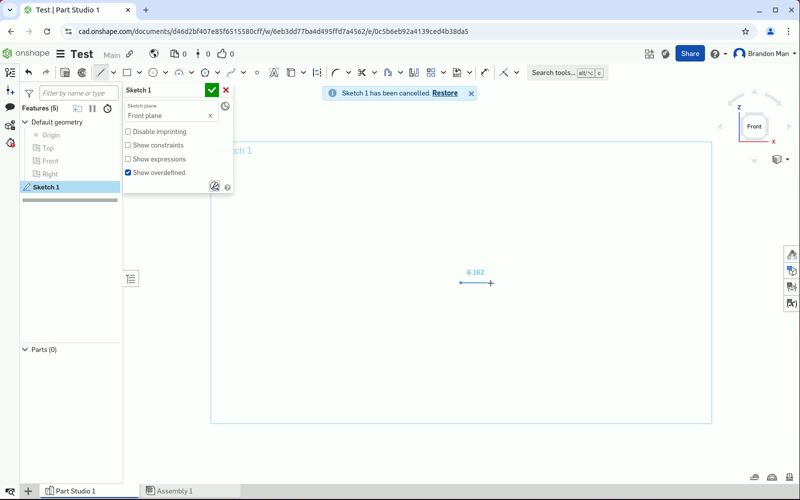
mouse_move(461, 282)
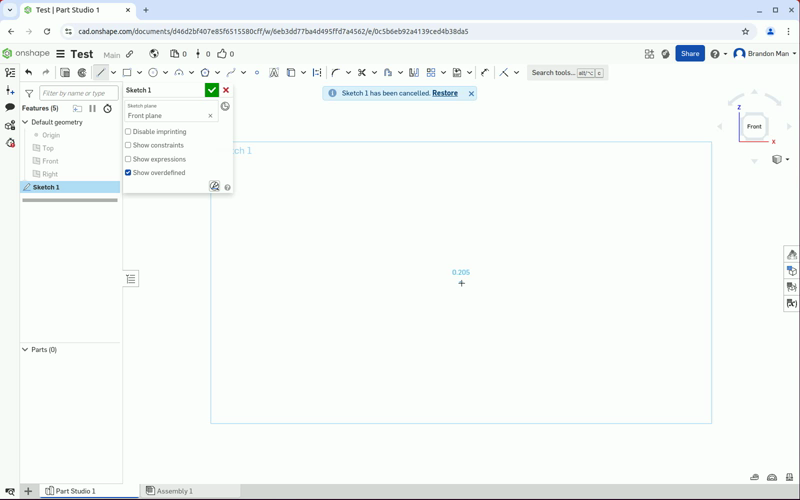
scroll(6)
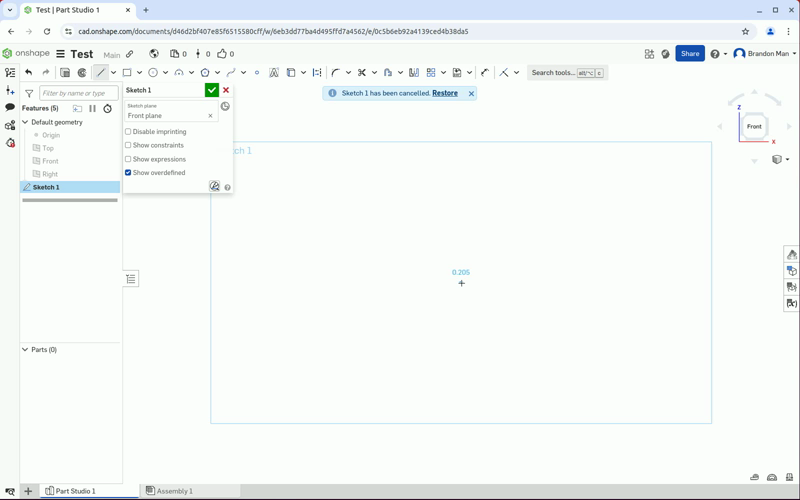
scroll(6)
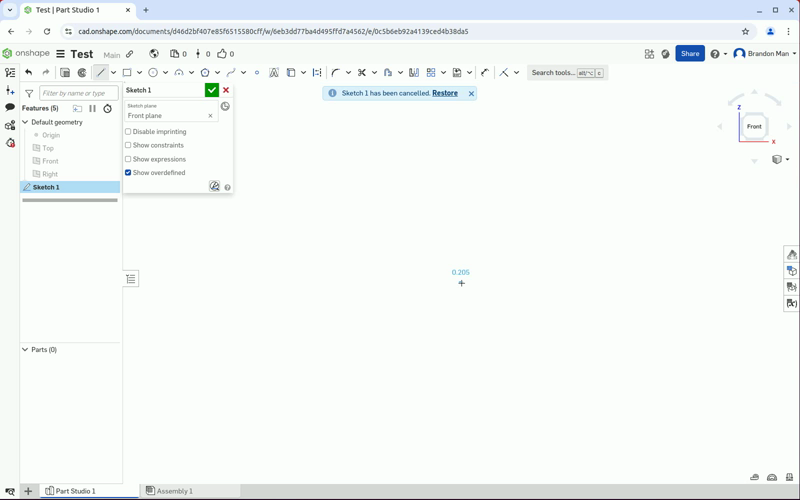
scroll(6)
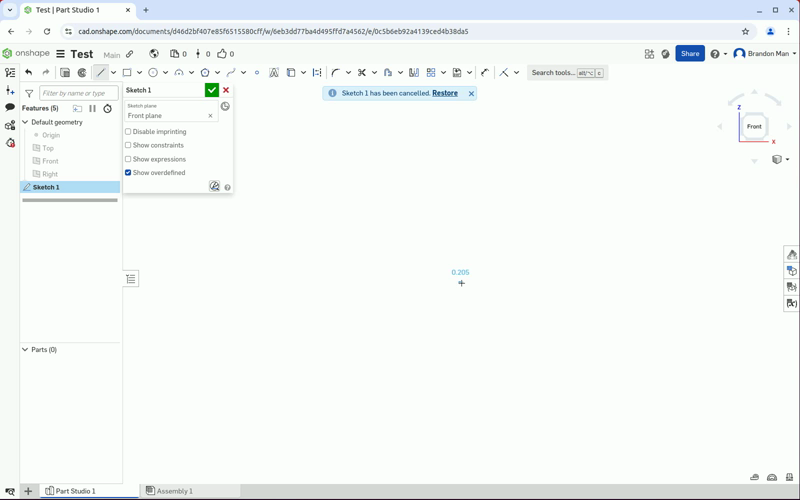
scroll(6)
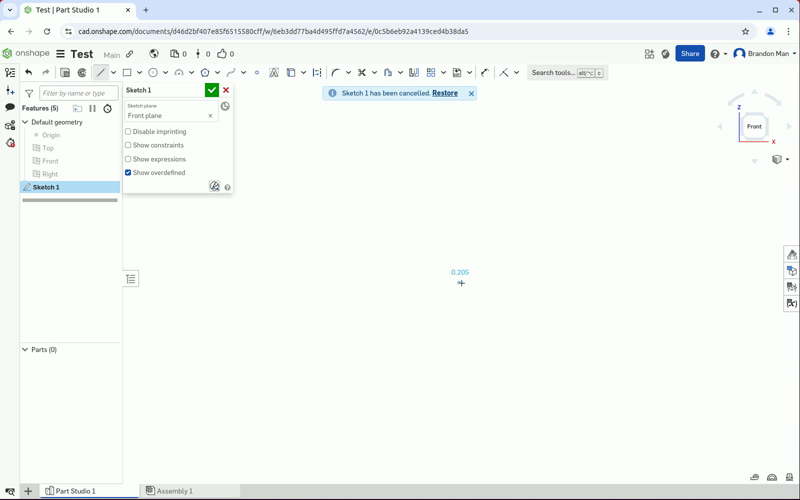
scroll(6)
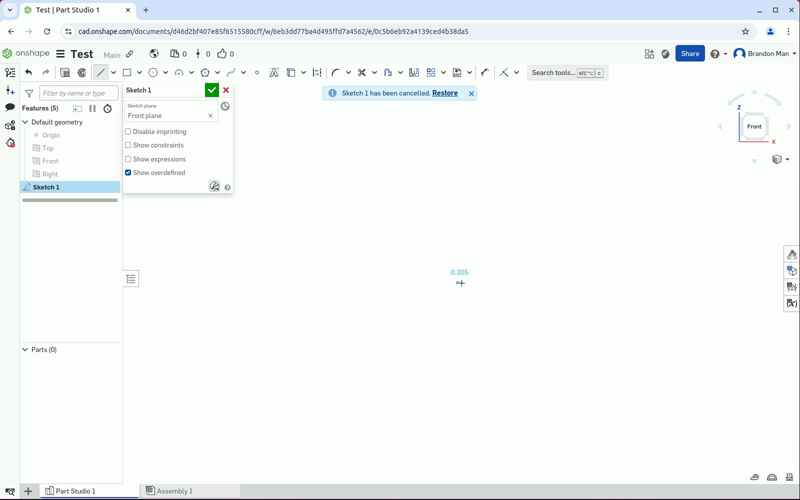
scroll(6)
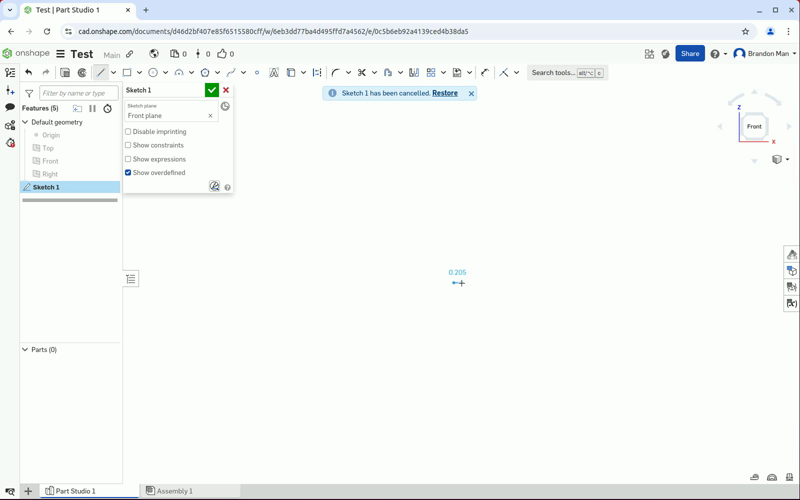
scroll(6)
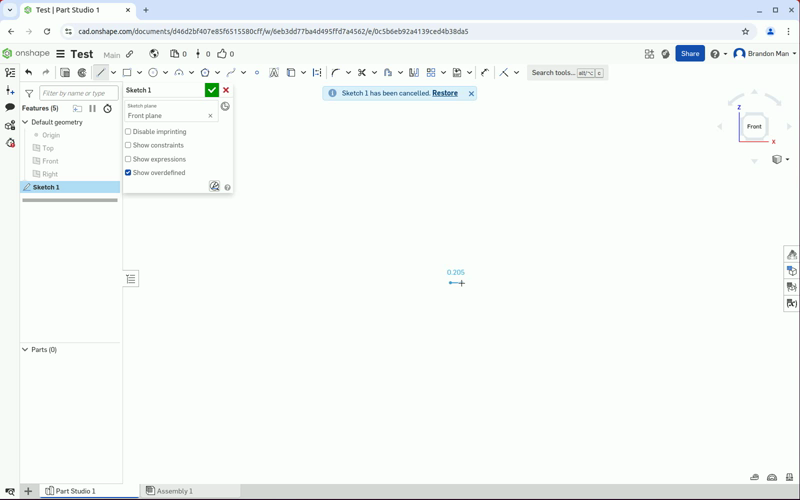
click(461, 282)
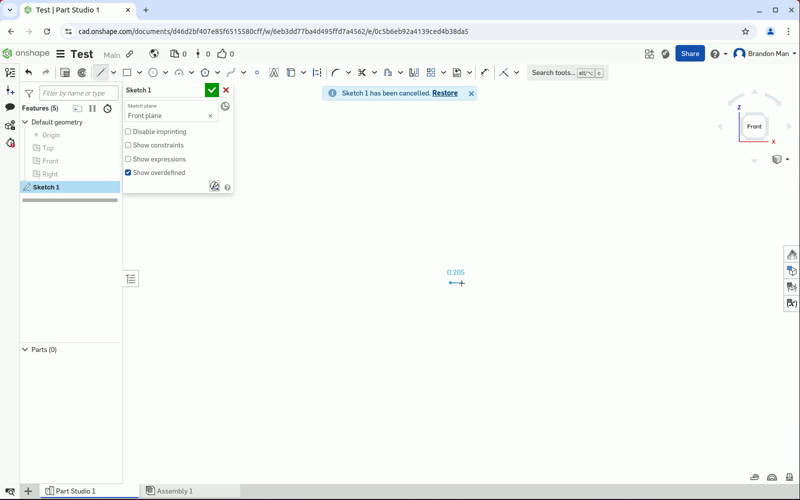
scroll(-6)
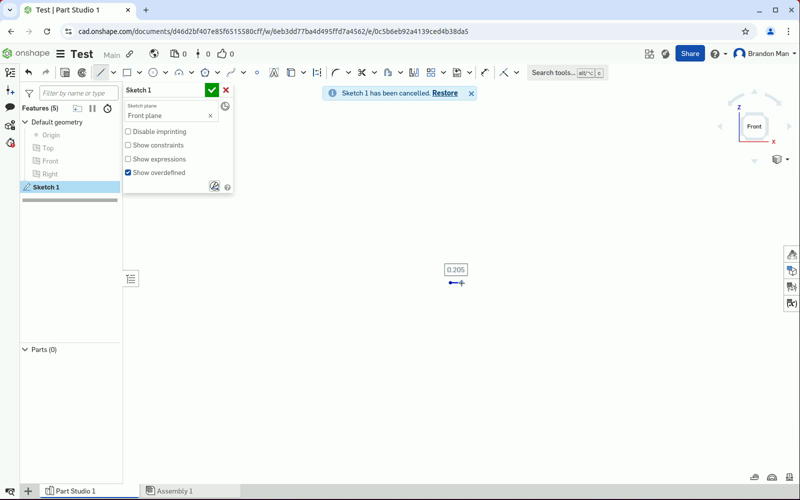
scroll(-6)
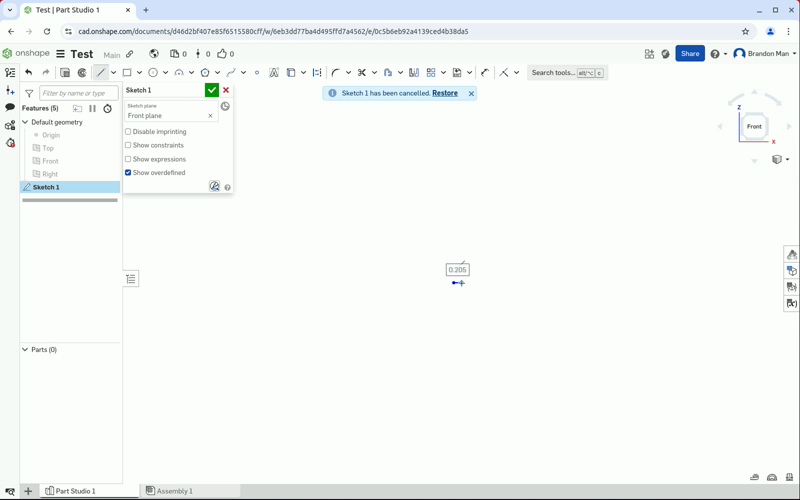
scroll(-6)
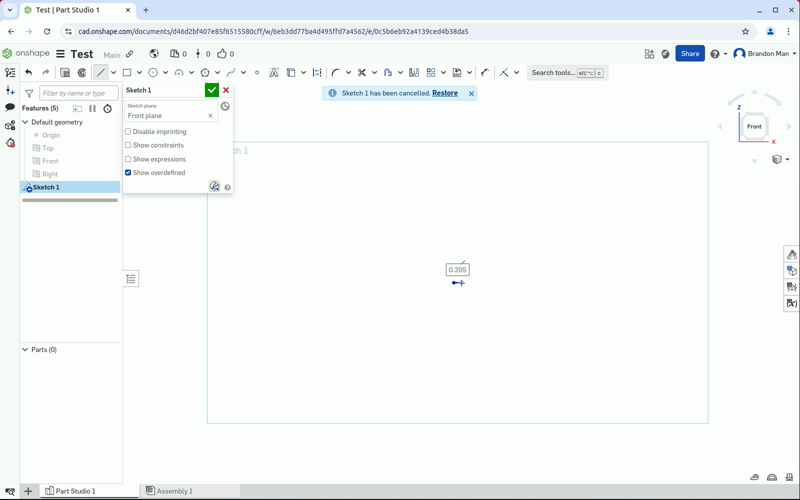
scroll(-6)
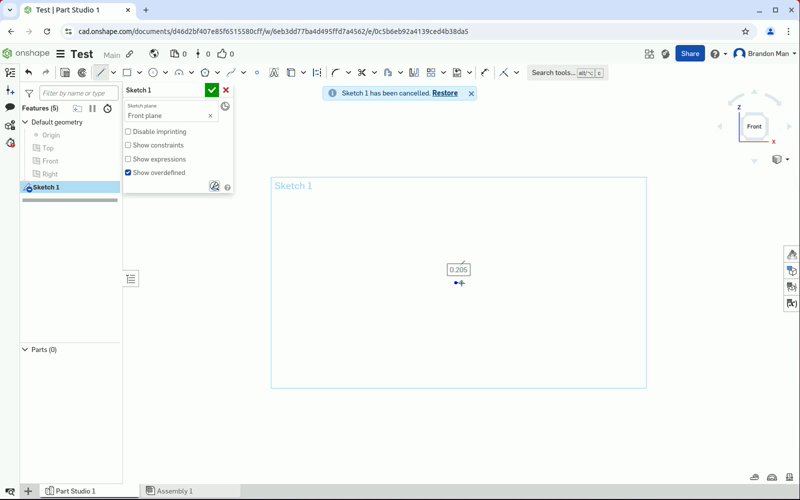
scroll(-6)
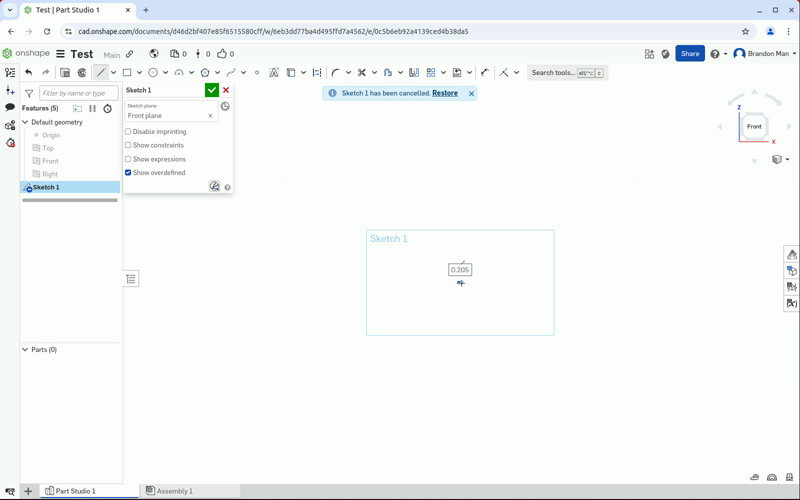
scroll(-6)
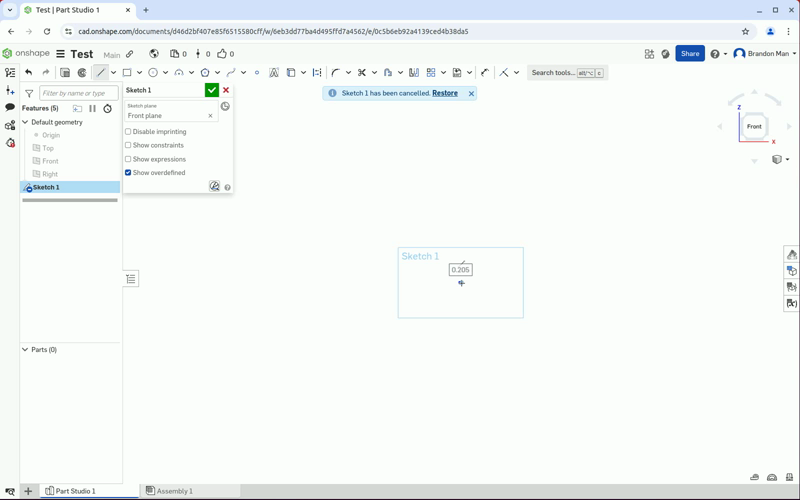
scroll(-6)
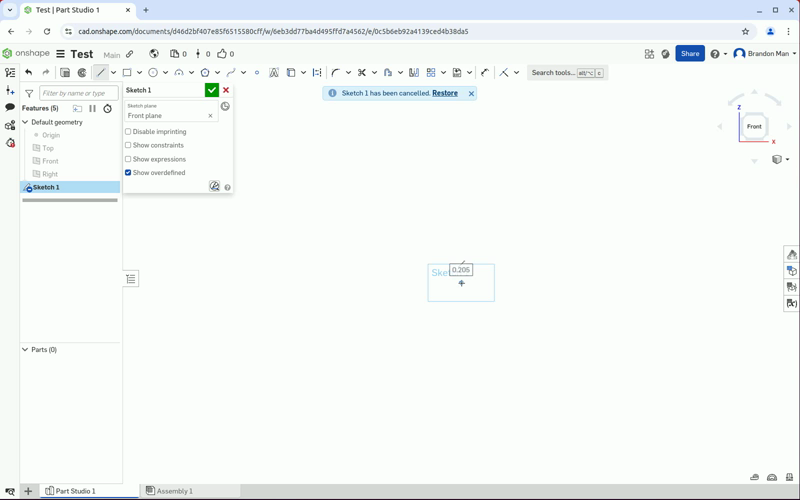
key_up(shift)
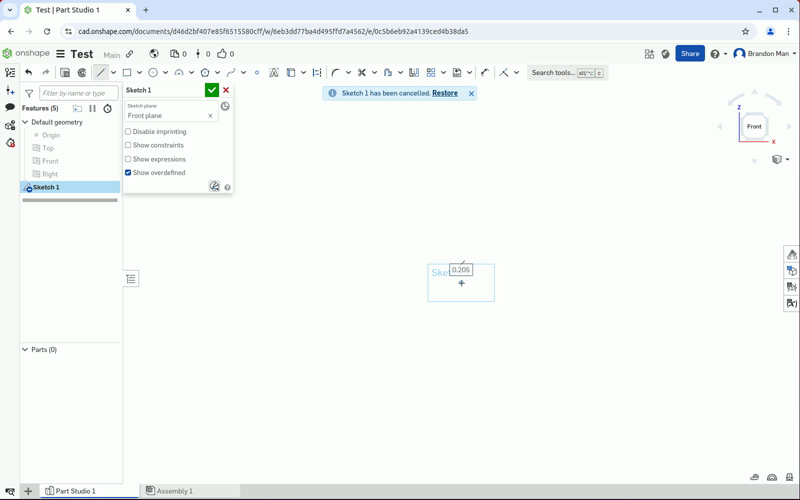
key_down(shift)
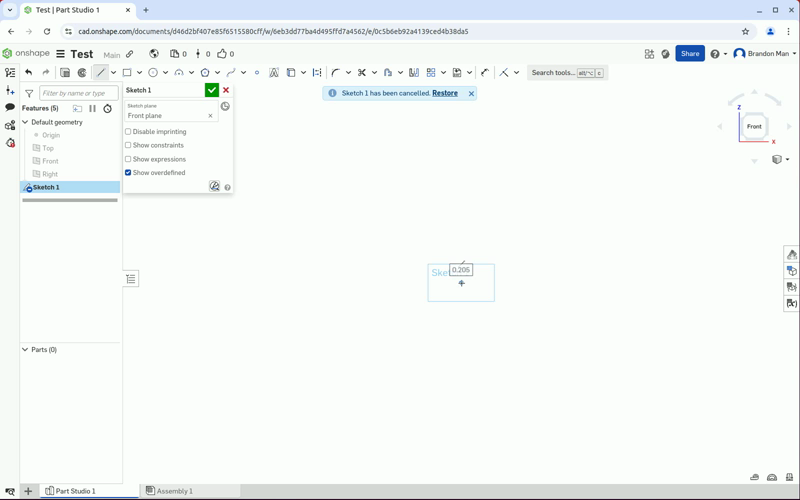
mouse_move(492, 282)
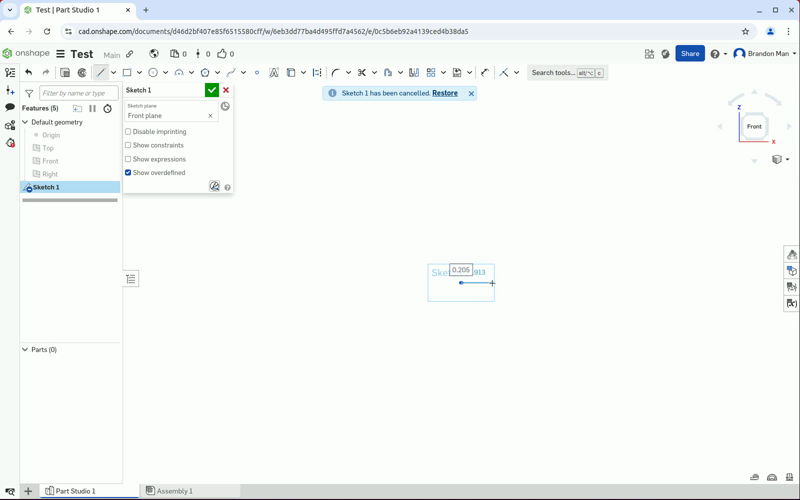
mouse_move(461, 281)
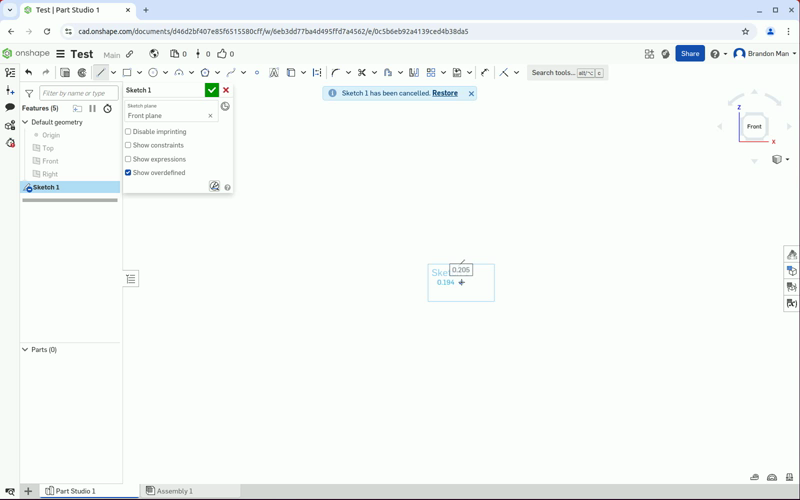
scroll(6)
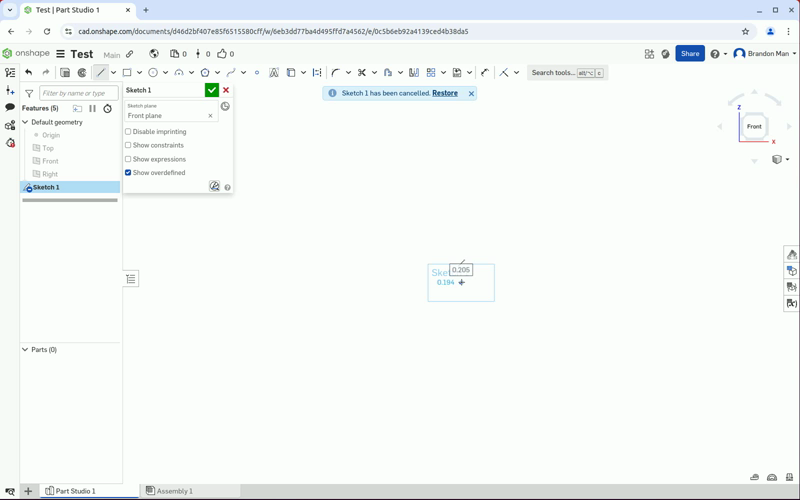
scroll(6)
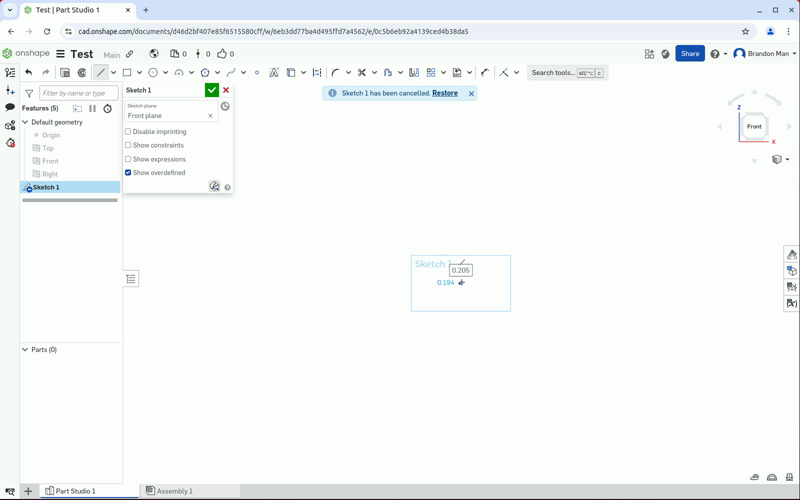
scroll(6)
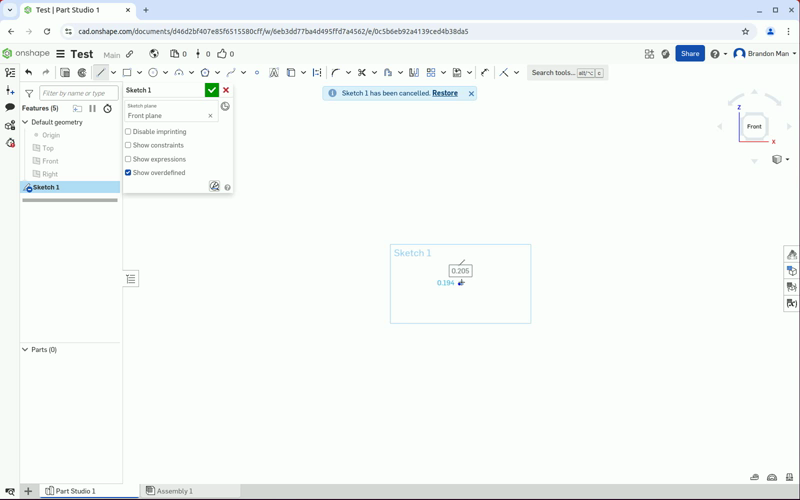
scroll(6)
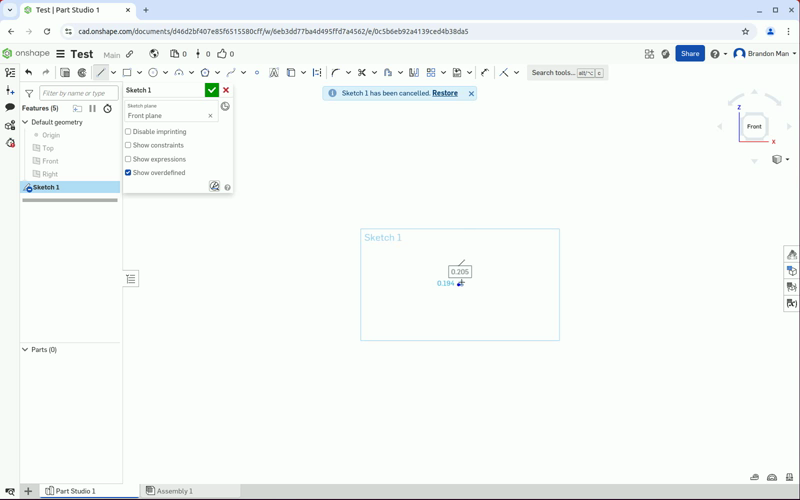
scroll(6)
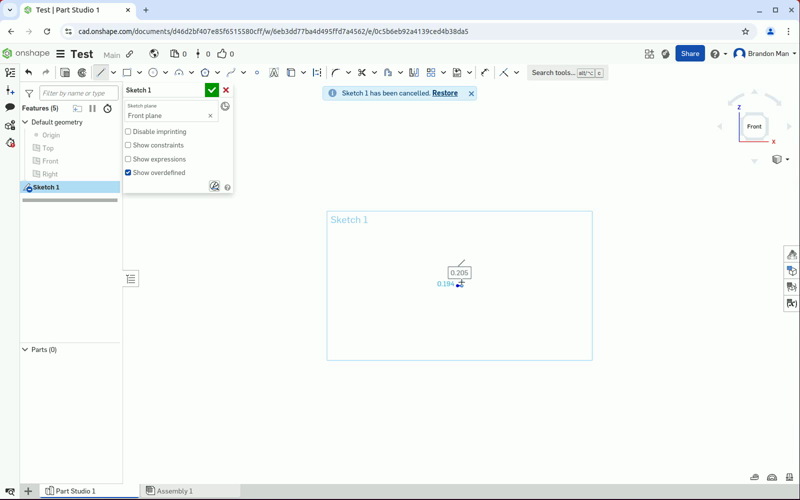
scroll(6)
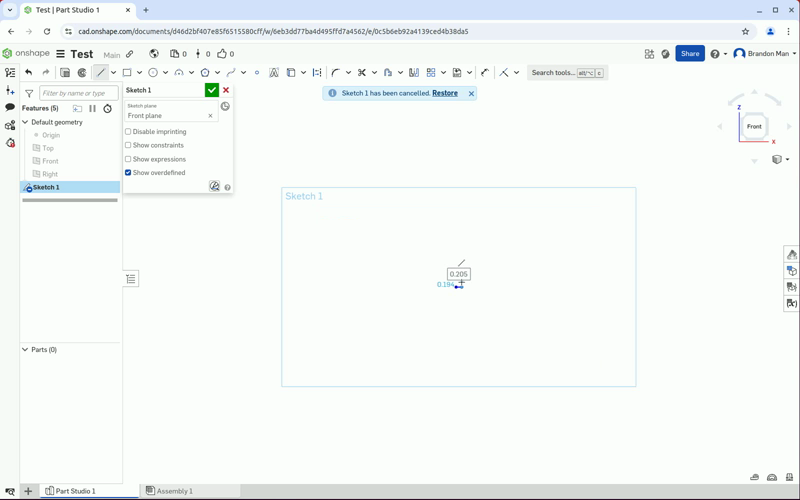
scroll(6)
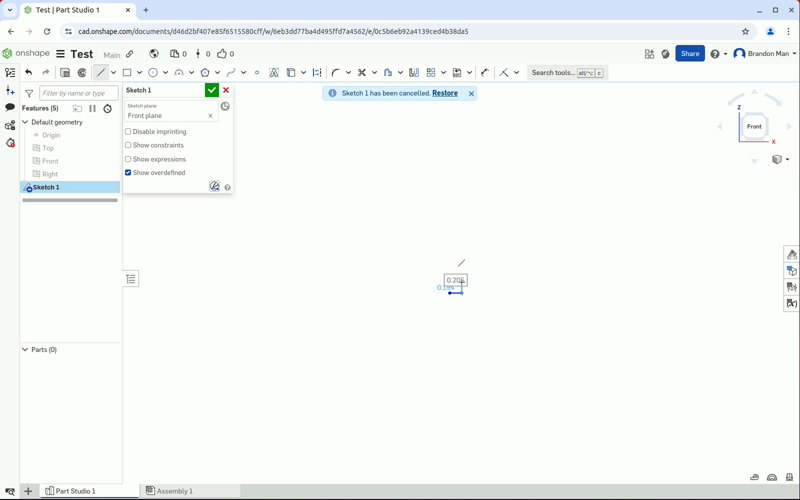
click(461, 281)
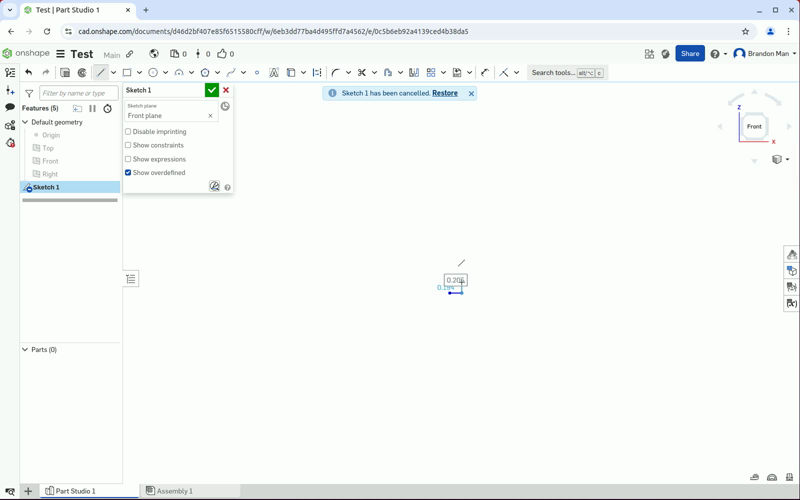
scroll(-6)
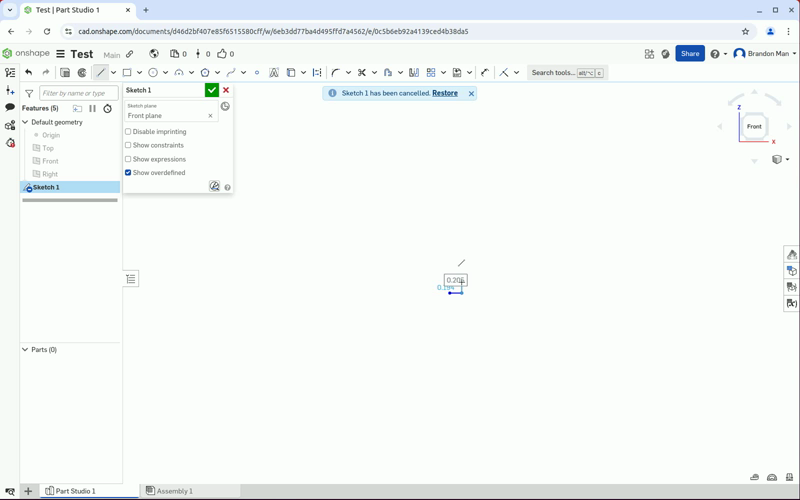
scroll(-6)
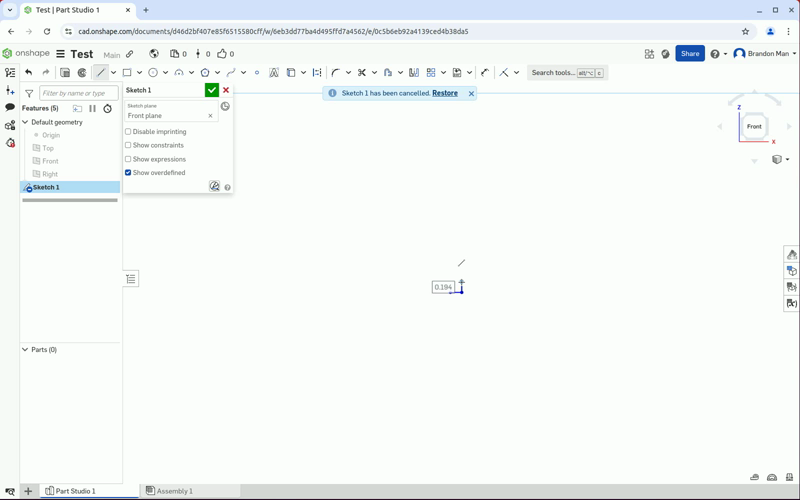
scroll(-6)
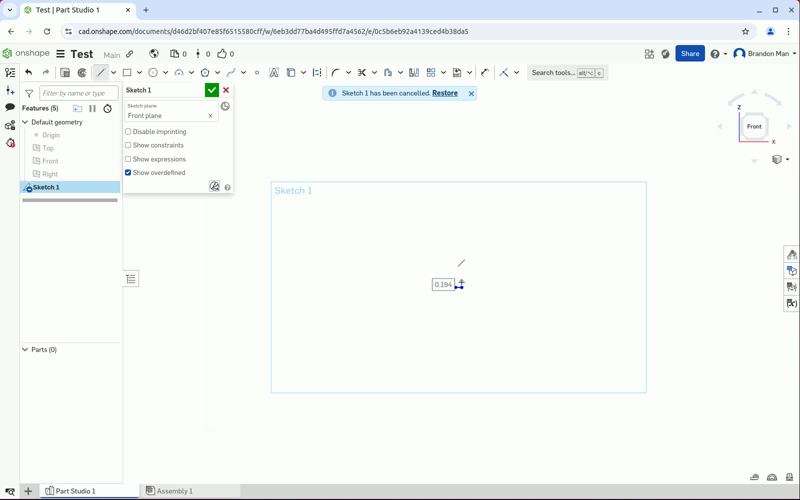
scroll(-6)
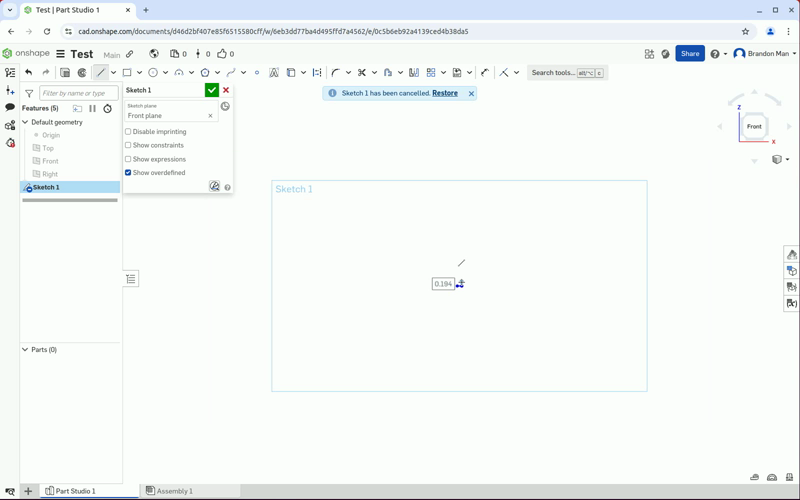
scroll(-6)
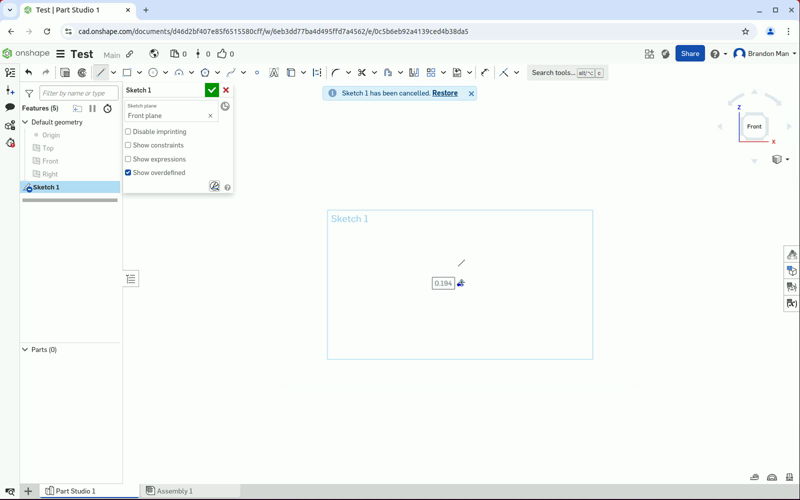
scroll(-6)
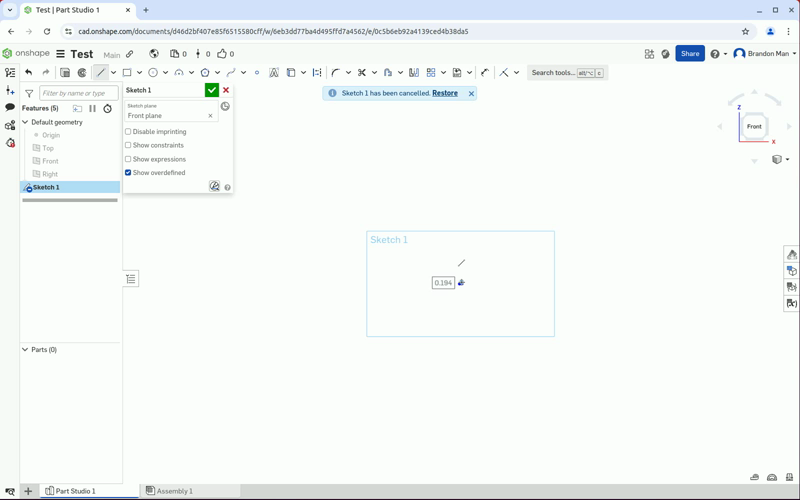
scroll(-6)
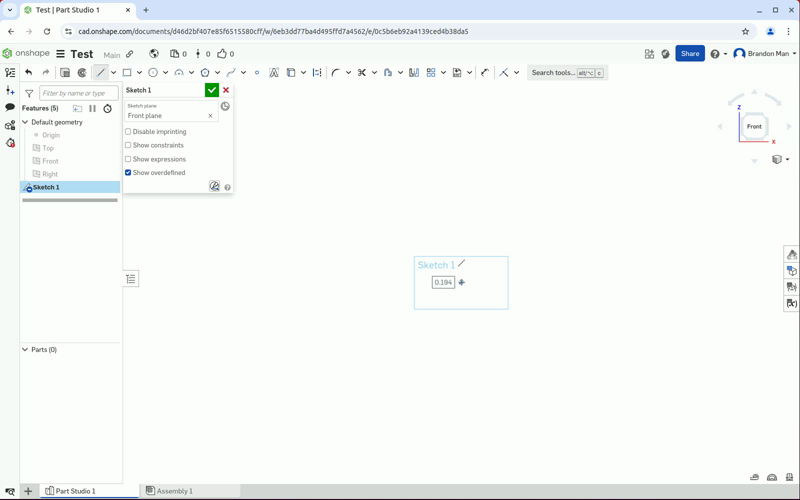
key_up(shift)
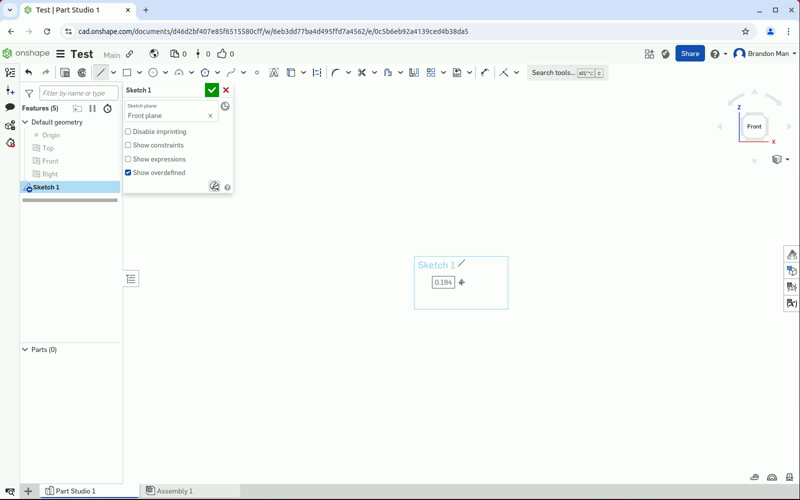
key_down(shift)
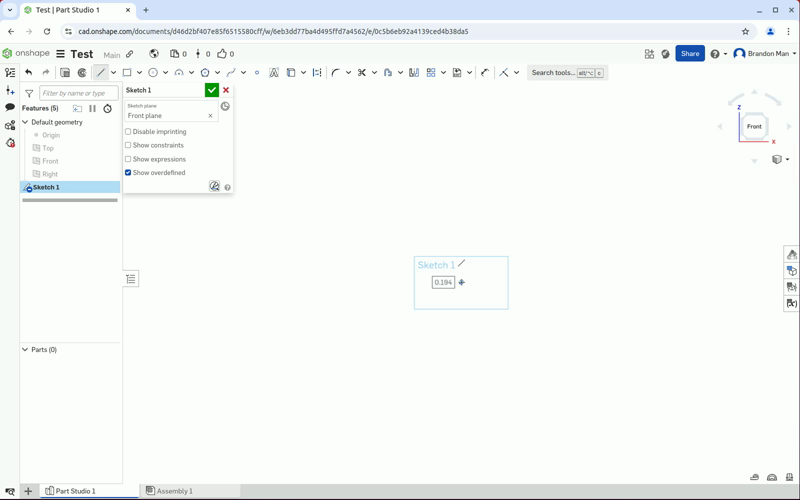
mouse_move(492, 281)
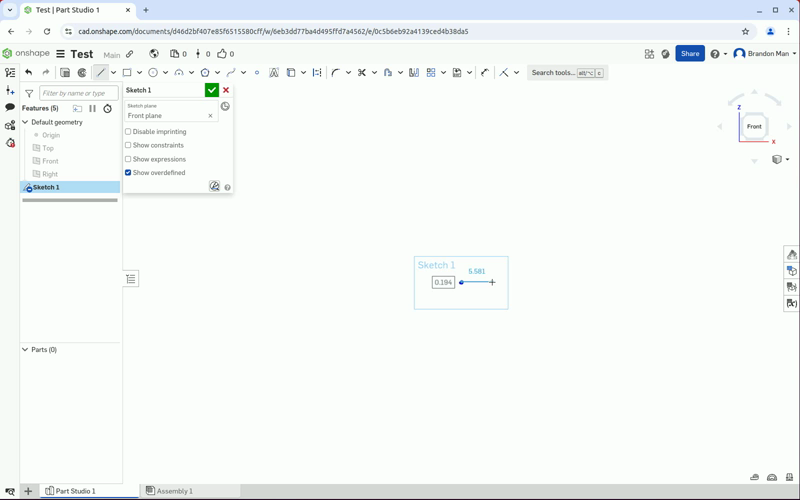
mouse_move(460, 281)
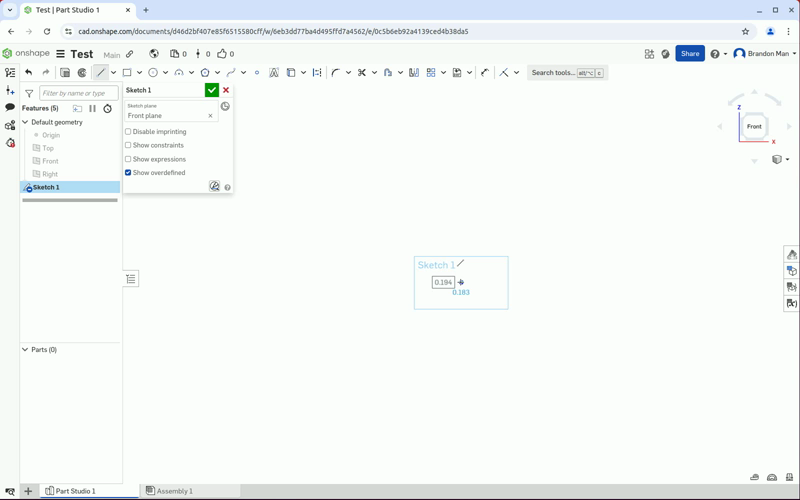
scroll(6)
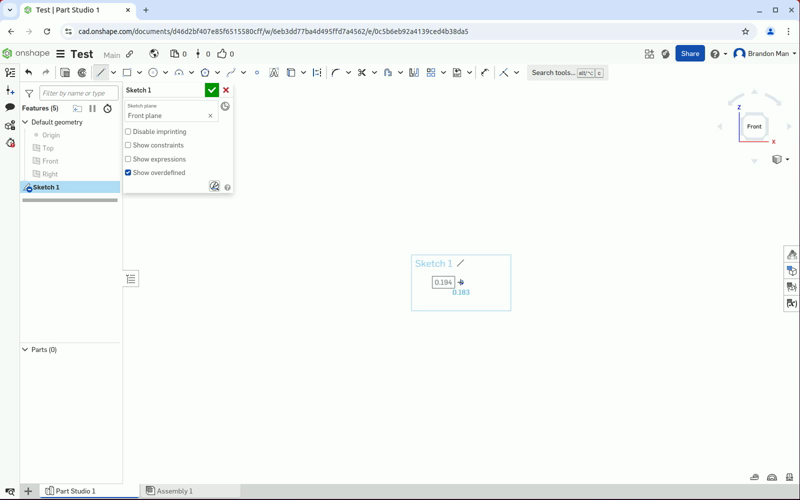
scroll(6)
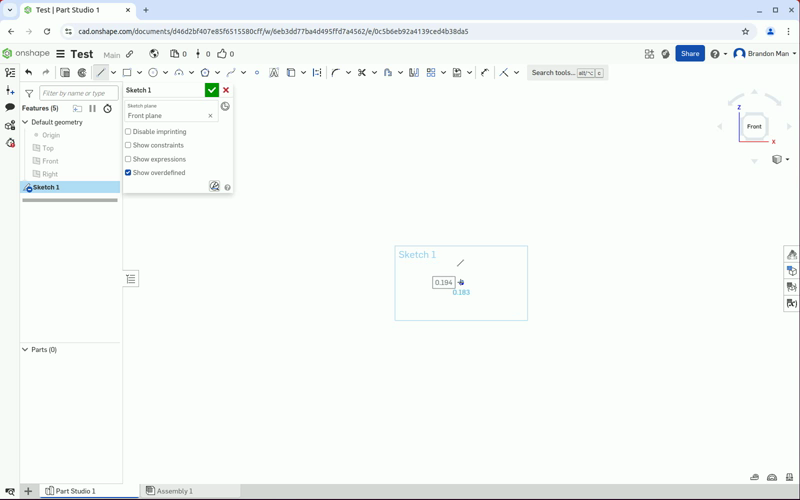
scroll(6)
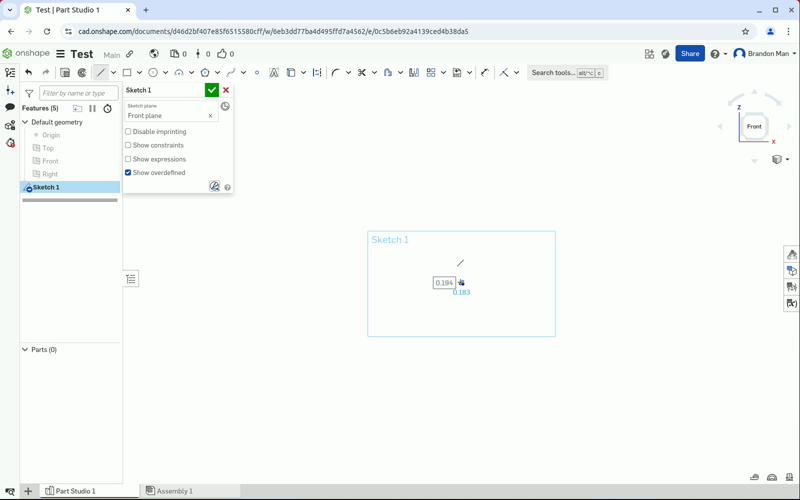
scroll(6)
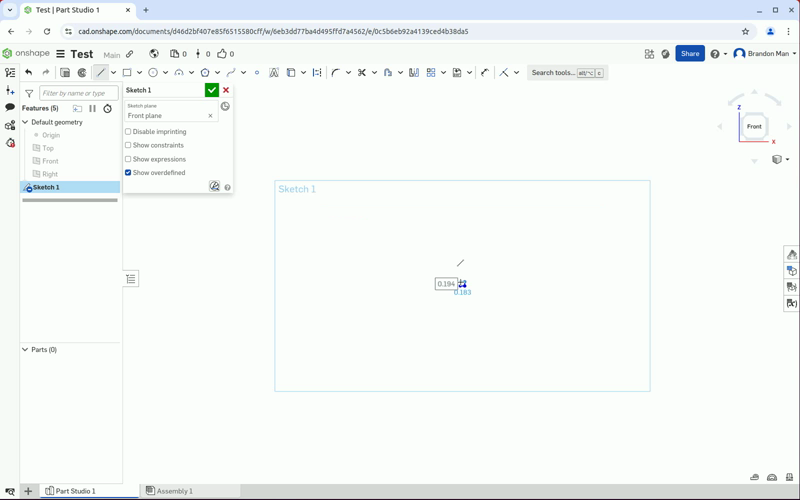
scroll(6)
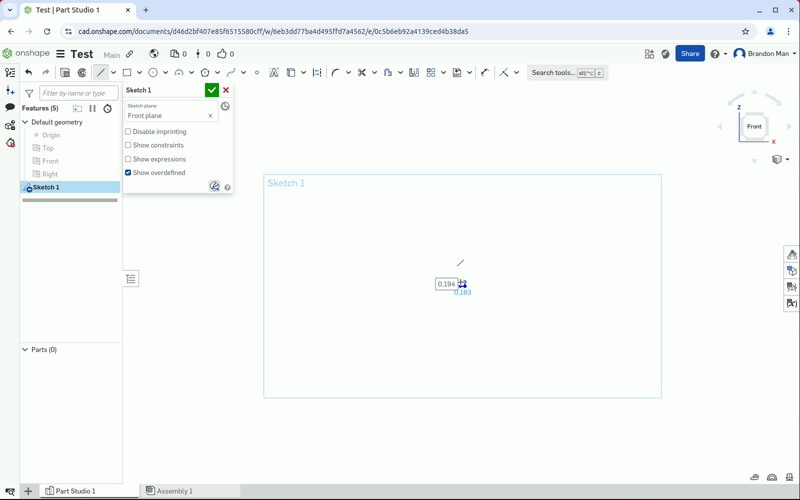
scroll(6)
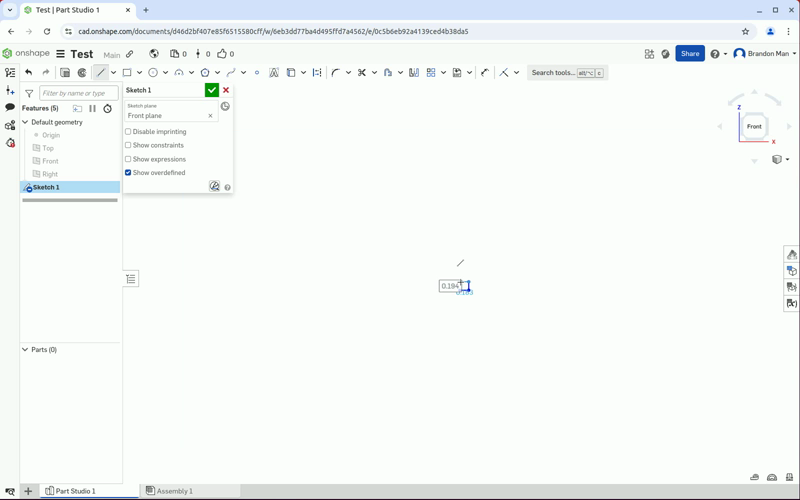
scroll(6)
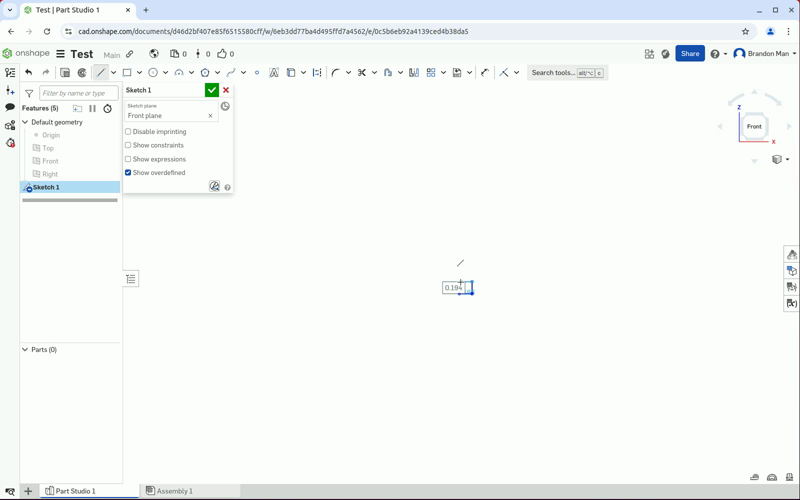
click(460, 281)
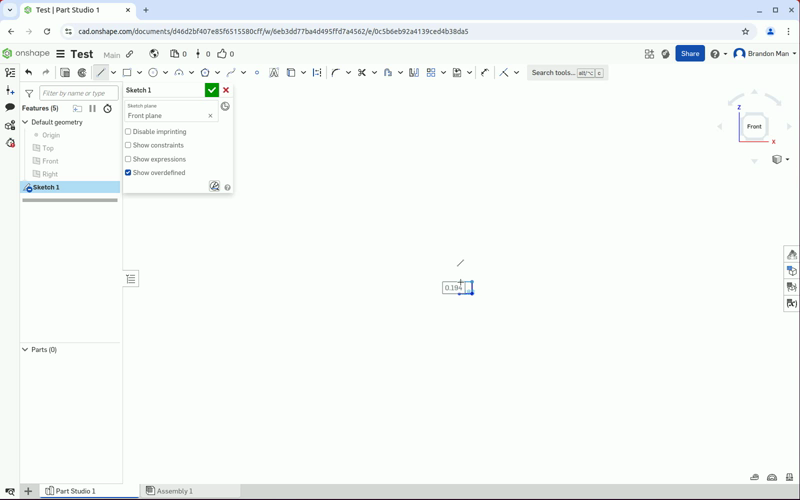
scroll(-6)
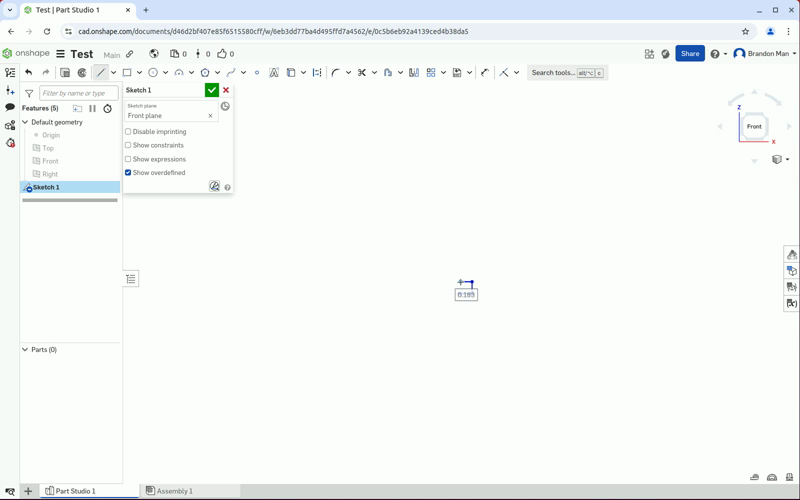
scroll(-6)
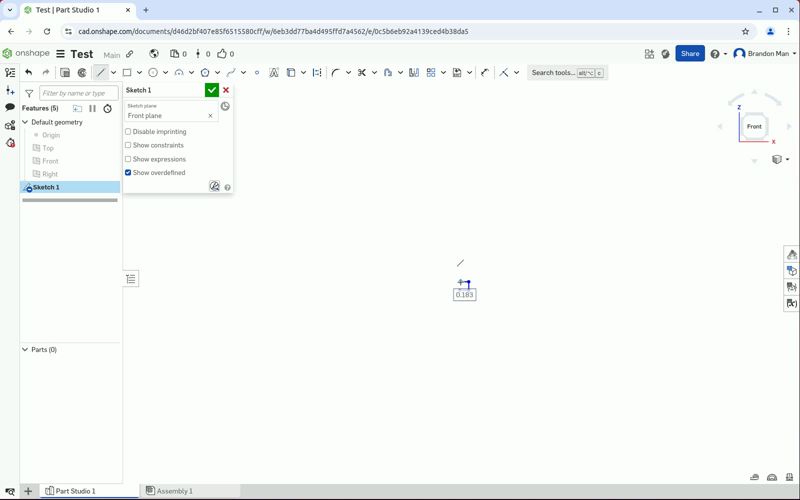
scroll(-6)
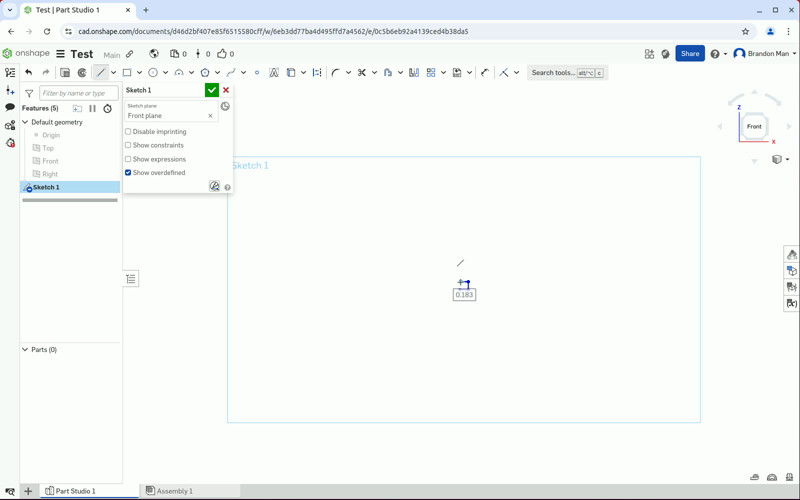
scroll(-6)
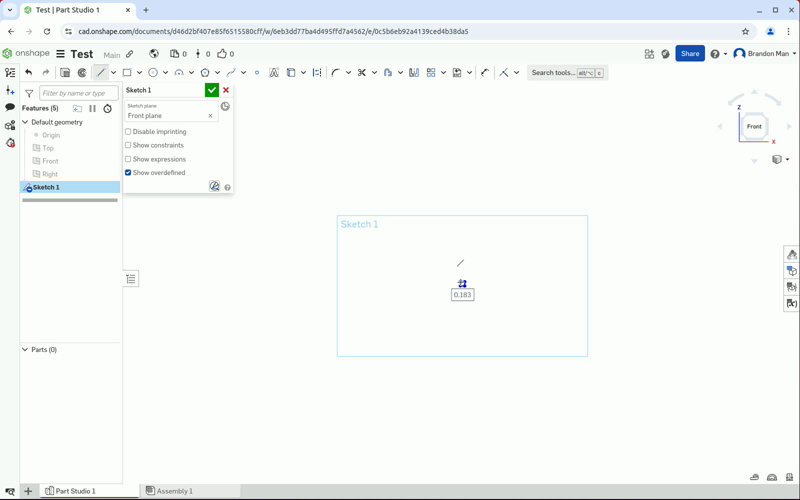
scroll(-6)
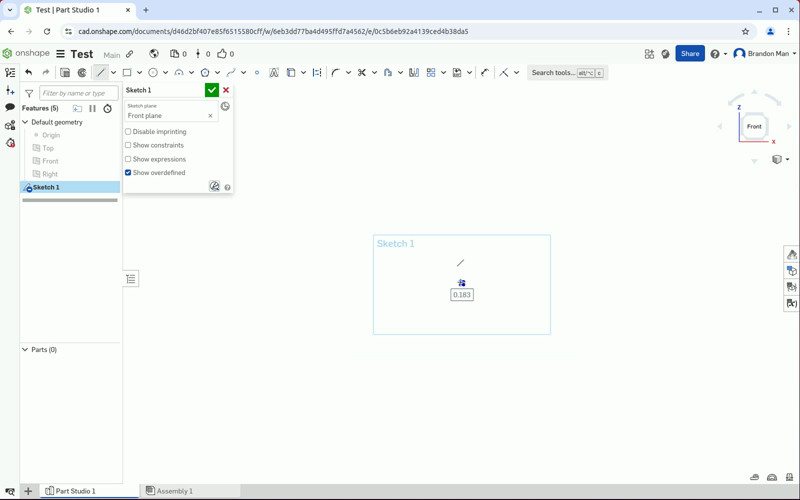
scroll(-6)
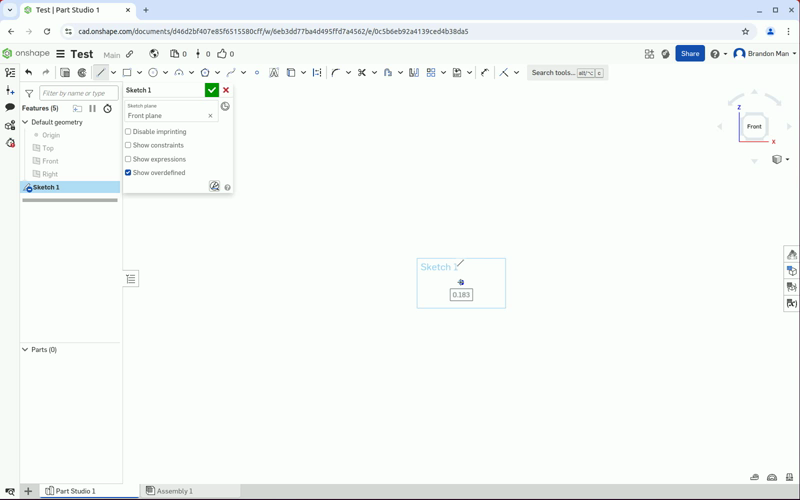
scroll(-6)
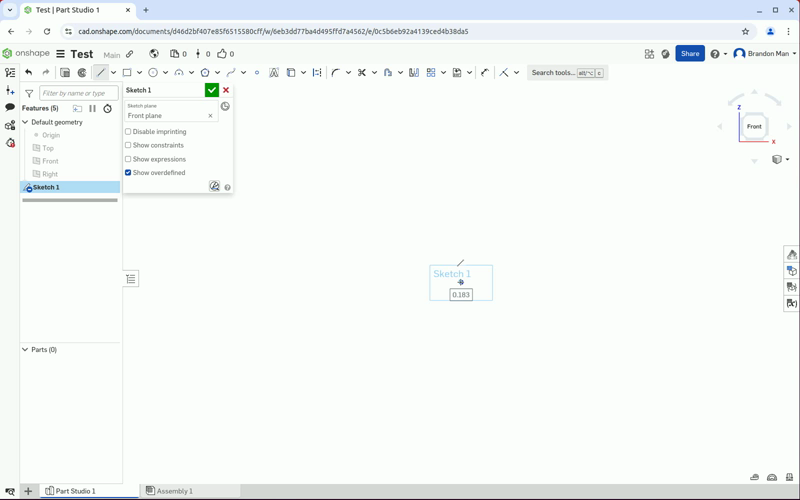
key_up(shift)
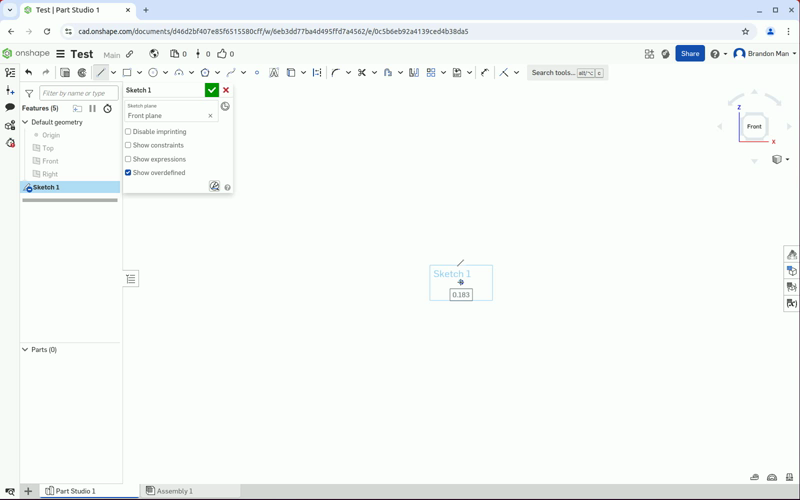
mouse_move(490, 281)
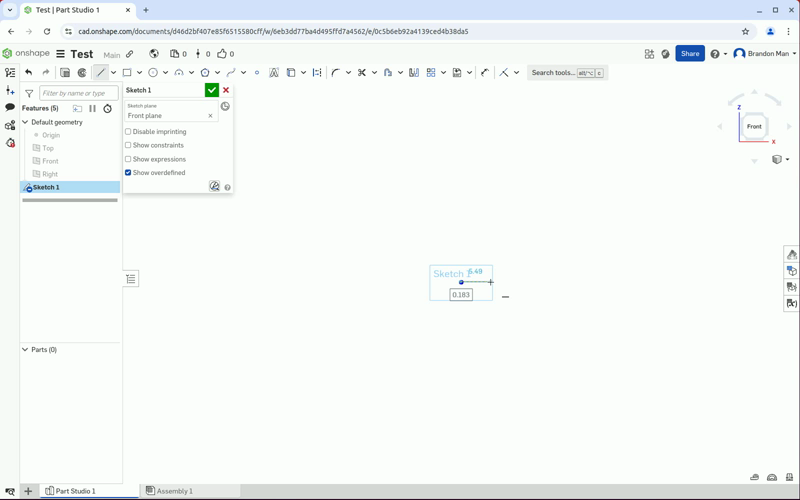
key_down(shift)
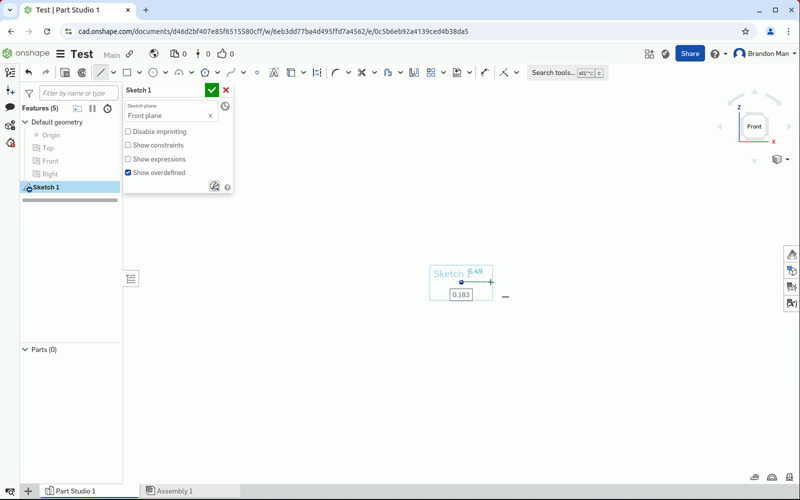
mouse_move(460, 282)
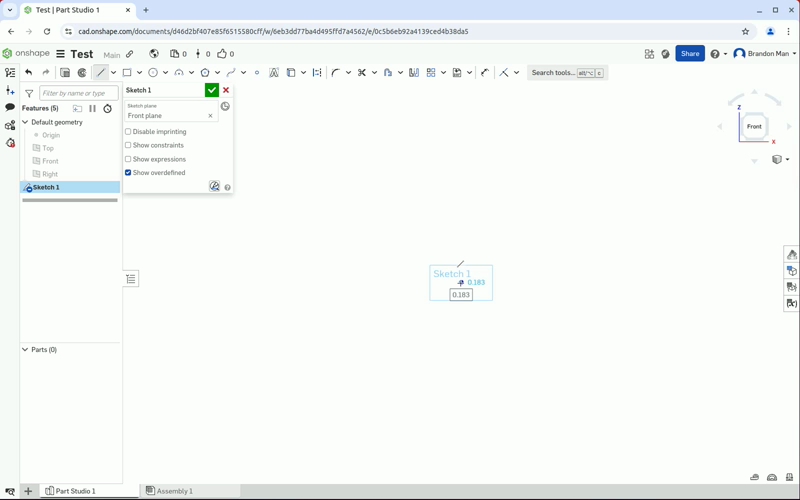
scroll(6)
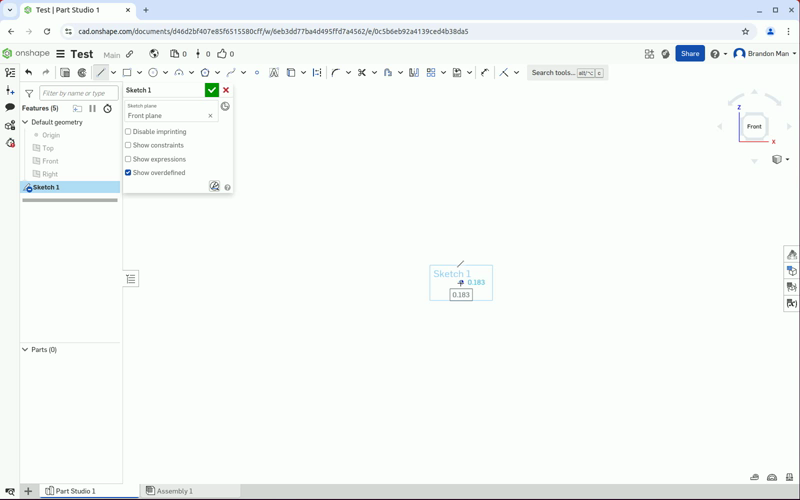
scroll(6)
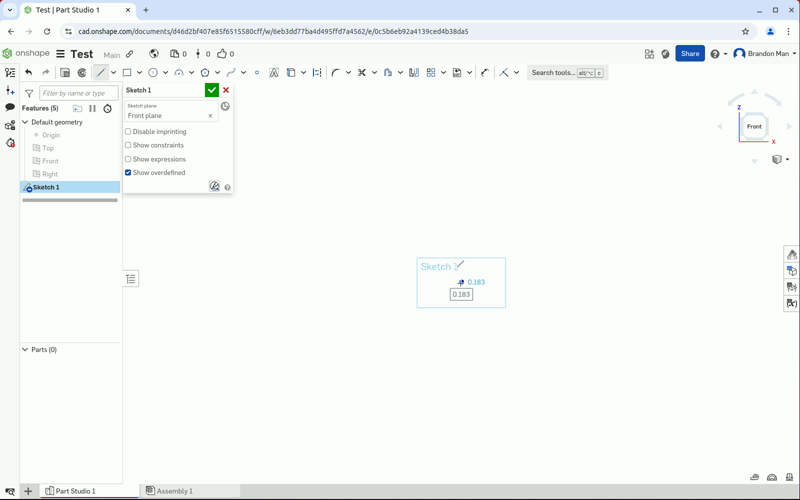
scroll(6)
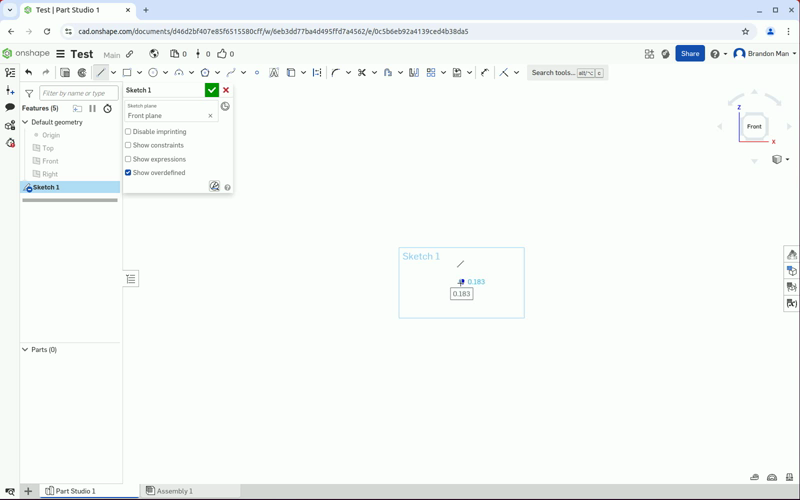
scroll(6)
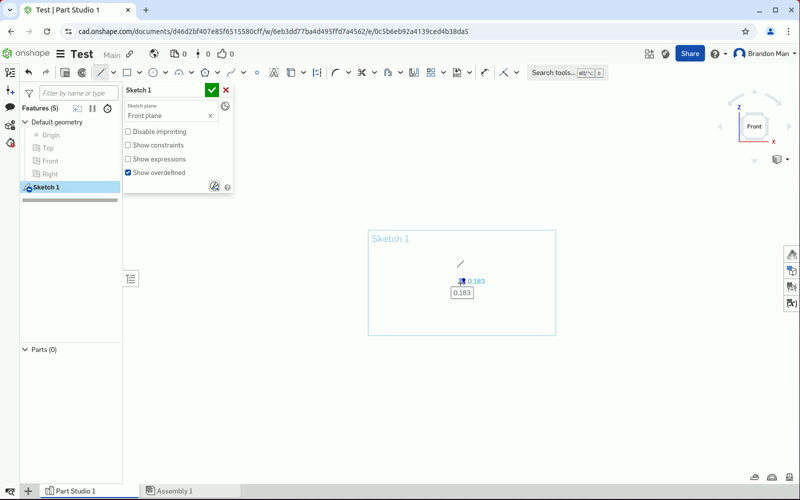
scroll(6)
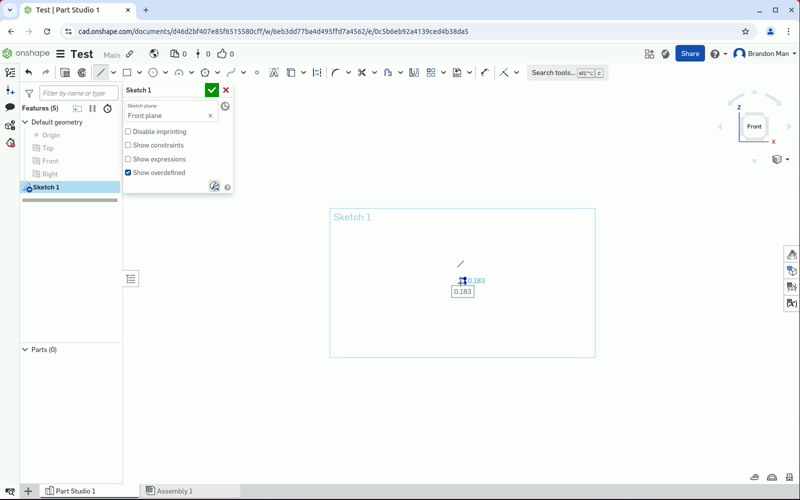
scroll(6)
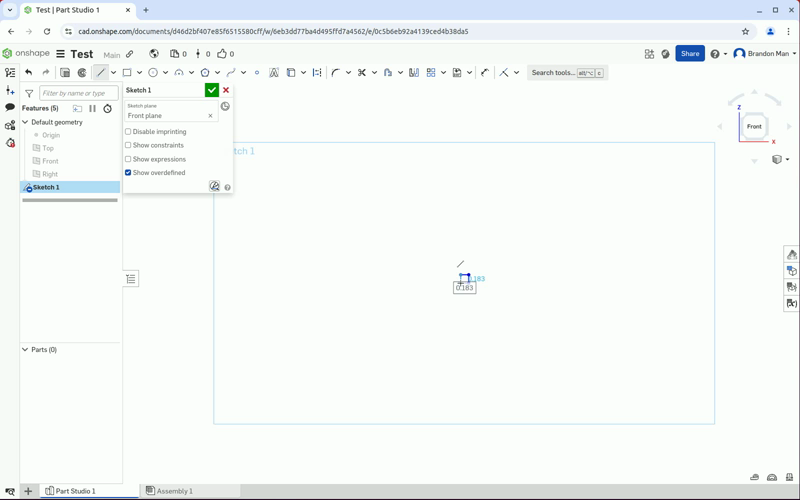
scroll(6)
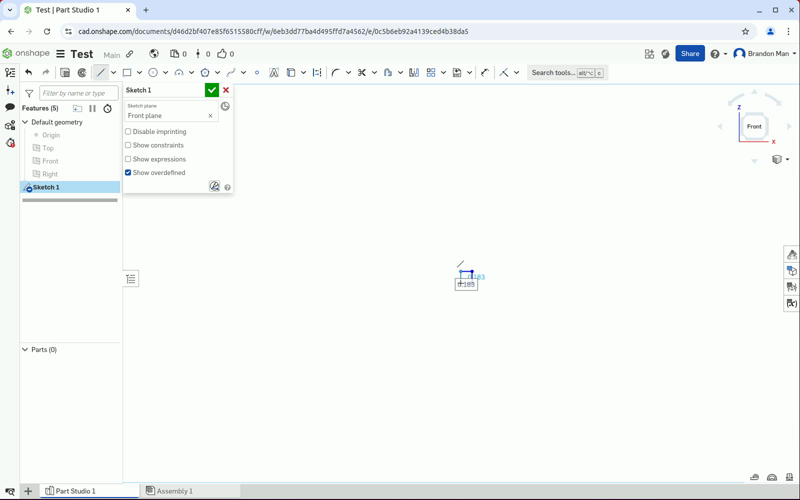
key_up(shift)
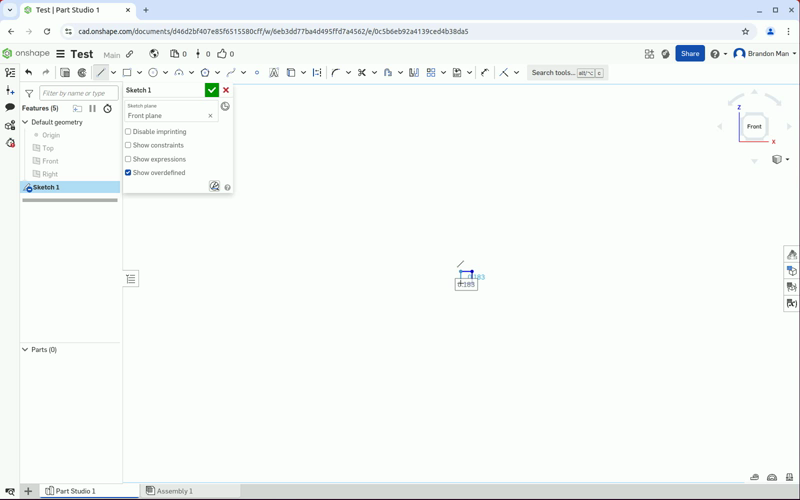
click(460, 282)
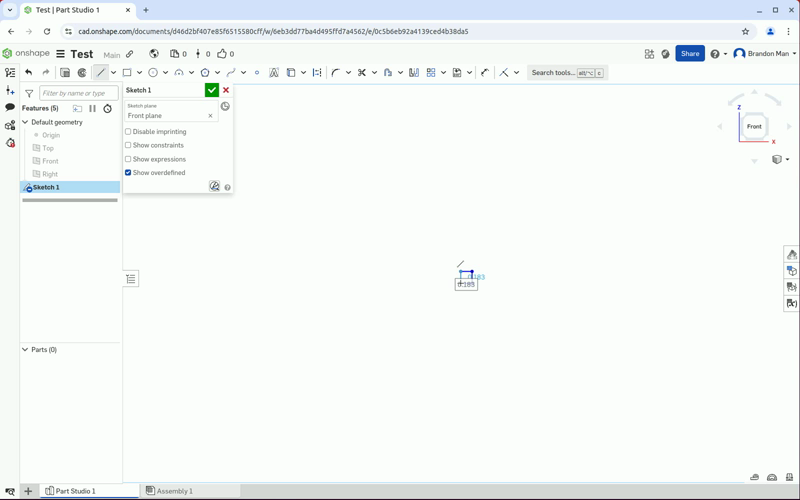
scroll(-6)
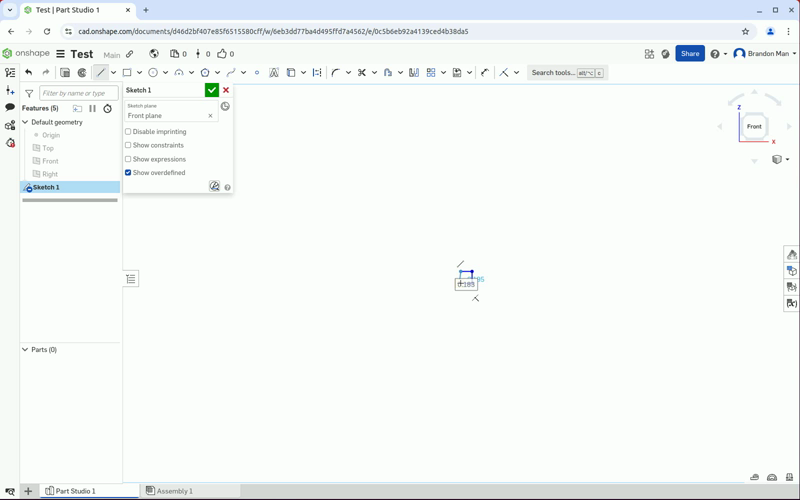
scroll(-6)
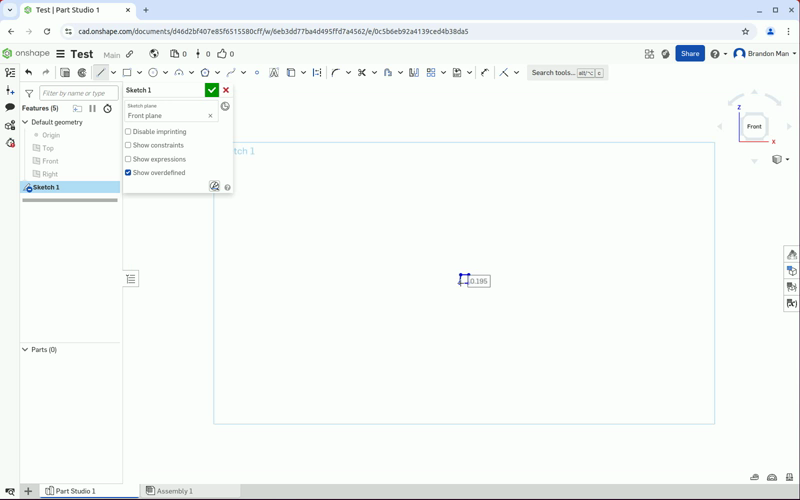
scroll(-6)
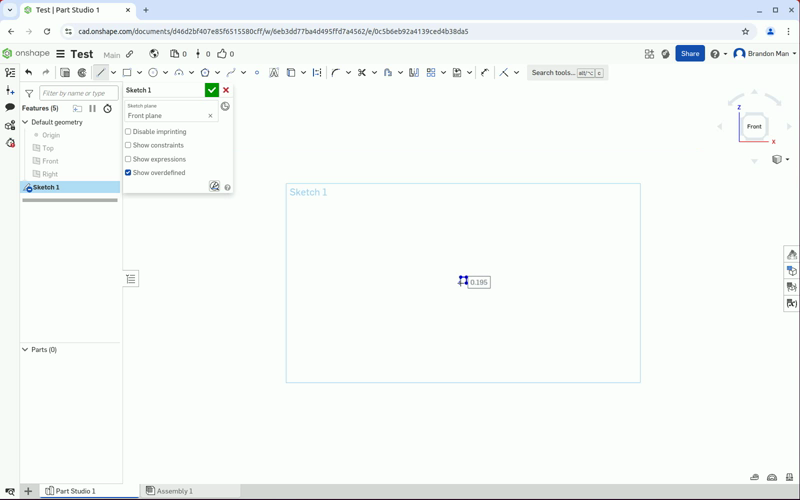
scroll(-6)
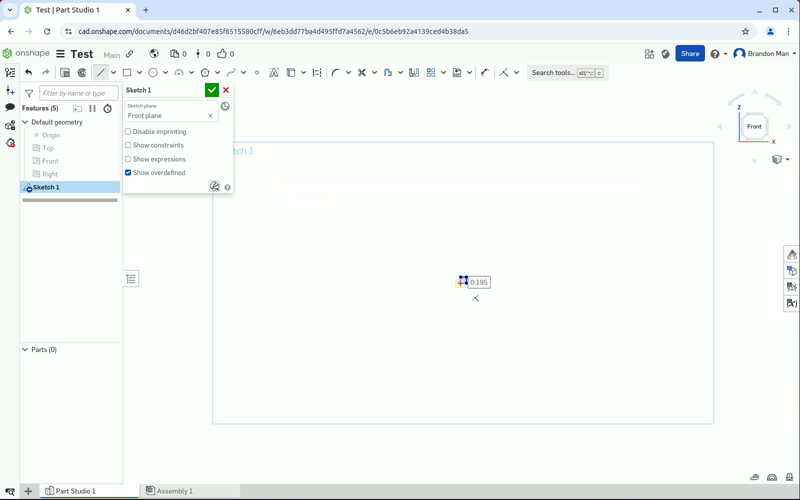
scroll(-6)
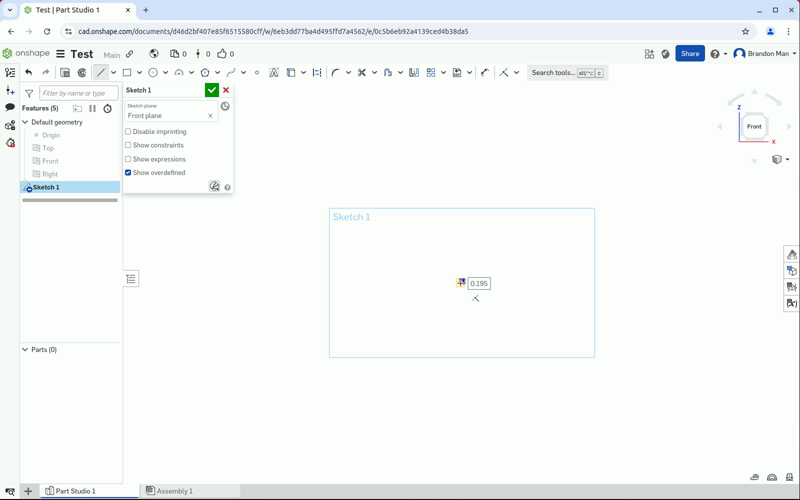
scroll(-6)
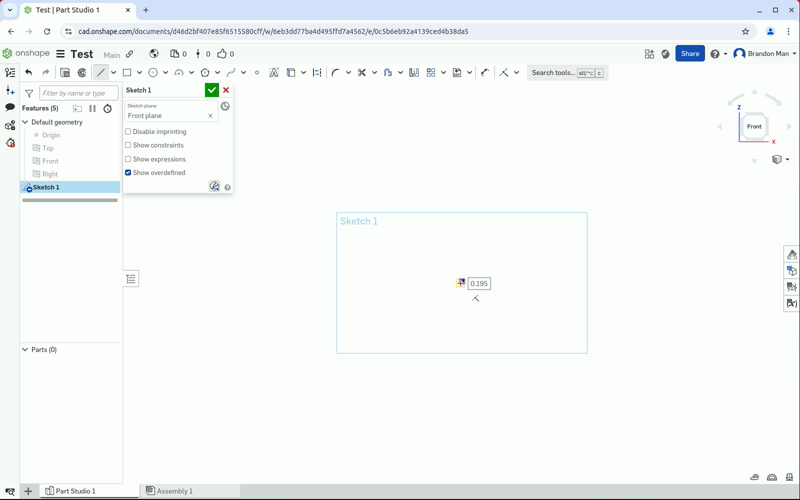
scroll(-6)
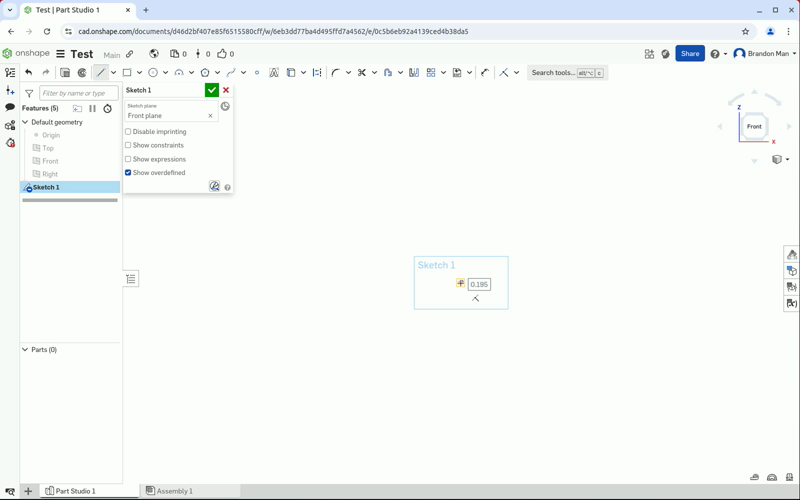
key(esc)
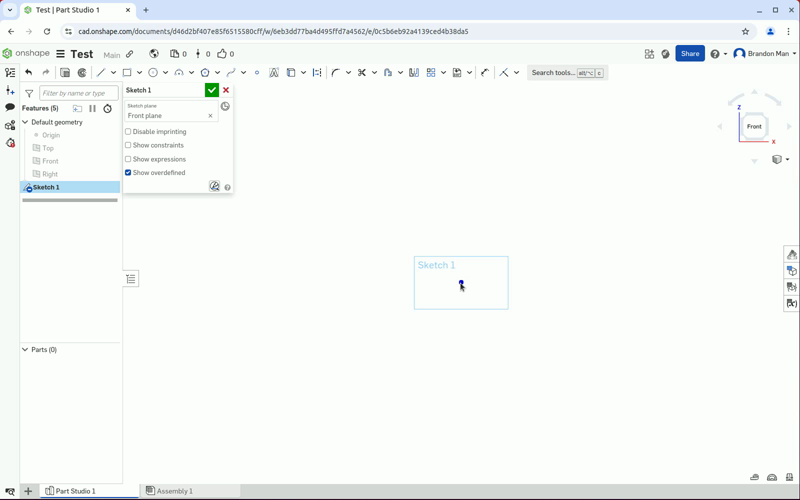
key(c)
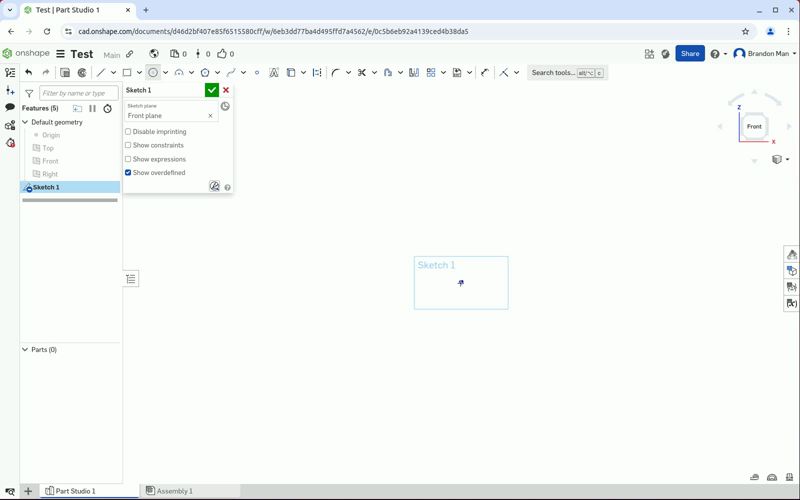
key_down(shift)
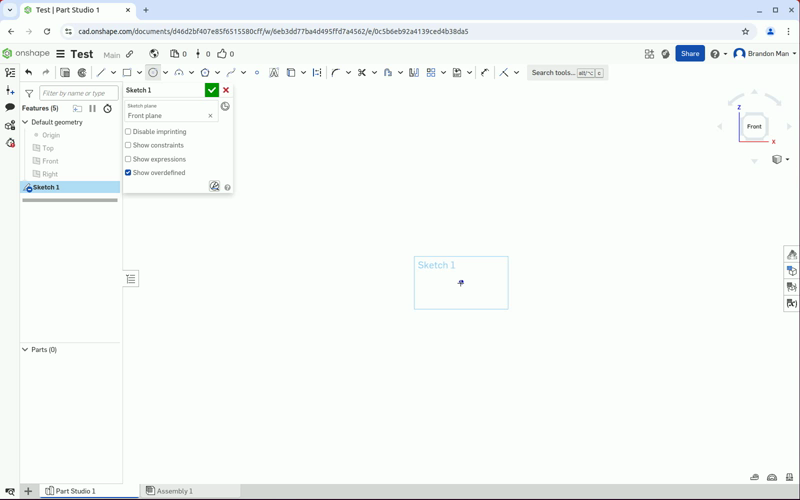
mouse_move(461, 282)
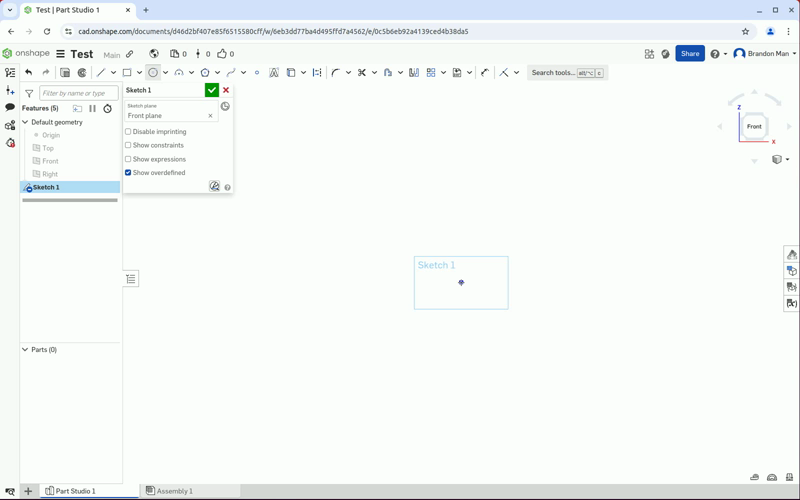
scroll(6)
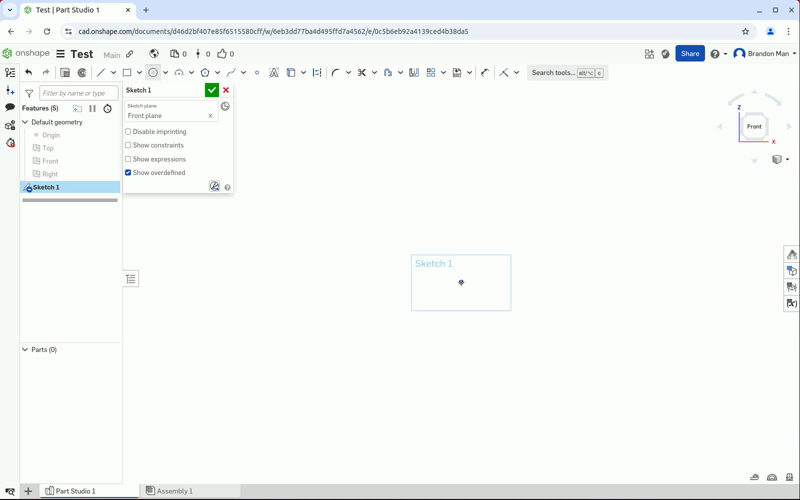
scroll(6)
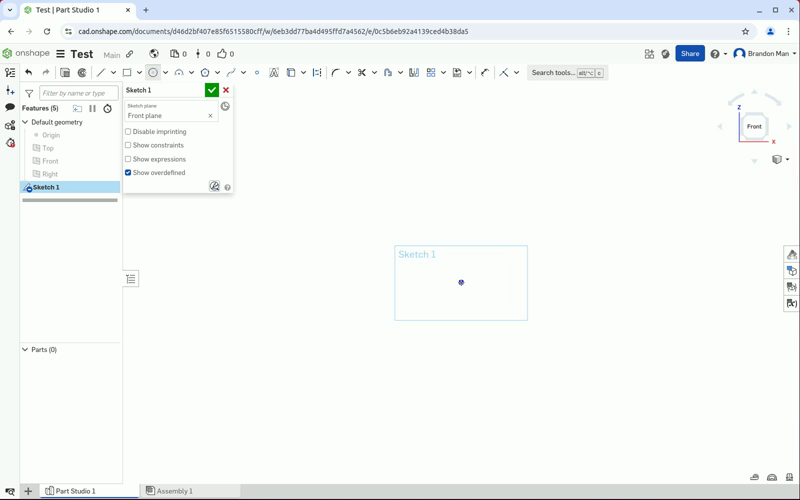
scroll(6)
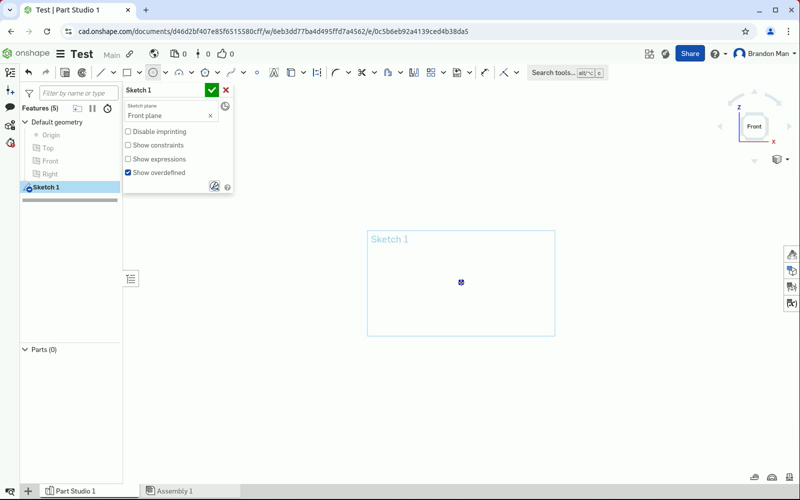
scroll(6)
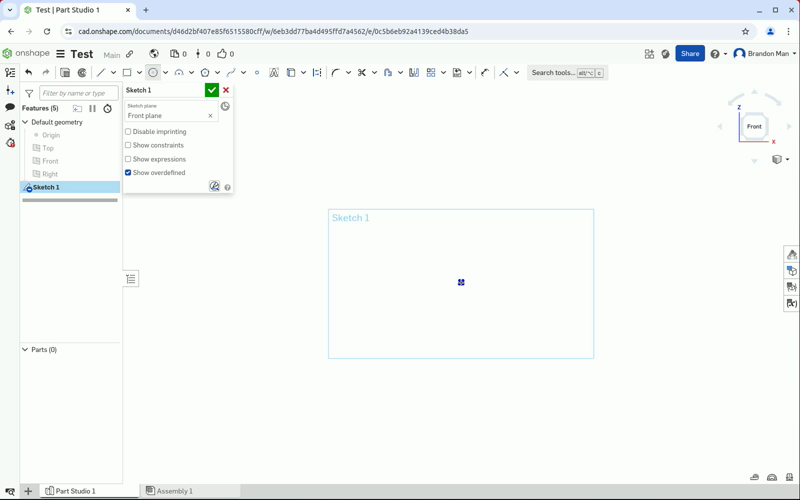
scroll(6)
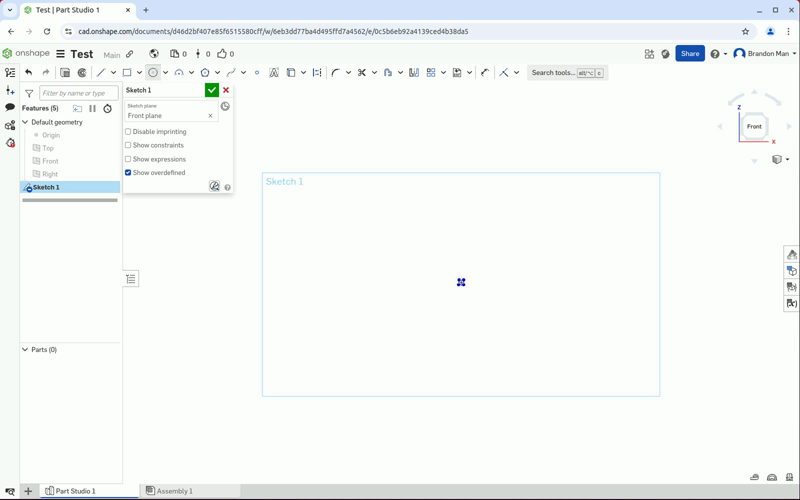
scroll(6)
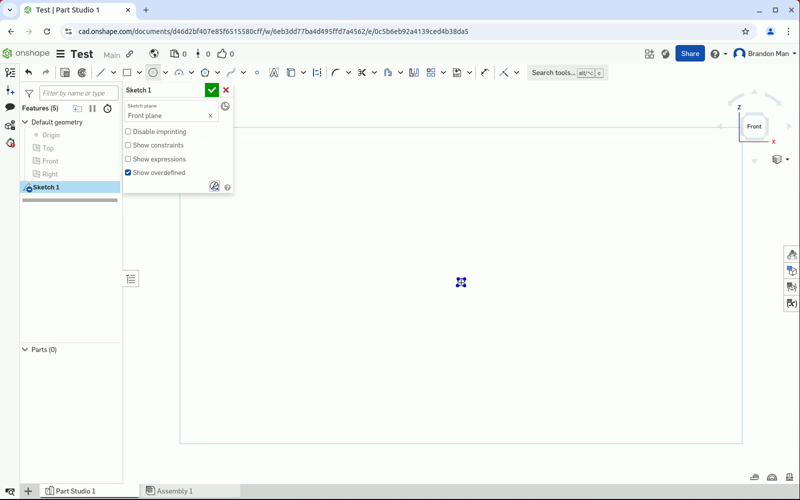
scroll(6)
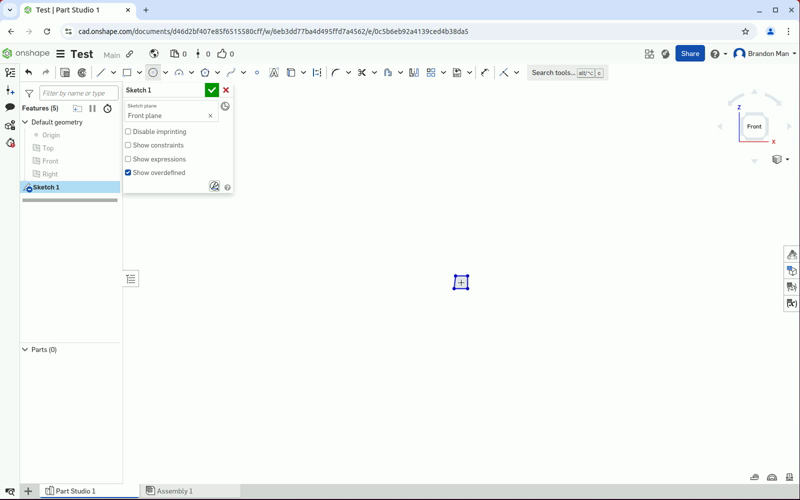
click(461, 282)
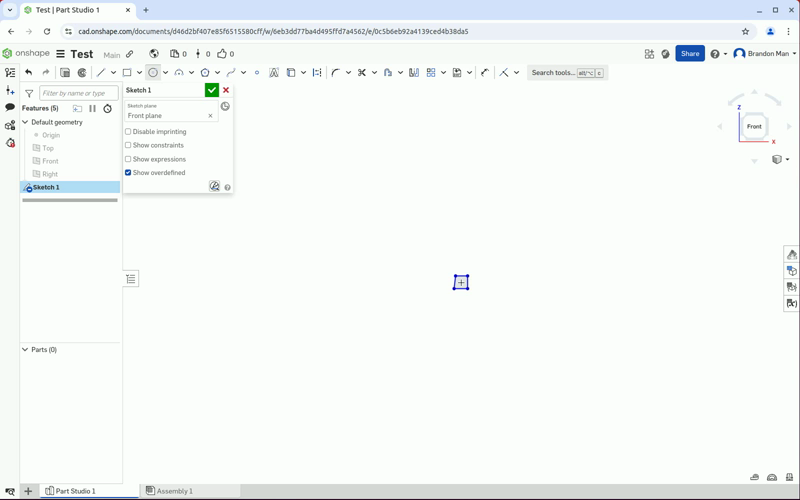
scroll(-6)
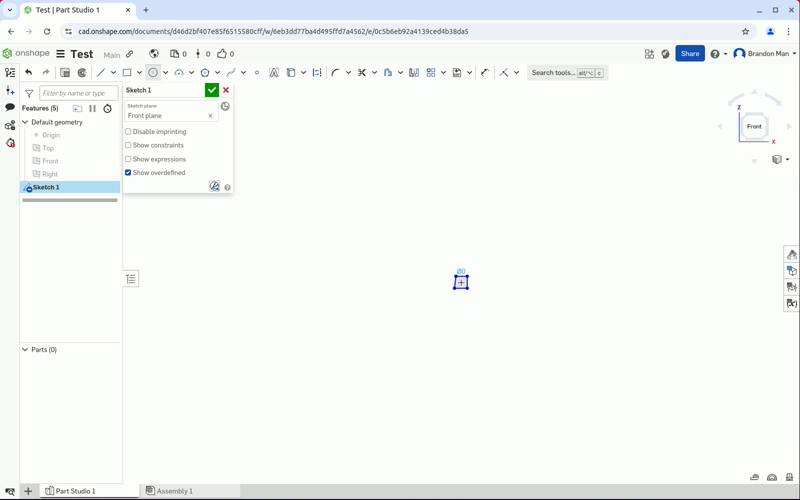
scroll(-6)
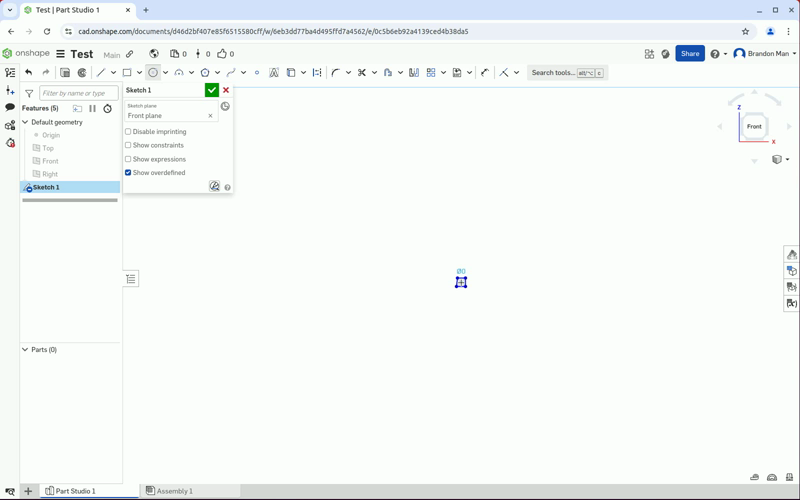
scroll(-6)
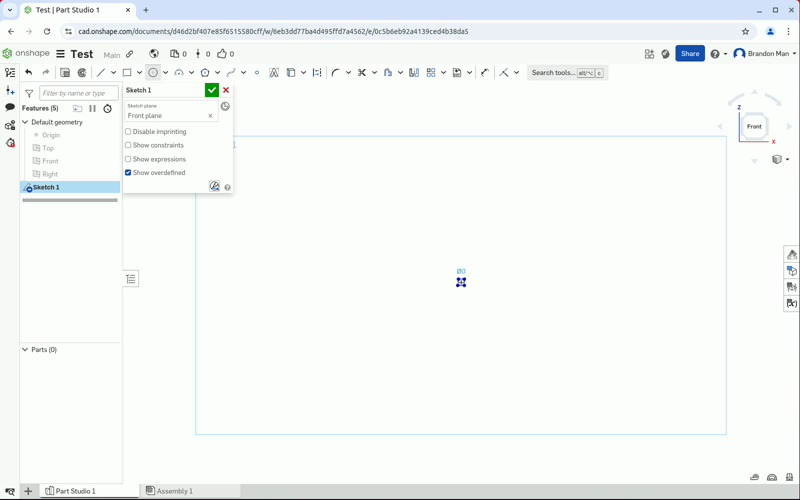
scroll(-6)
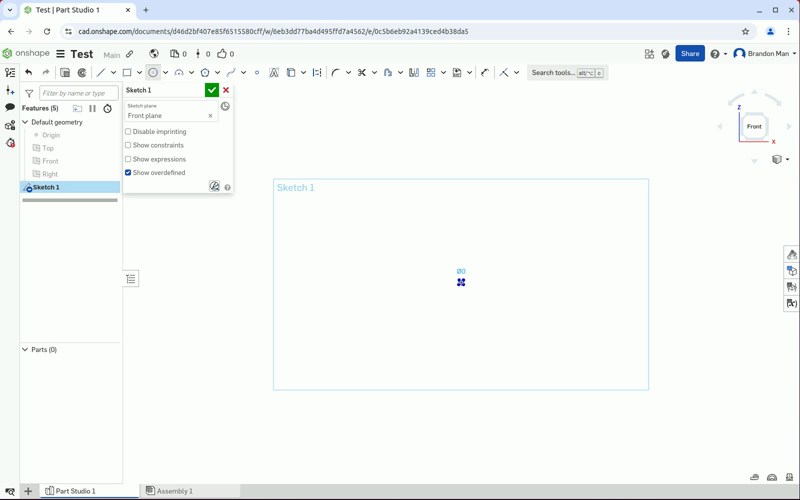
scroll(-6)
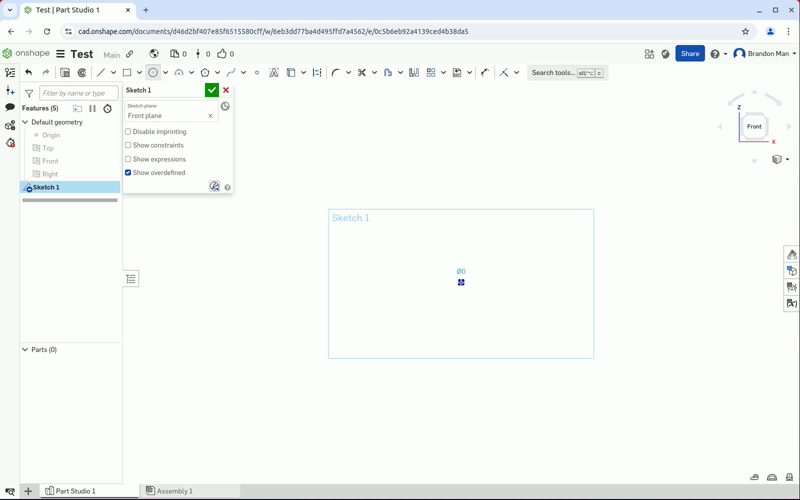
scroll(-6)
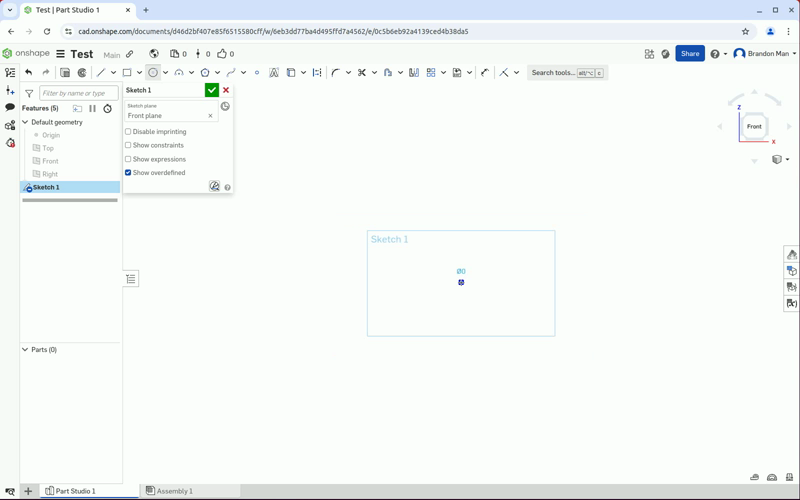
scroll(-6)
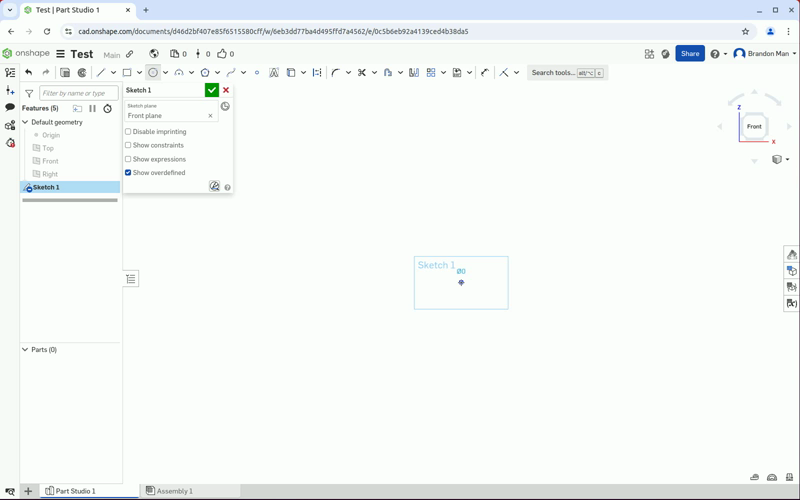
key_up(shift)
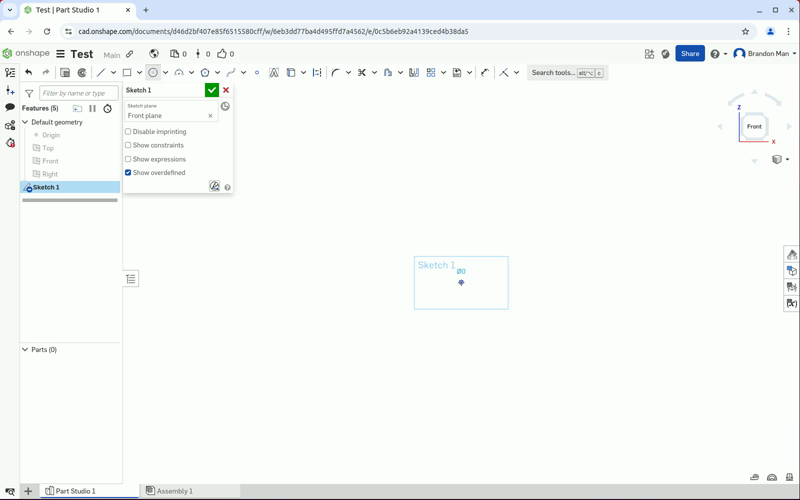
mouse_move(461, 282)
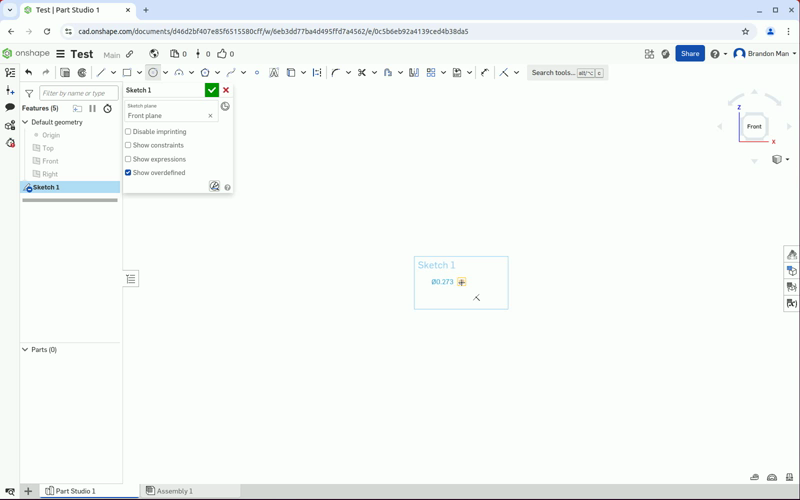
scroll(6)
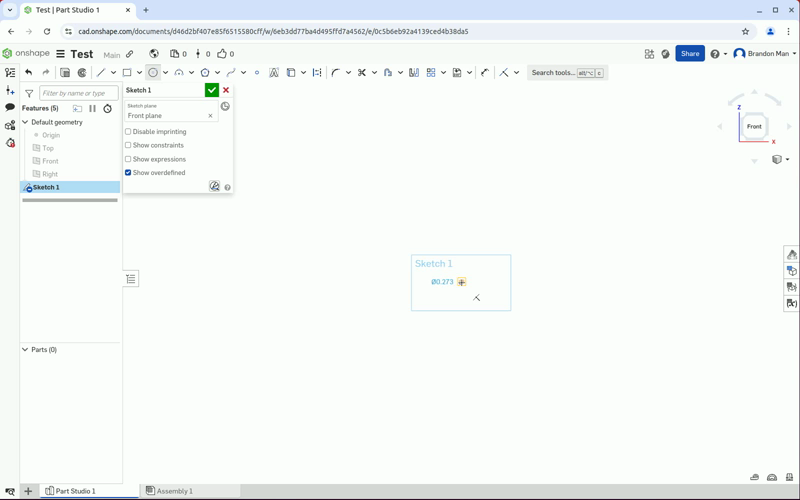
scroll(6)
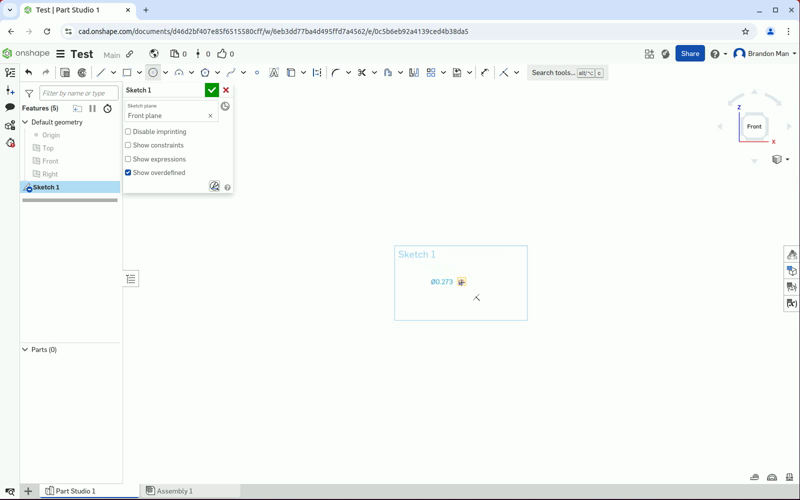
scroll(6)
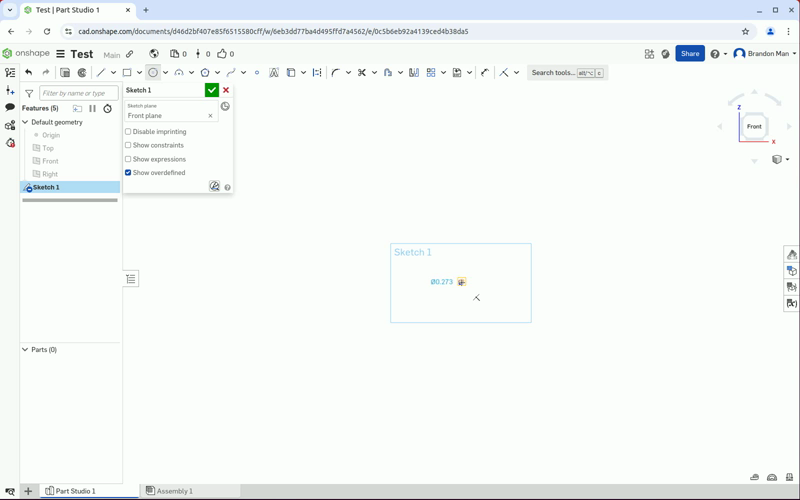
scroll(6)
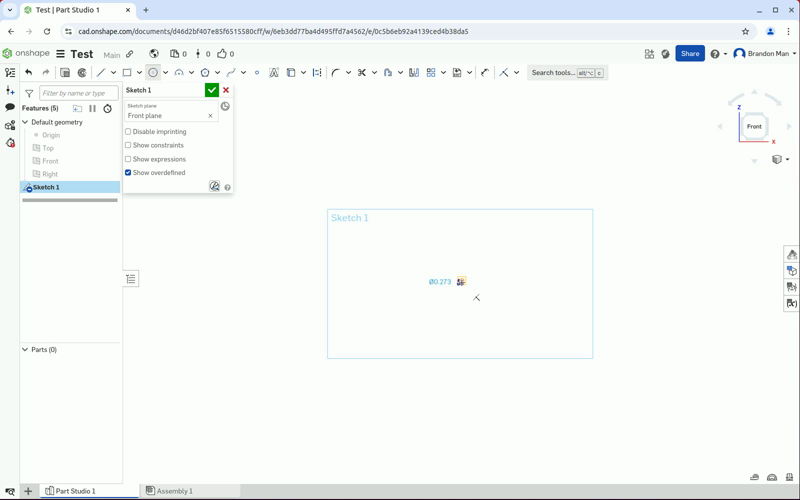
scroll(6)
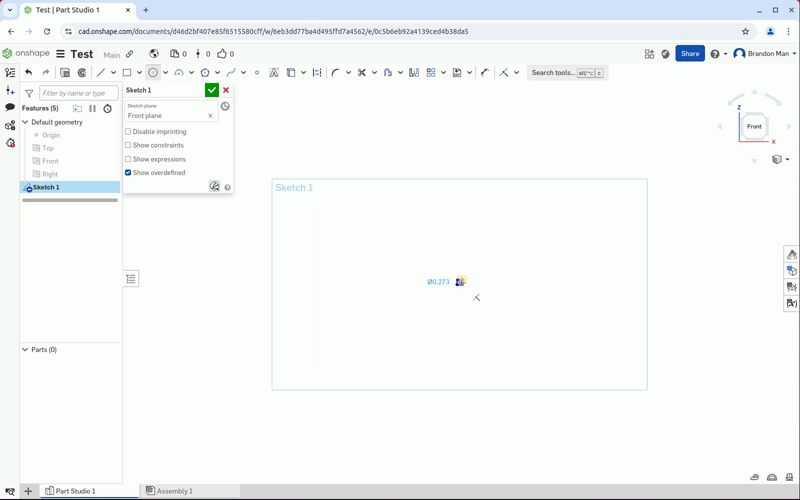
scroll(6)
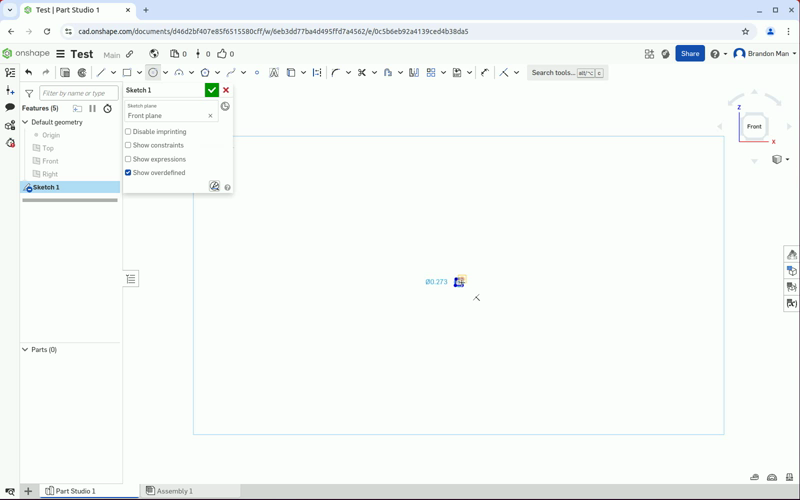
scroll(6)
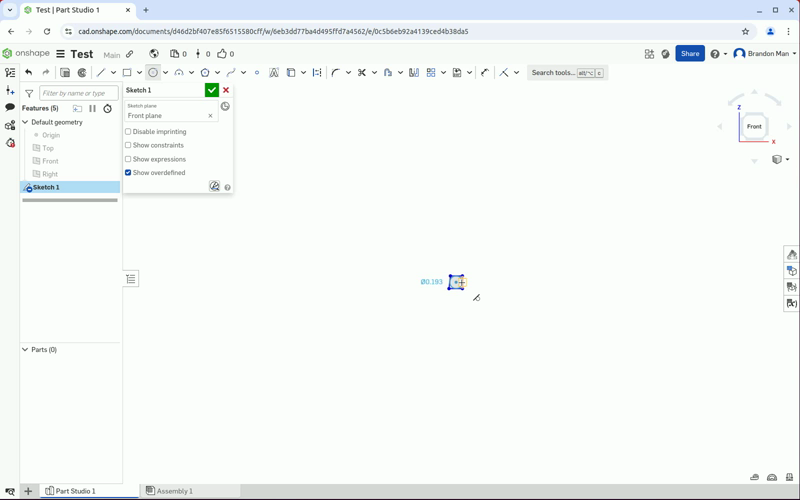
click(461, 282)
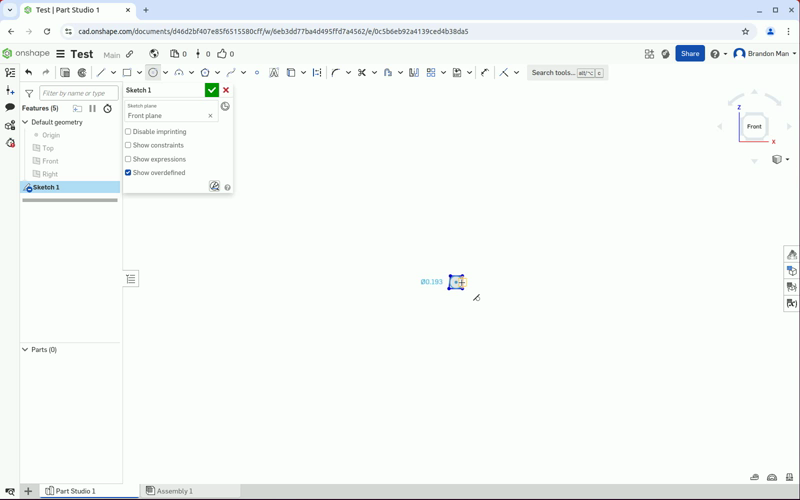
scroll(-6)
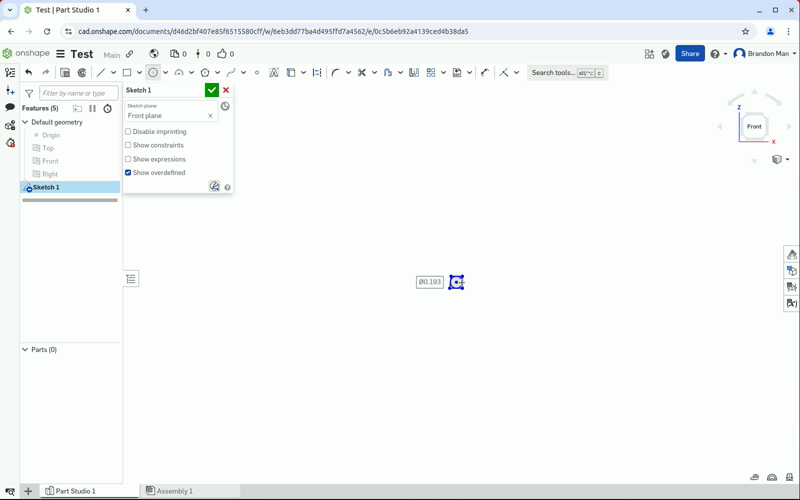
scroll(-6)
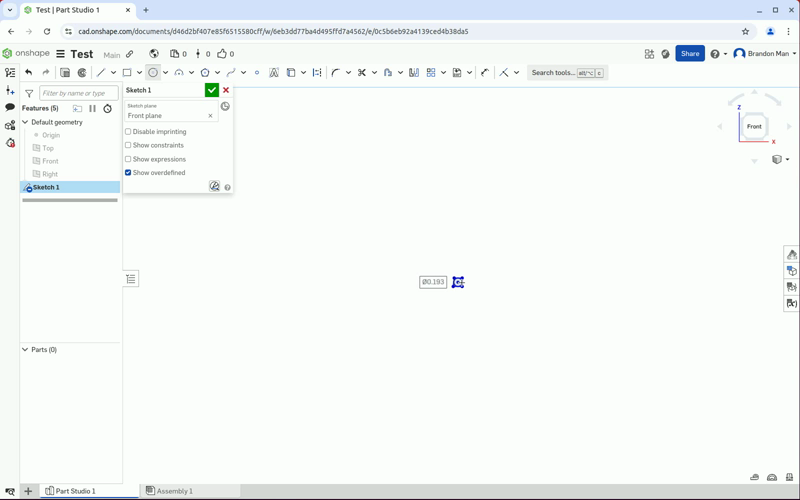
scroll(-6)
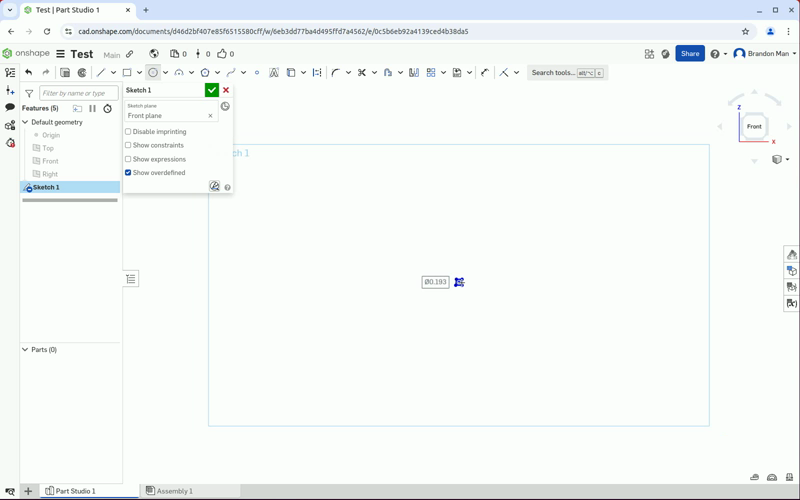
scroll(-6)
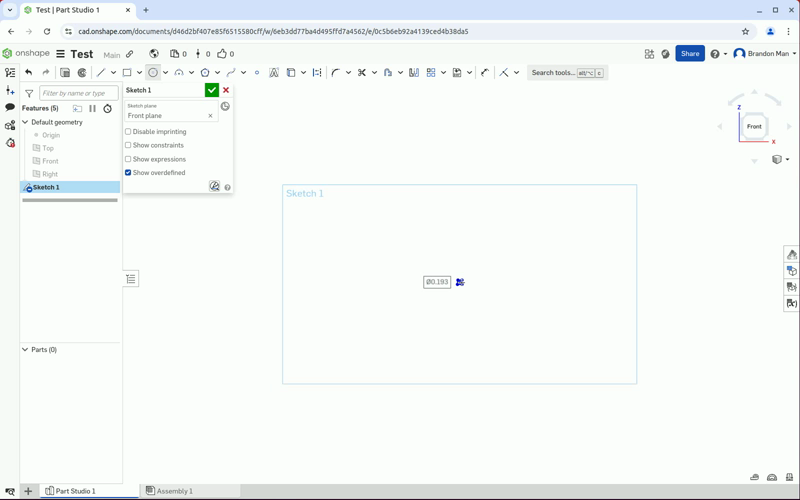
scroll(-6)
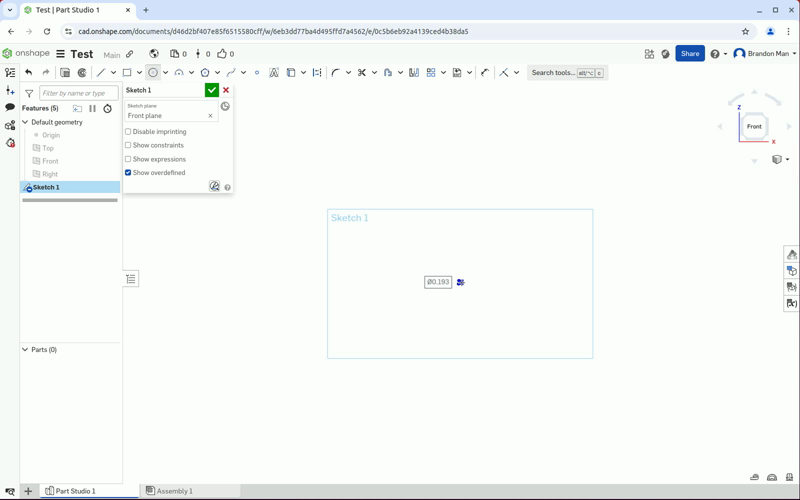
scroll(-6)
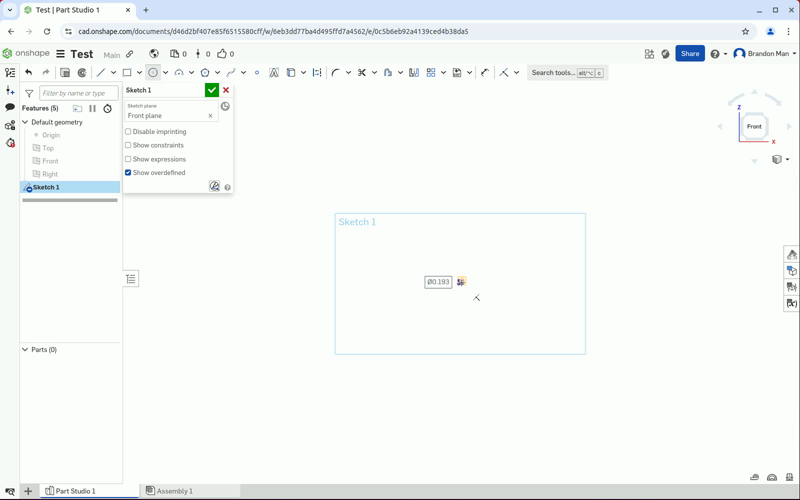
scroll(-6)
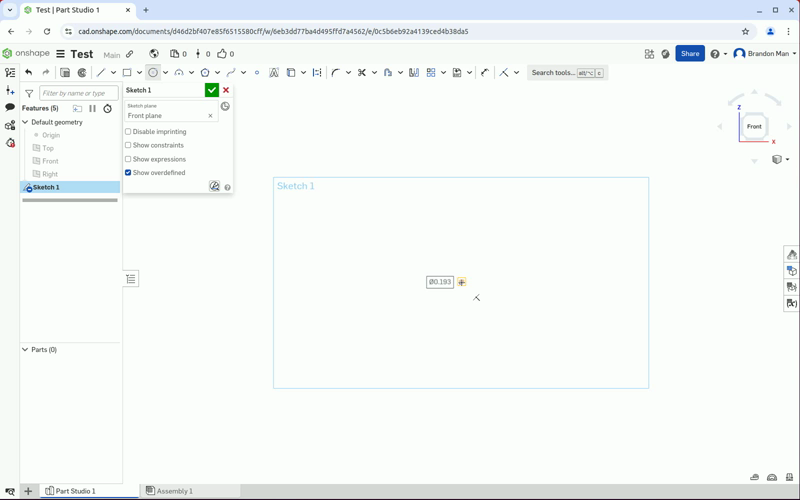
key(esc)
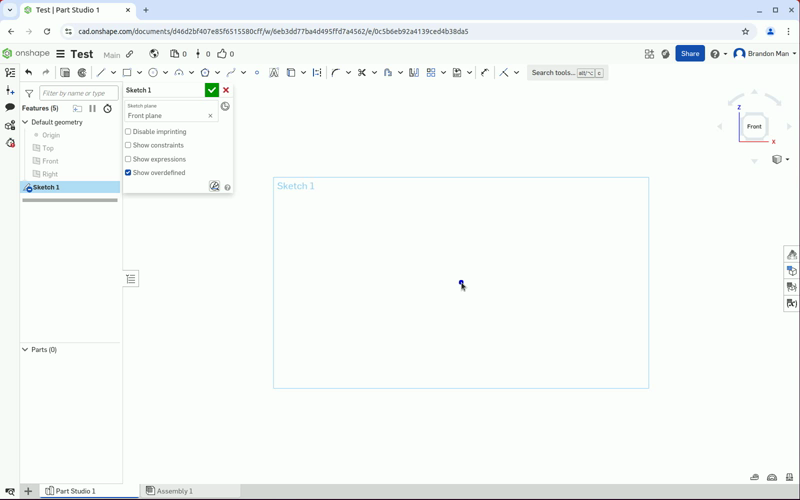
mouse_move(461, 282)
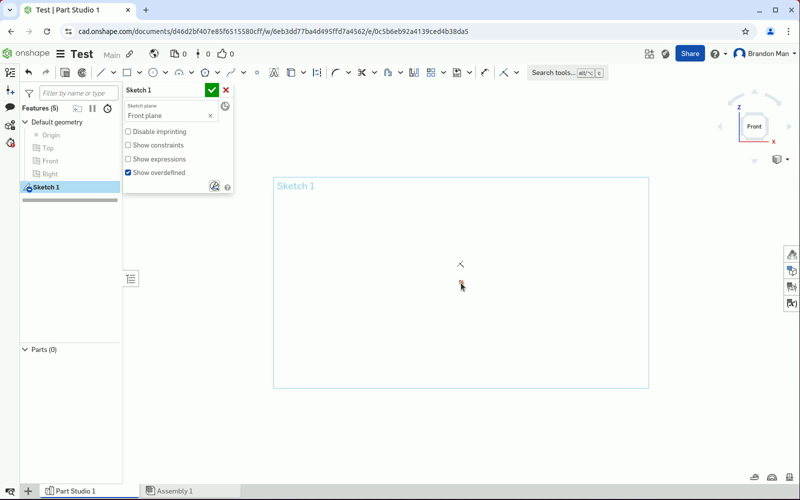
scroll(6)
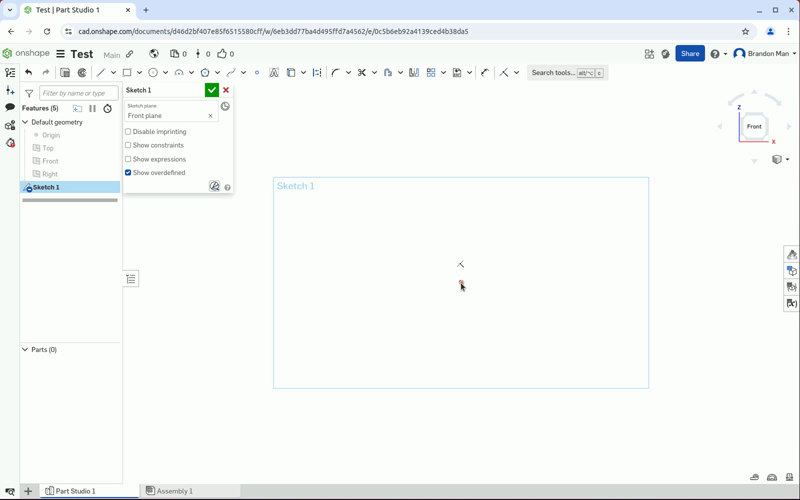
scroll(6)
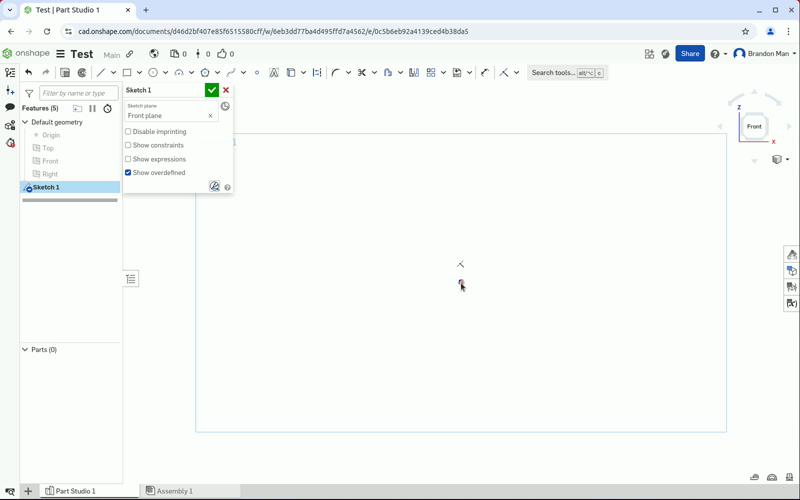
scroll(6)
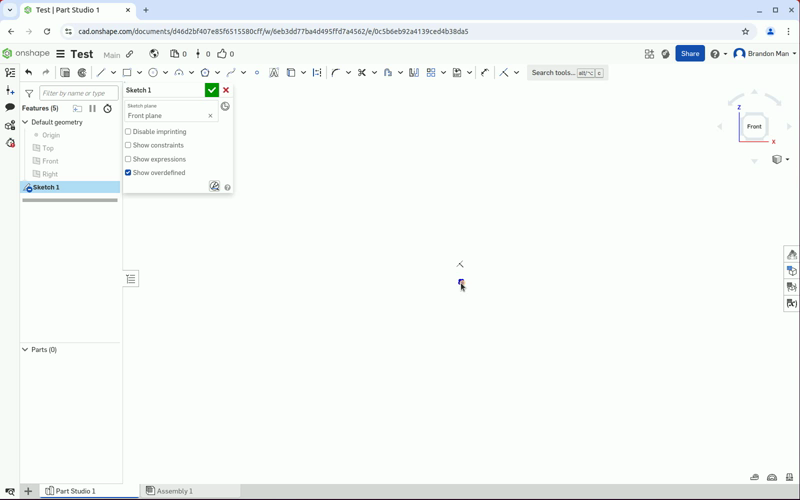
scroll(6)
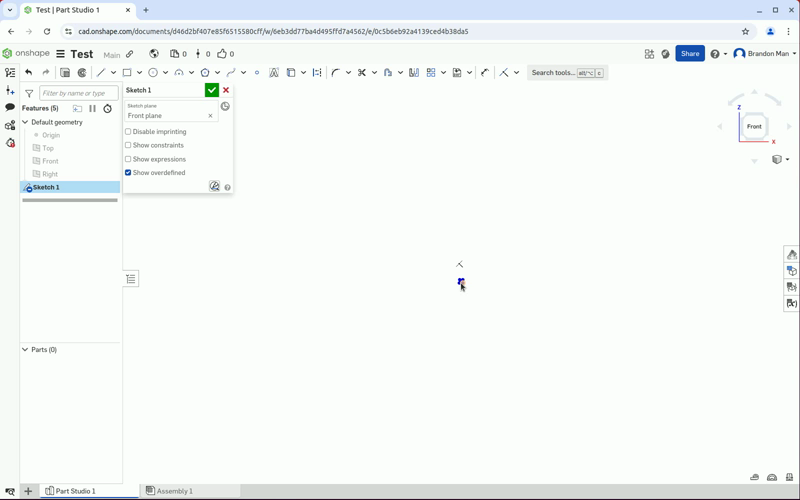
scroll(6)
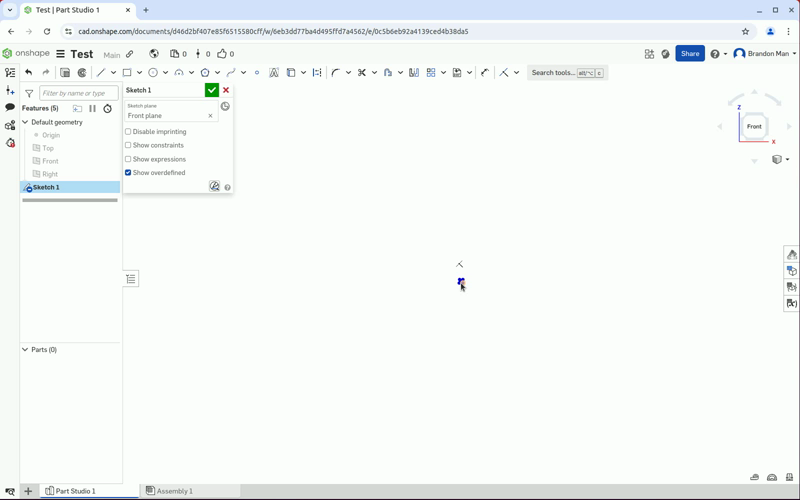
scroll(6)
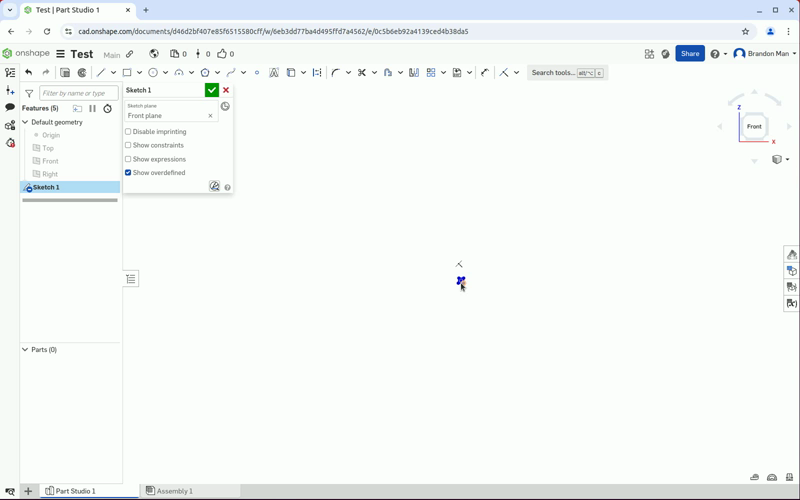
scroll(6)
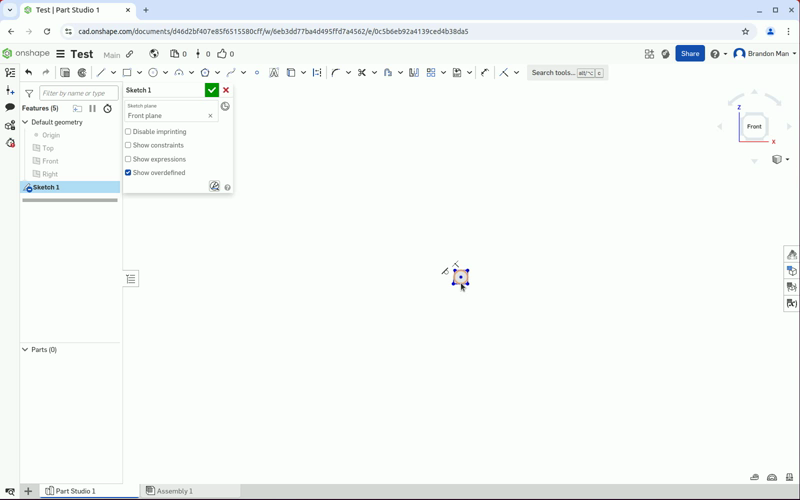
click(461, 282)
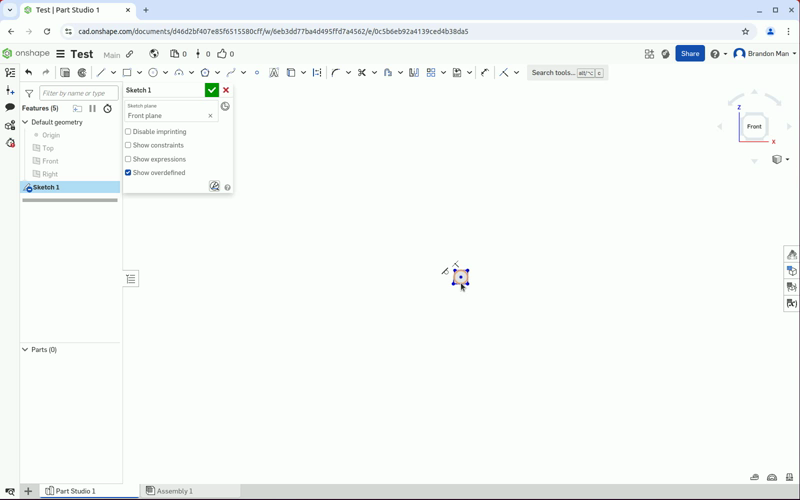
scroll(-6)
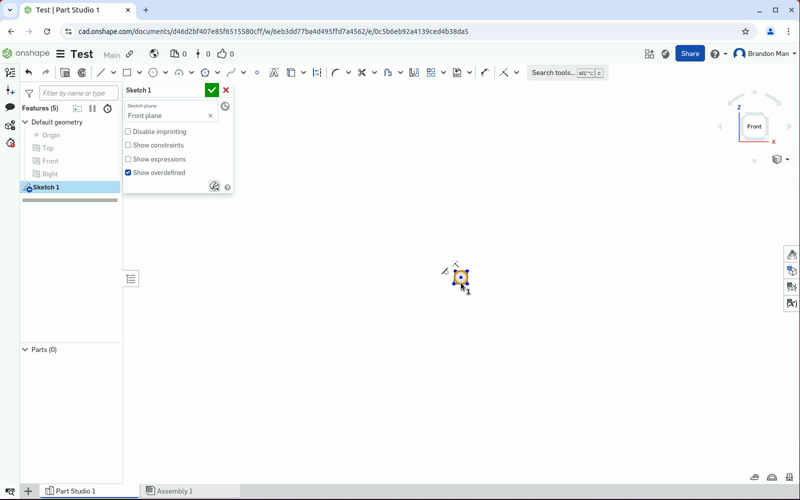
scroll(-6)
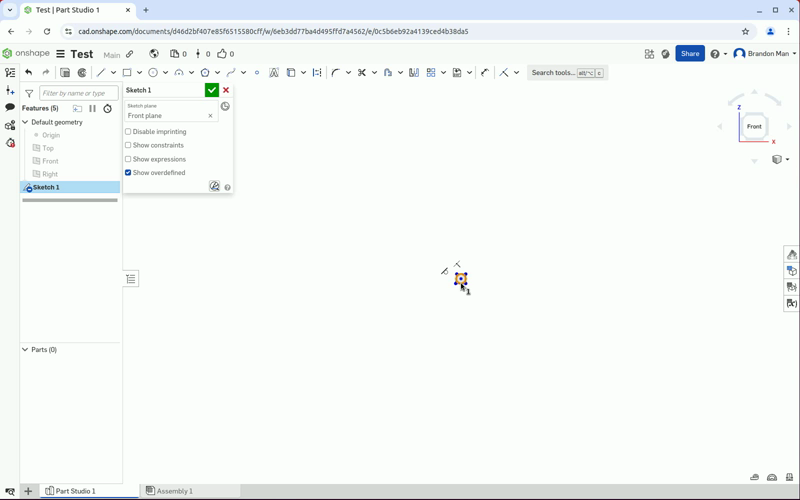
scroll(-6)
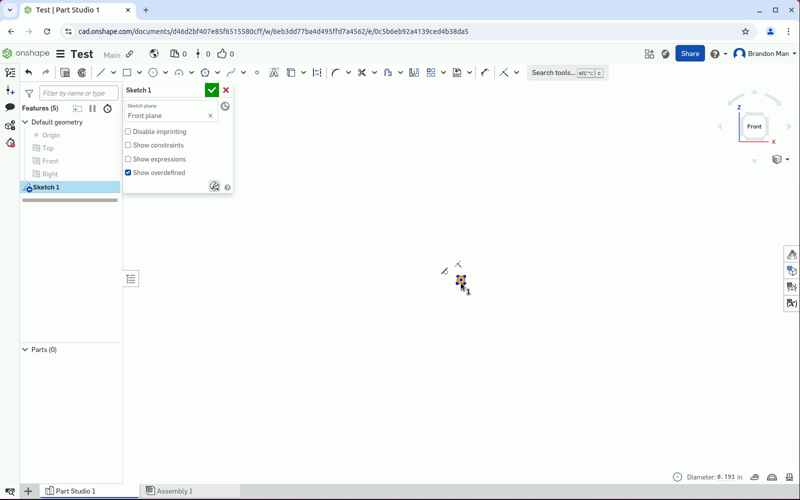
scroll(-6)
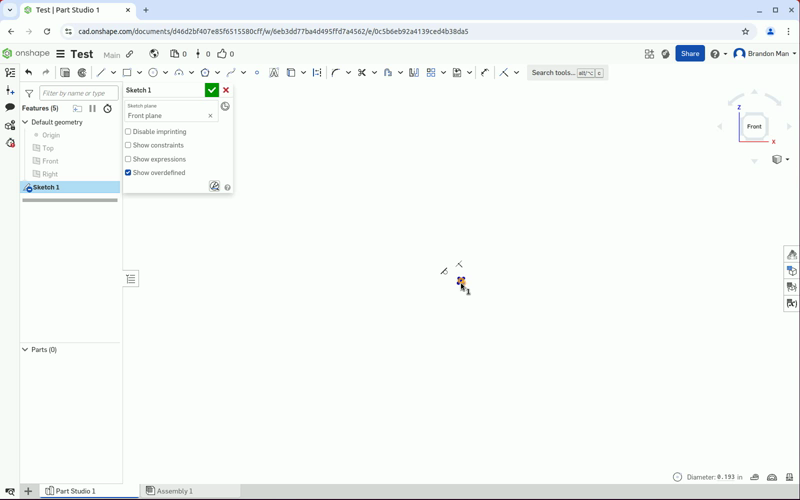
scroll(-6)
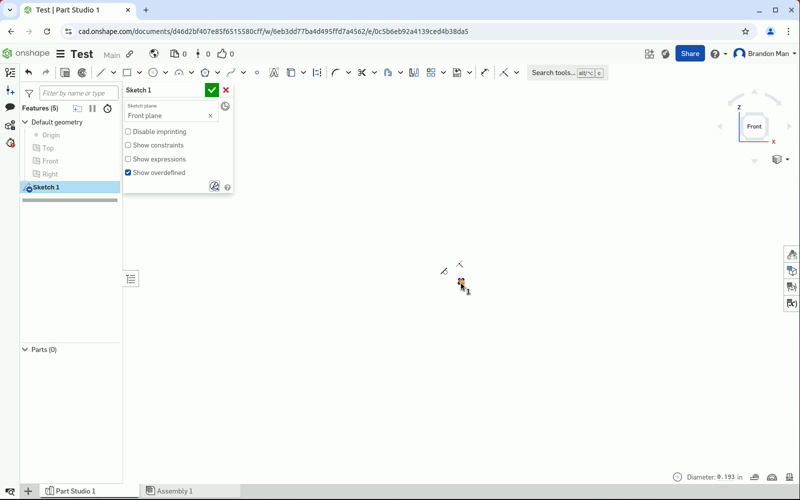
scroll(-6)
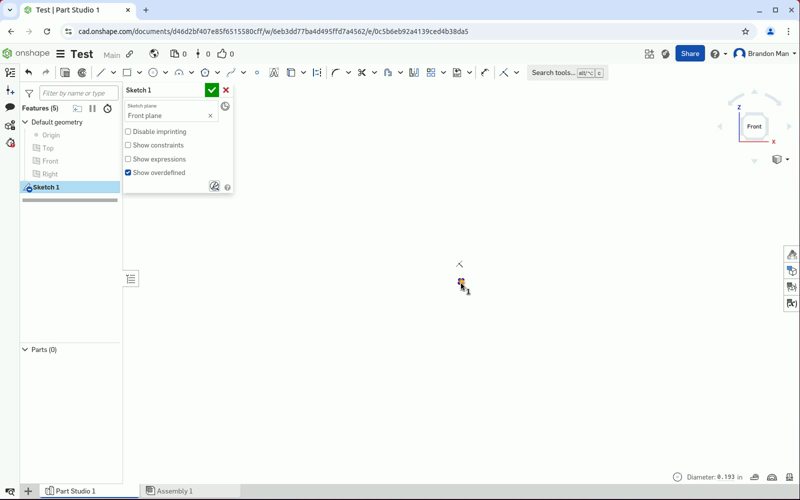
scroll(-6)
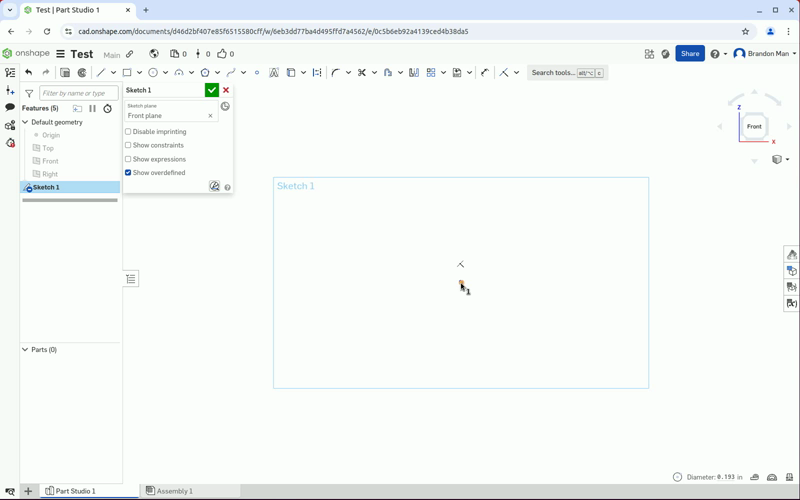
mouse_move(73, 352)
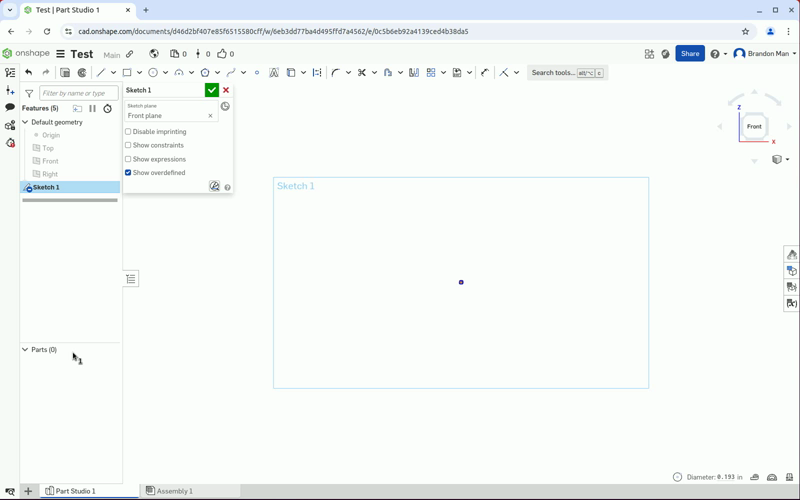
key(shift+y)
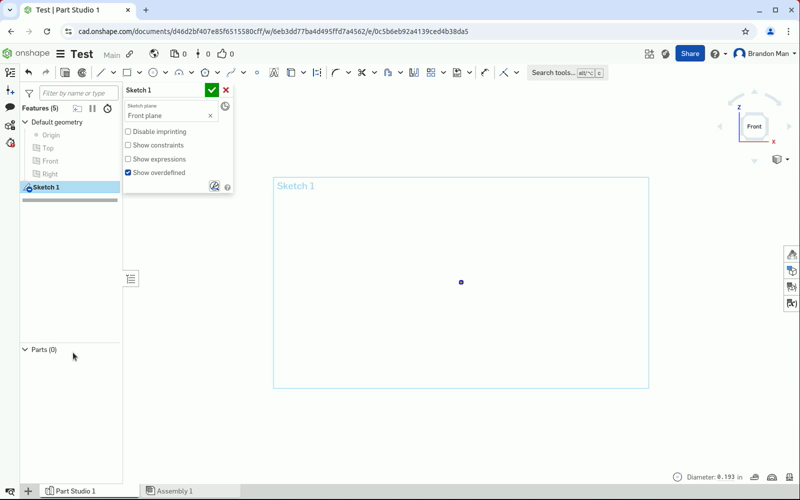
key(shift+e)
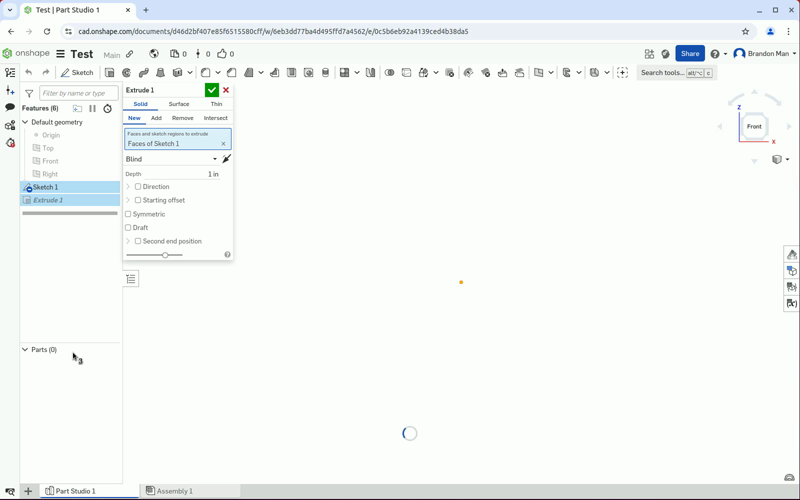
mouse_move(143, 106)
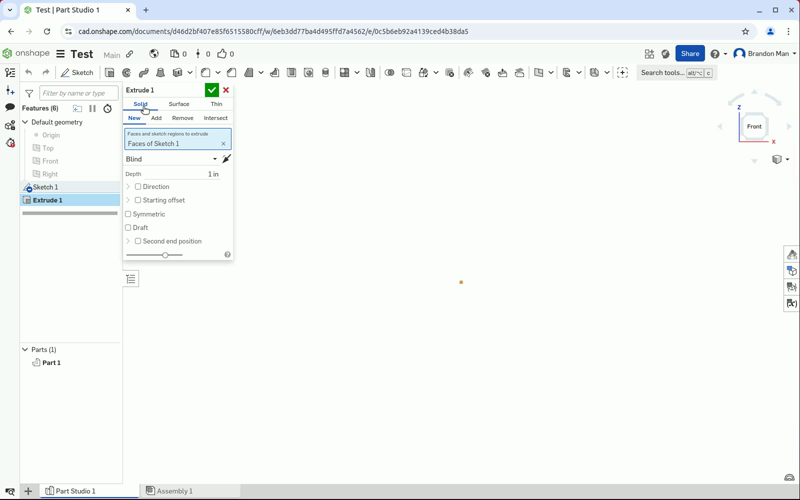
click(143, 106)
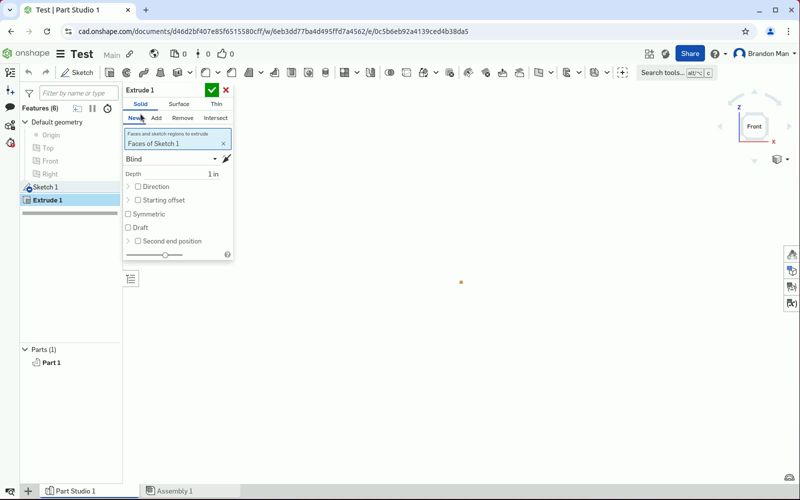
mouse_move(137, 120)
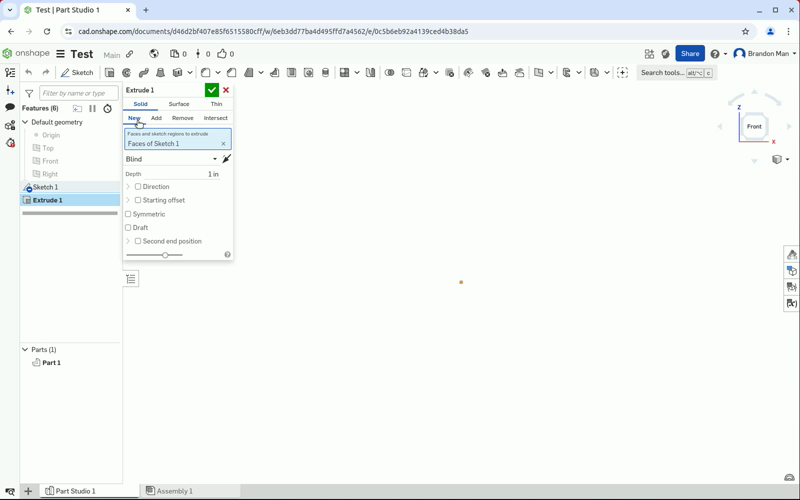
click(137, 120)
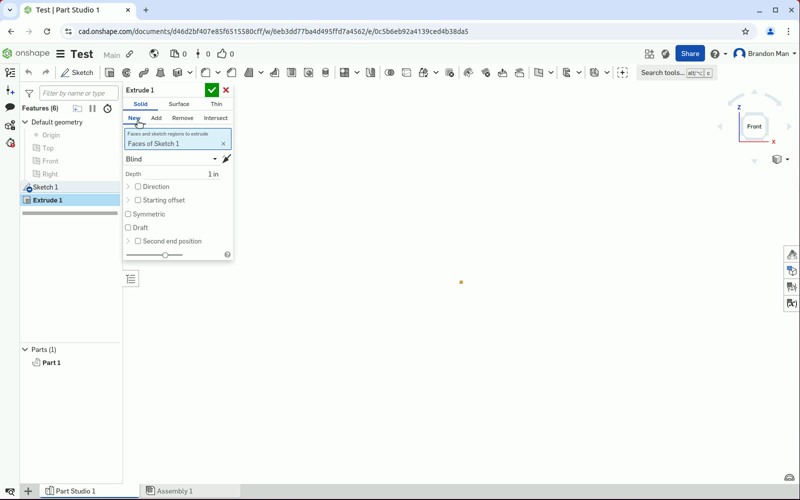
key(tab, 4)
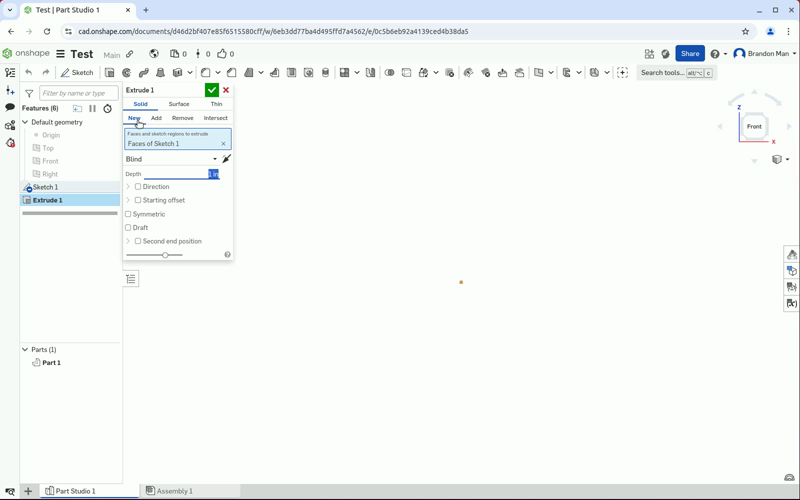
text(23.108)
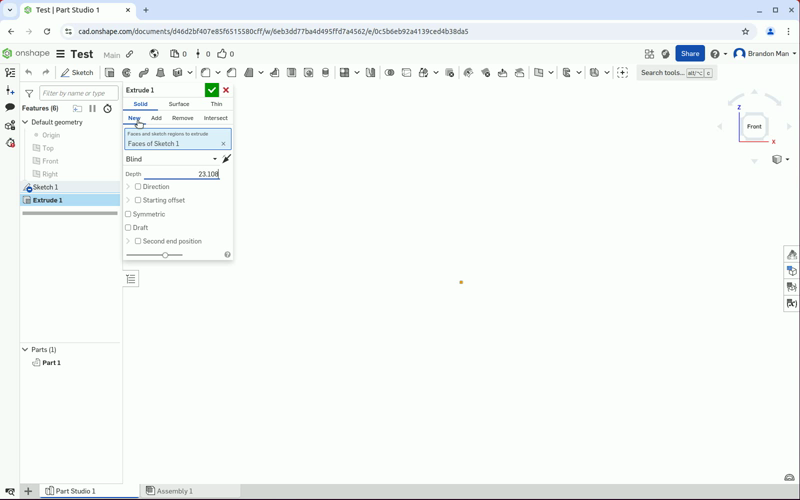
key(enter)
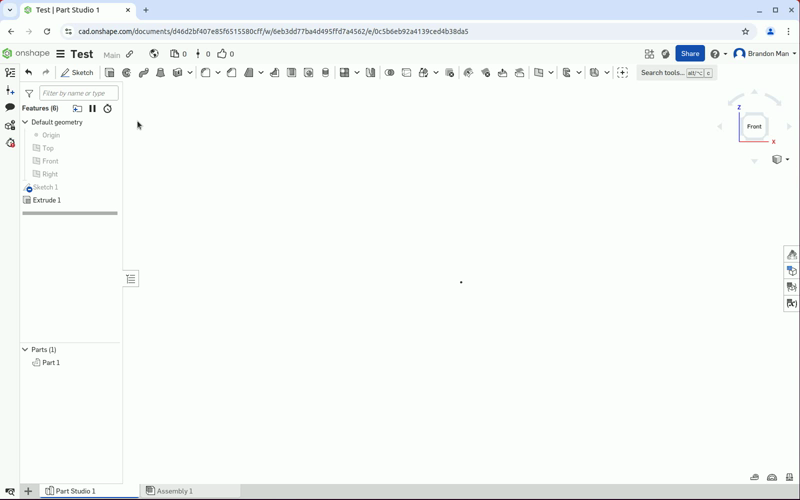
key(shift+h)
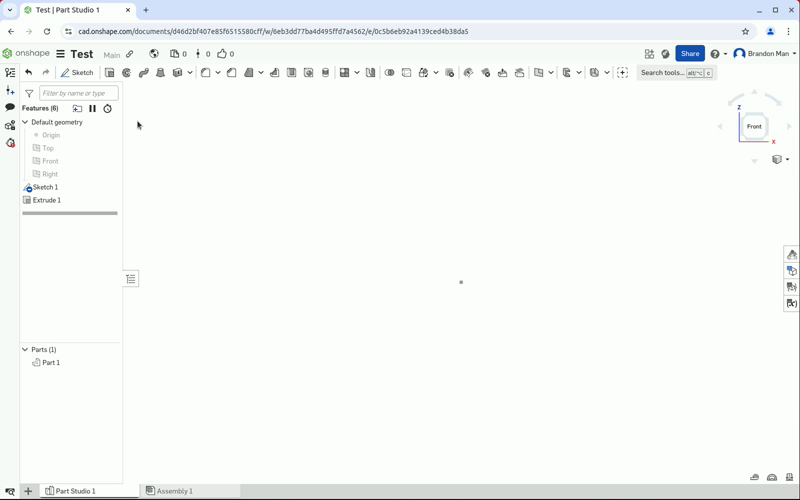
key(shift+h)
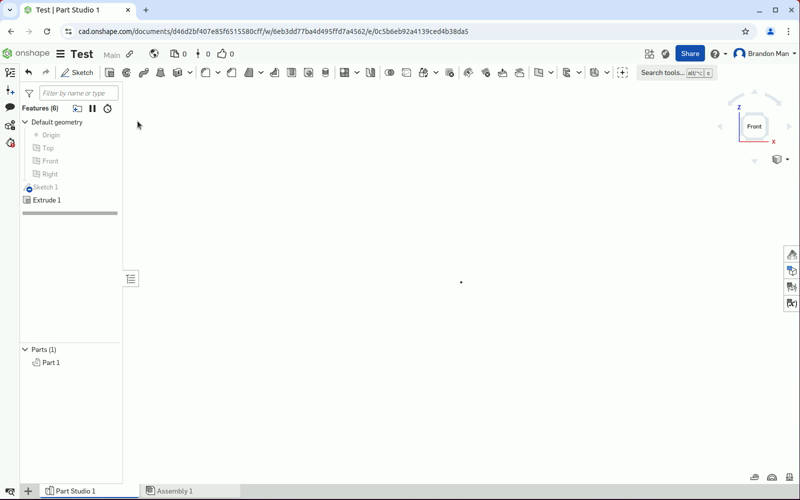
mouse_move(73, 189)
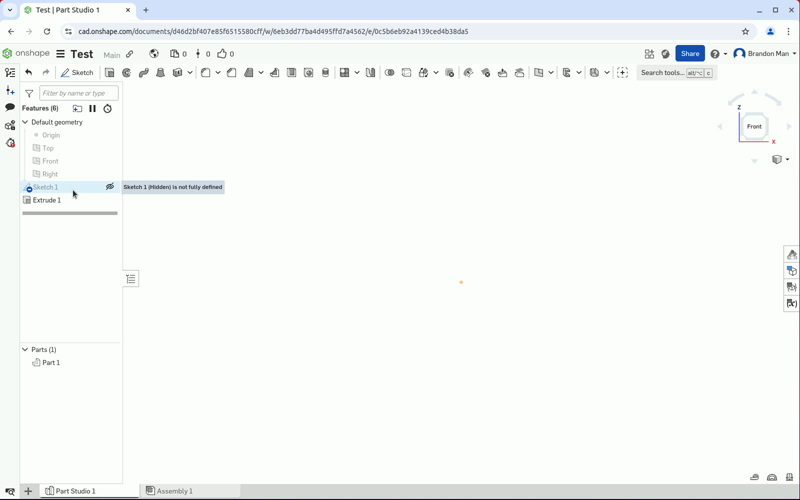
click(73, 189)
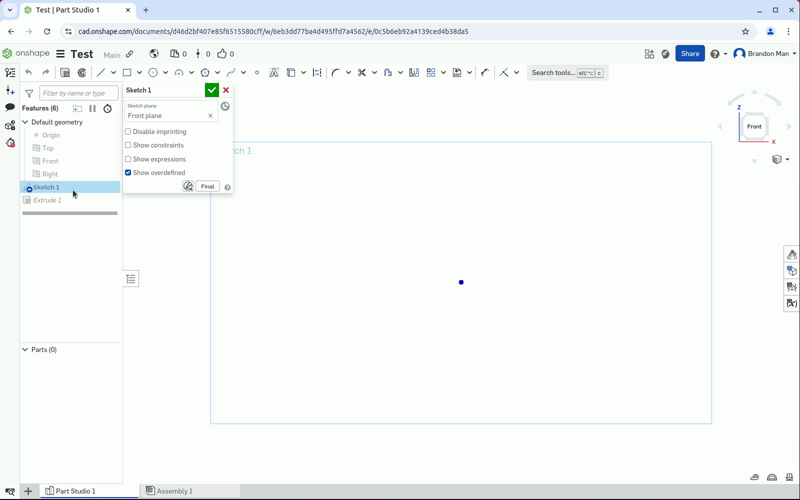
mouse_move(229, 92)
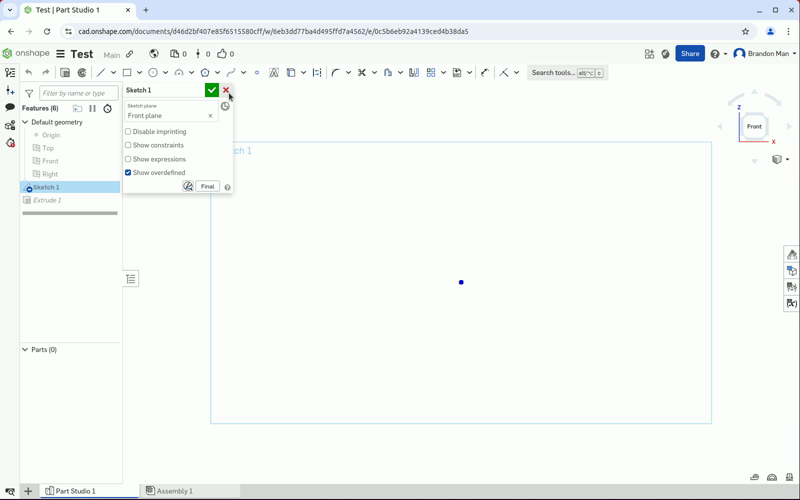
click(229, 92)
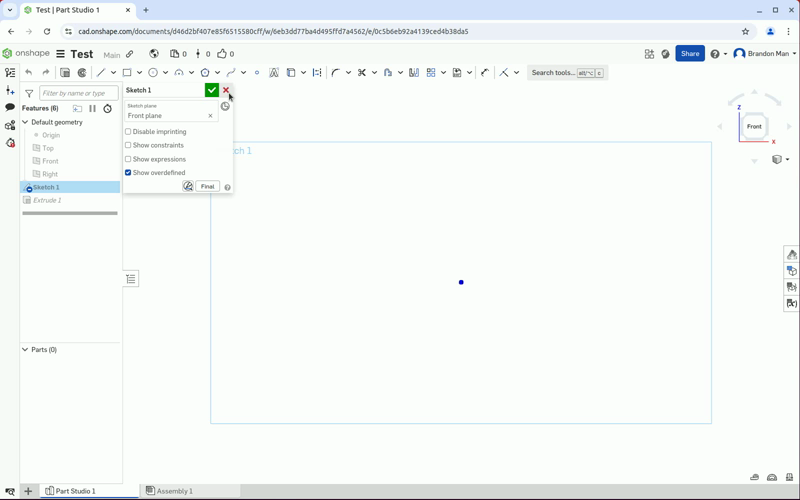
key(shift+s)
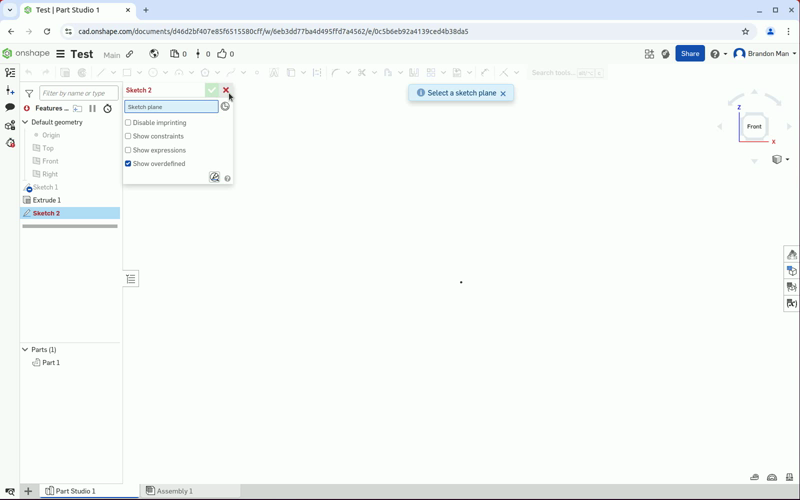
mouse_move(73, 163)
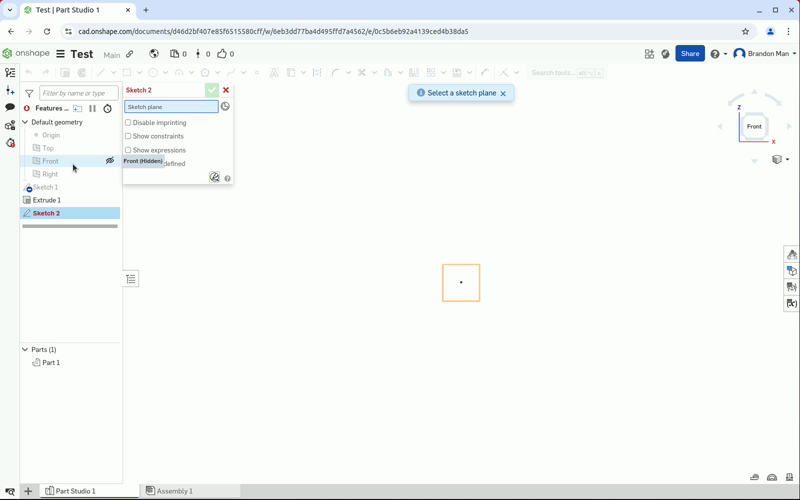
click(73, 163)
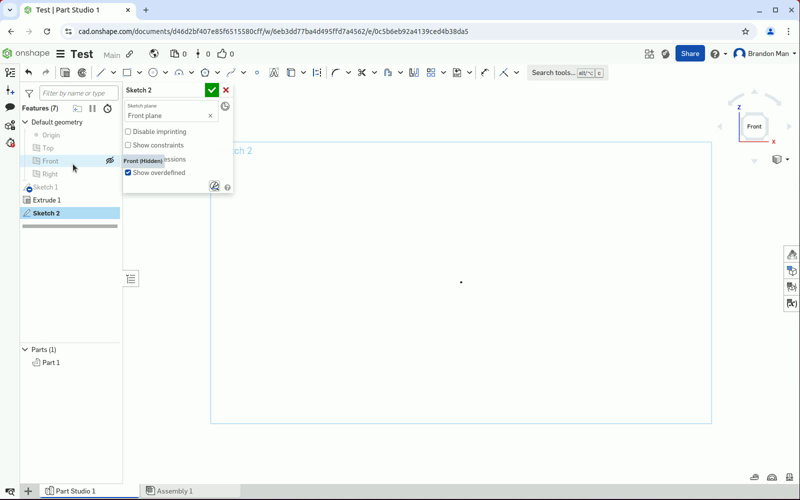
mouse_move(73, 352)
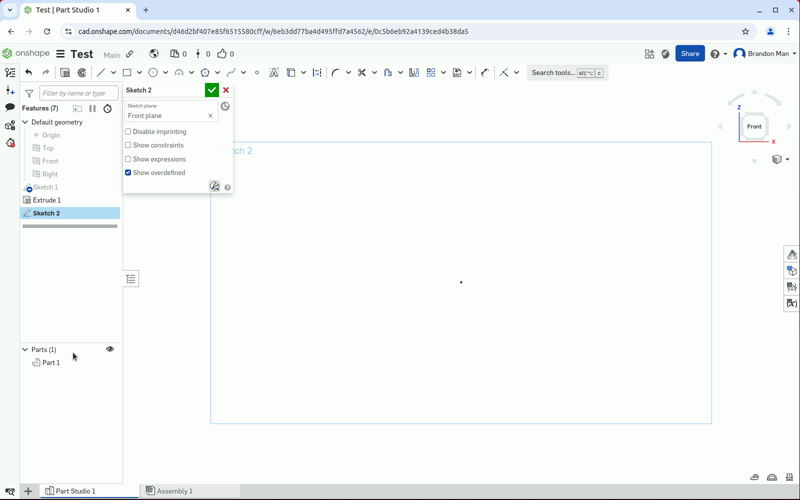
key(y)
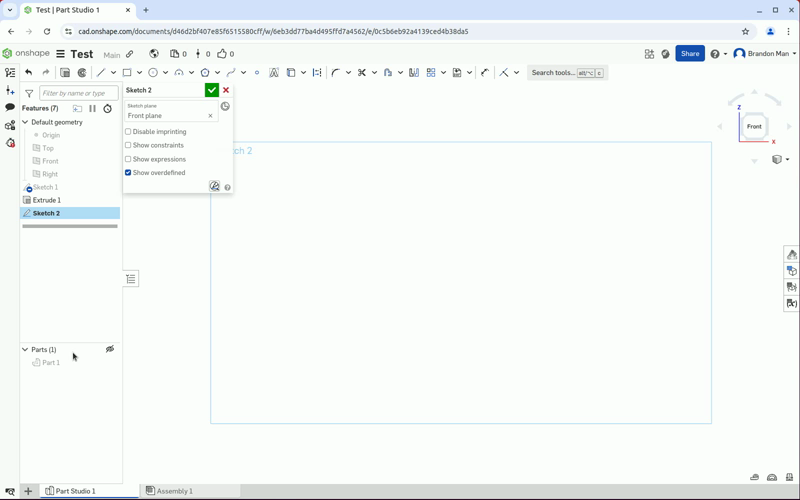
key(c)
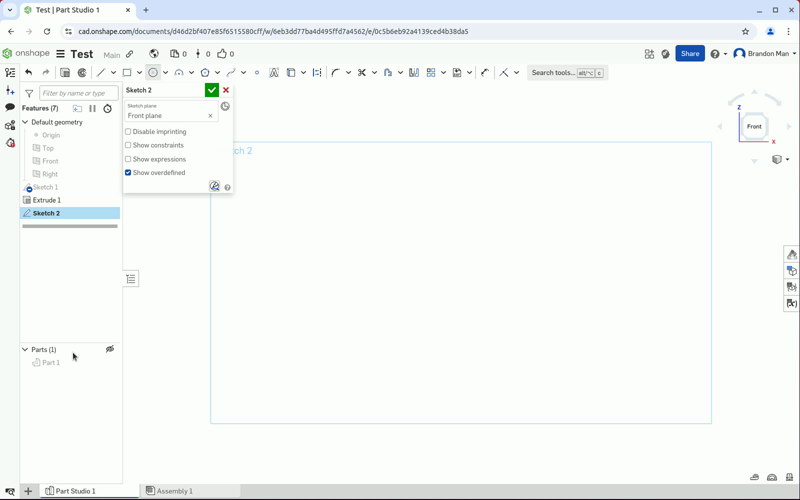
key_down(shift)
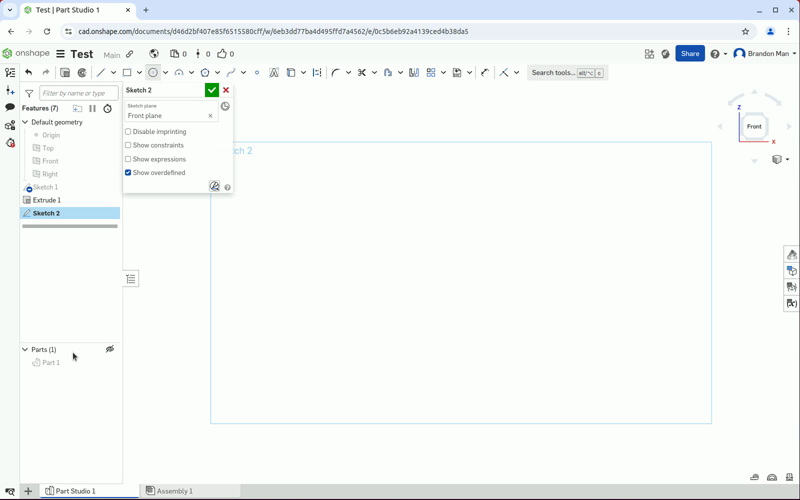
mouse_move(461, 282)
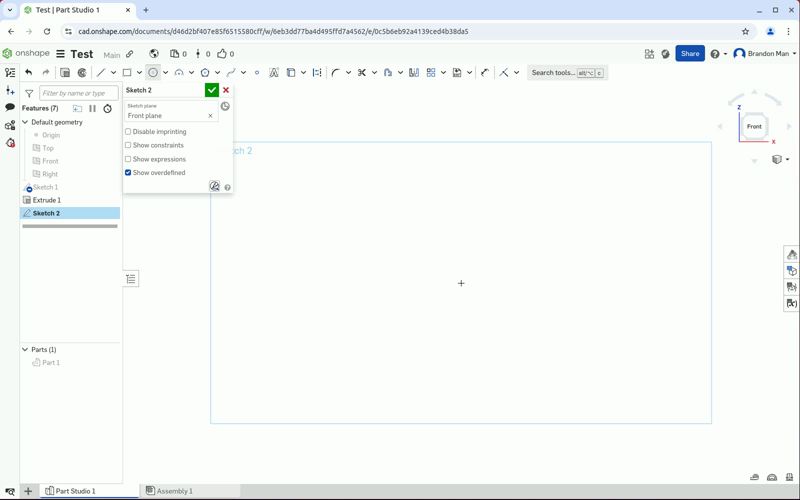
click(461, 282)
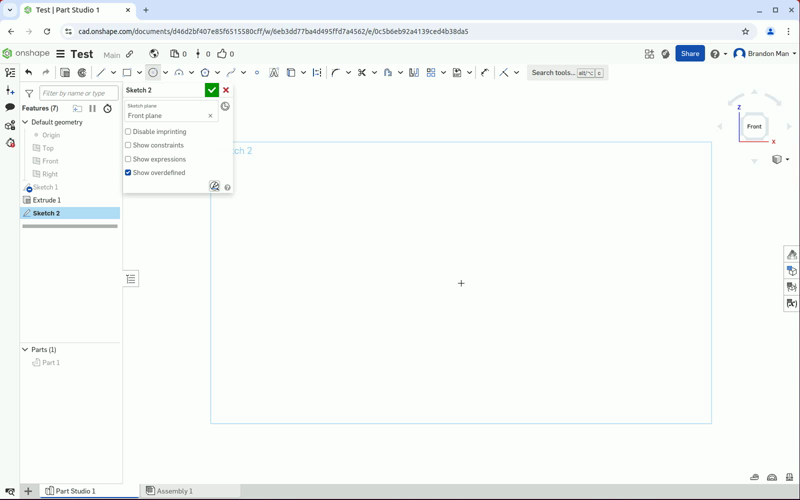
key_up(shift)
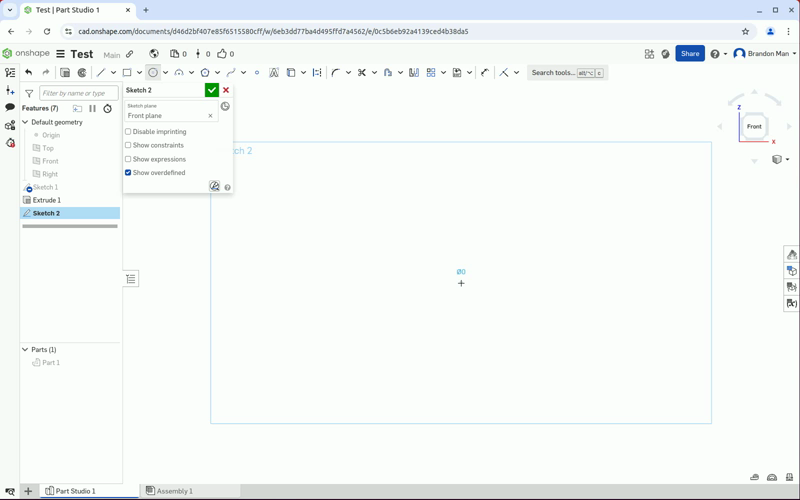
mouse_move(461, 282)
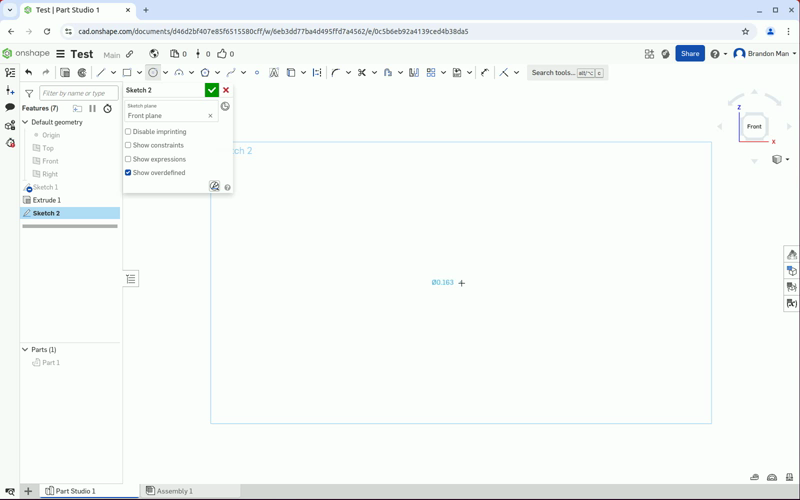
scroll(6)
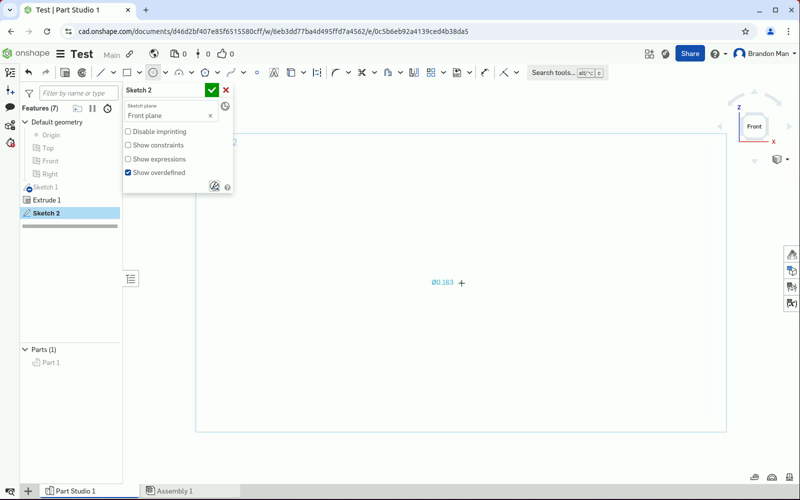
scroll(6)
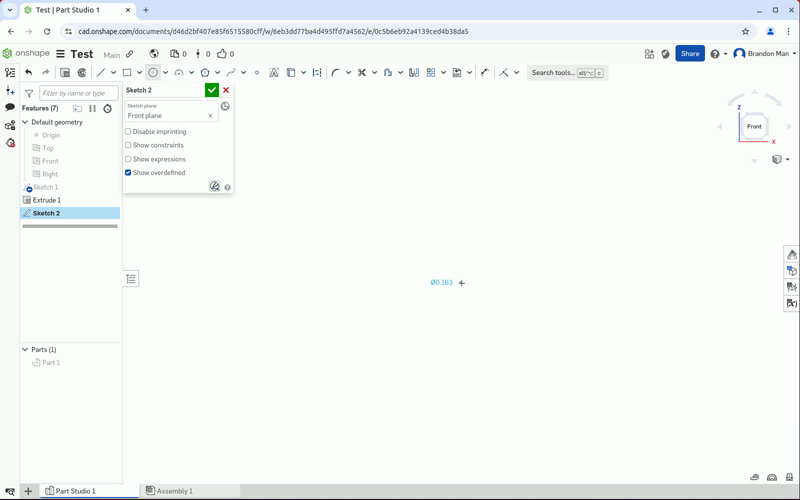
scroll(6)
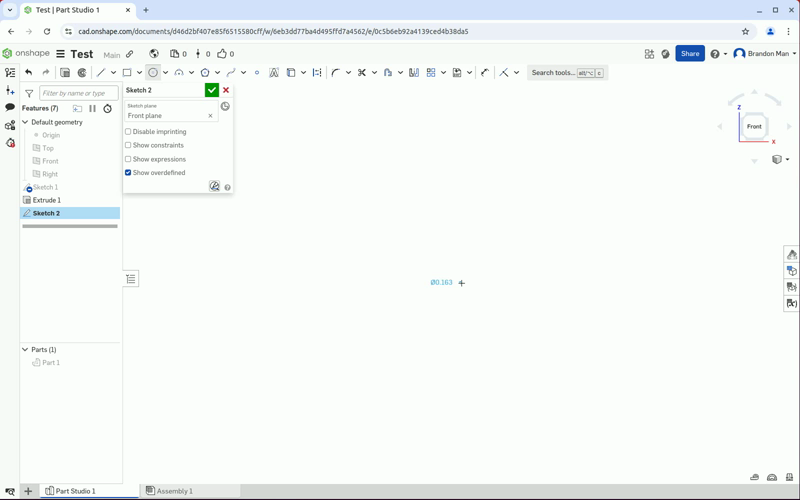
scroll(6)
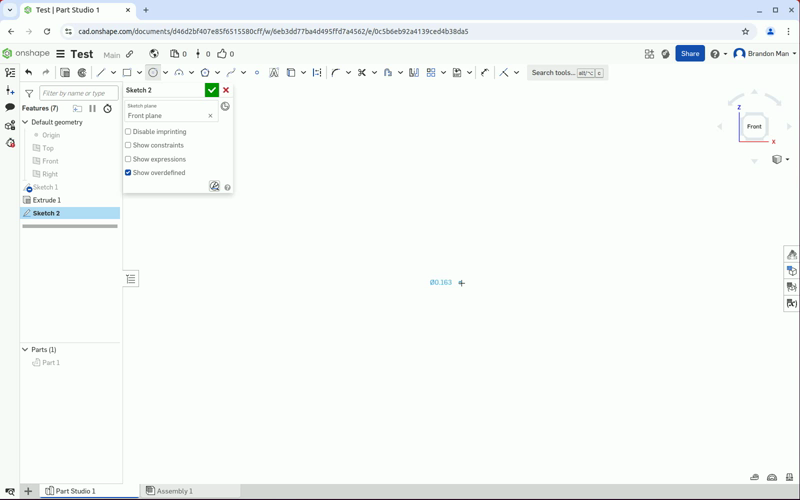
scroll(6)
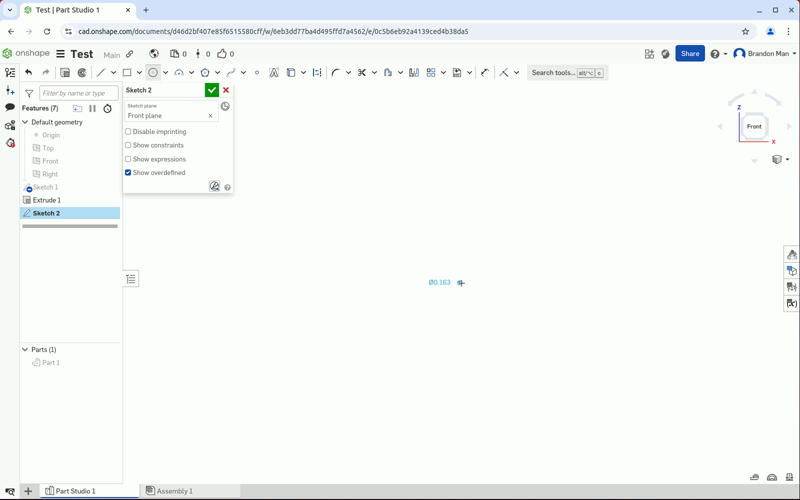
scroll(6)
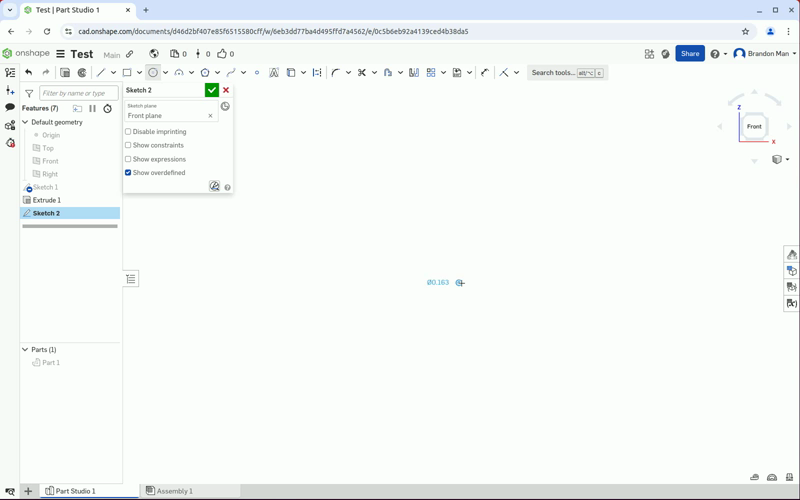
scroll(6)
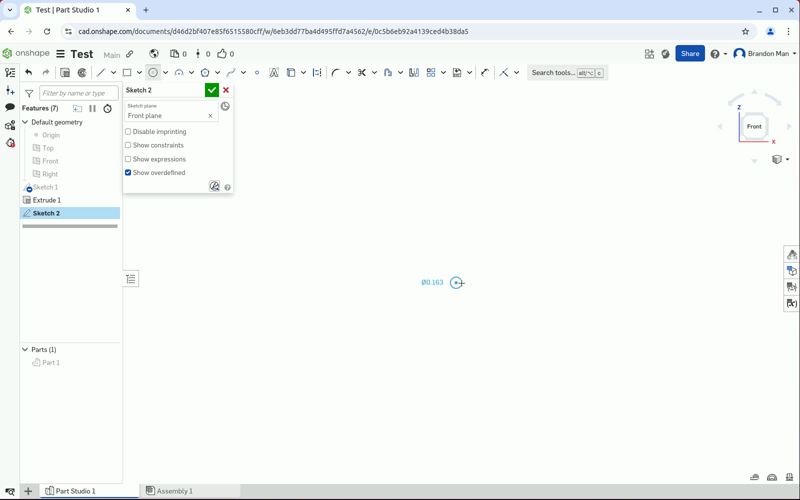
click(461, 282)
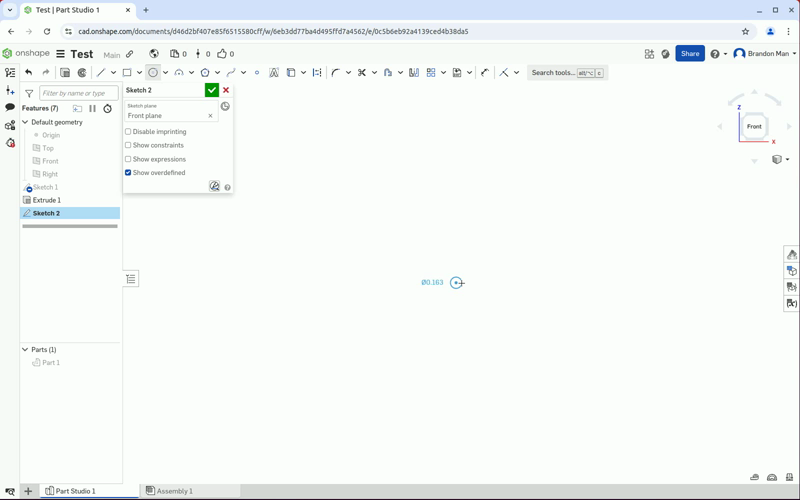
scroll(-6)
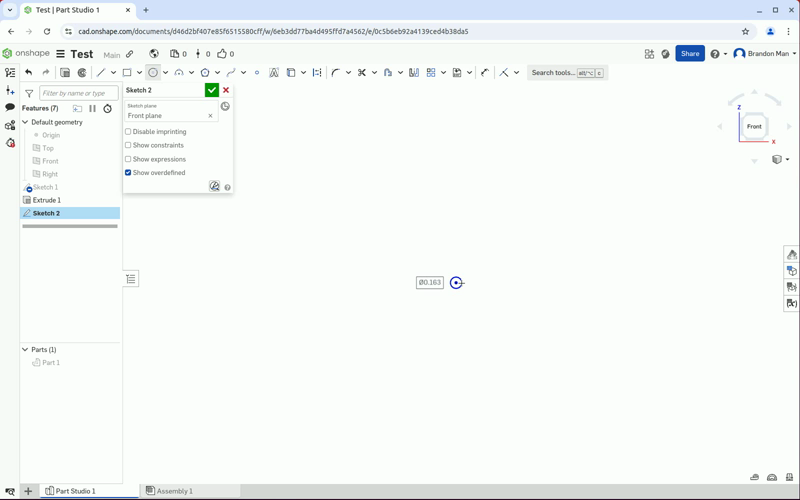
scroll(-6)
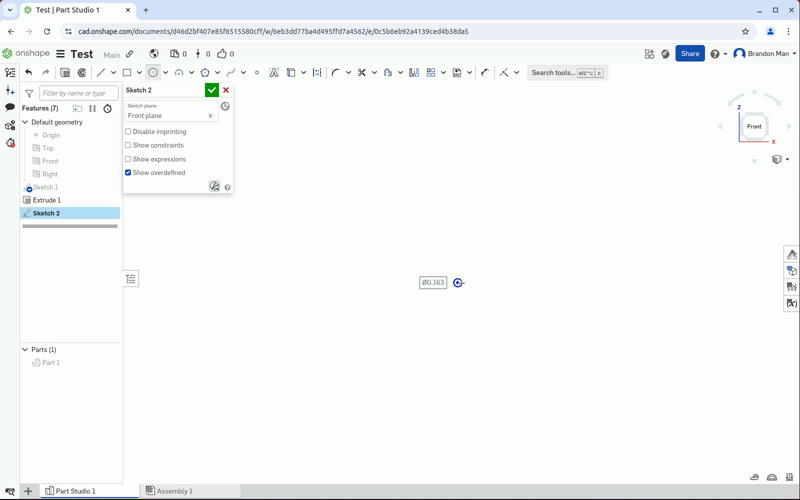
scroll(-6)
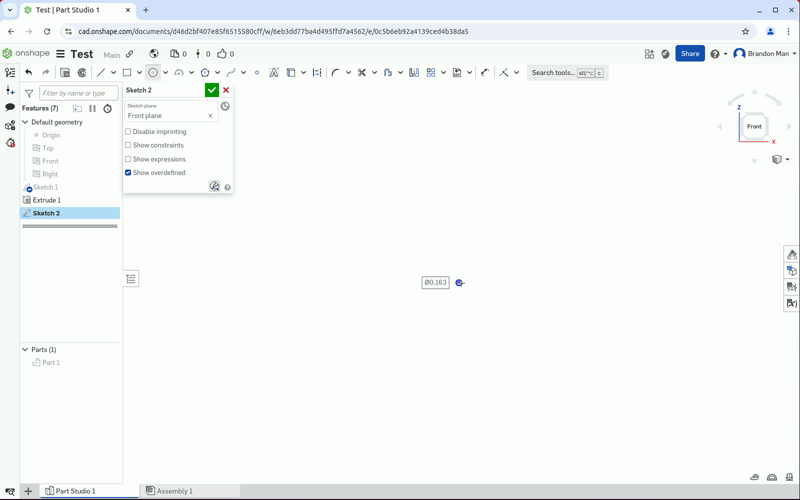
scroll(-6)
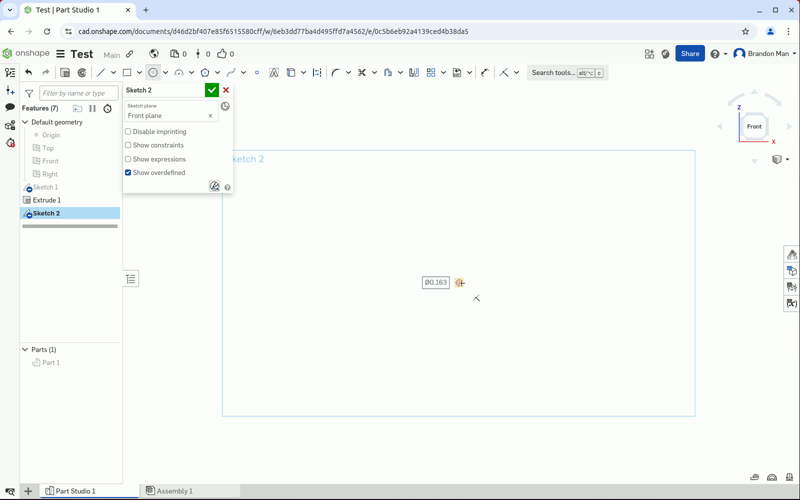
scroll(-6)
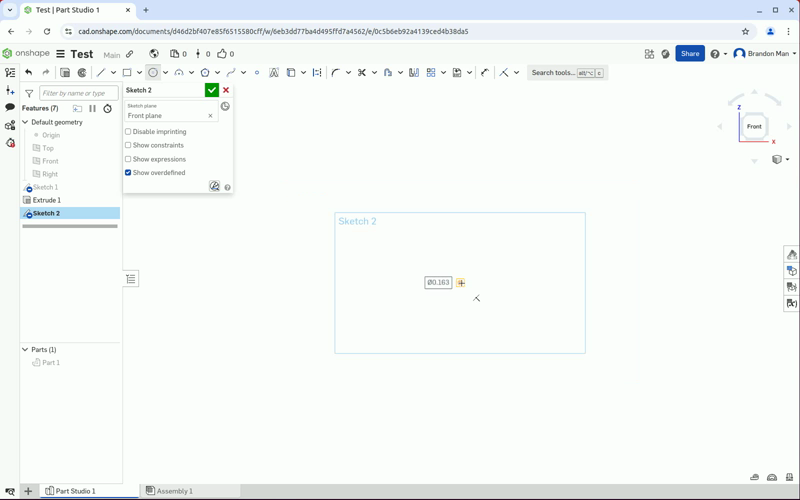
scroll(-6)
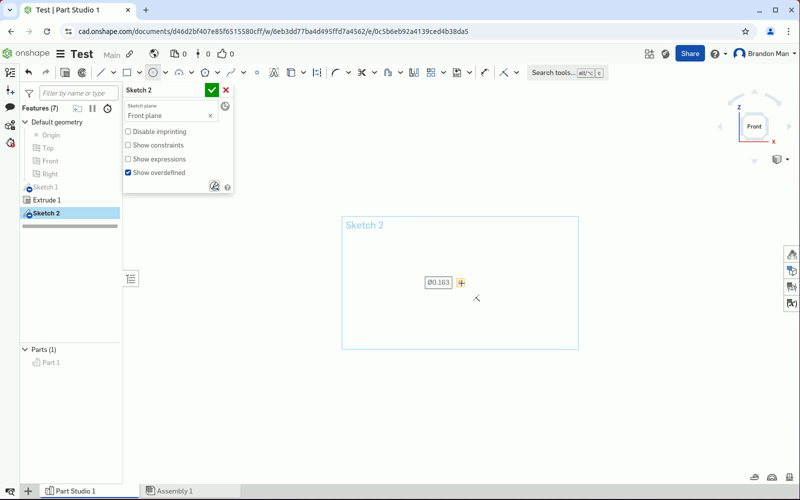
scroll(-6)
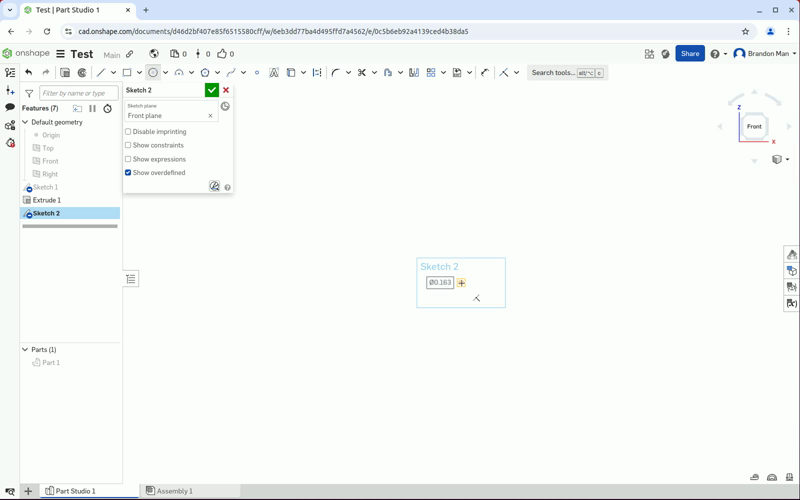
key(esc)
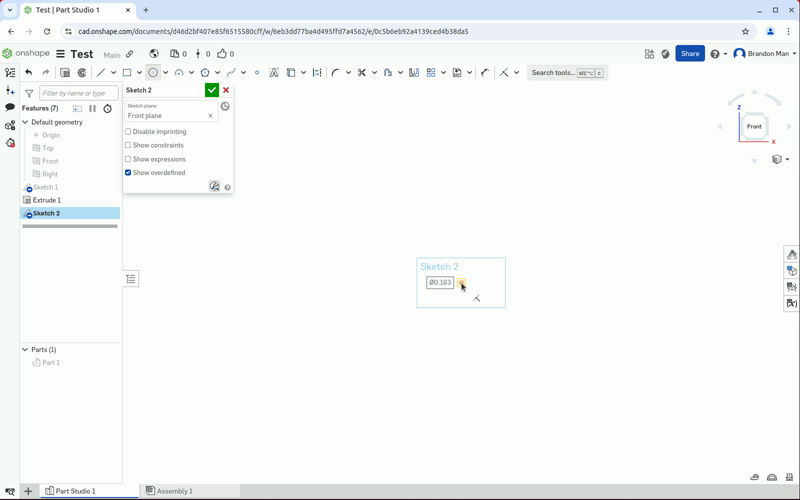
key(l)
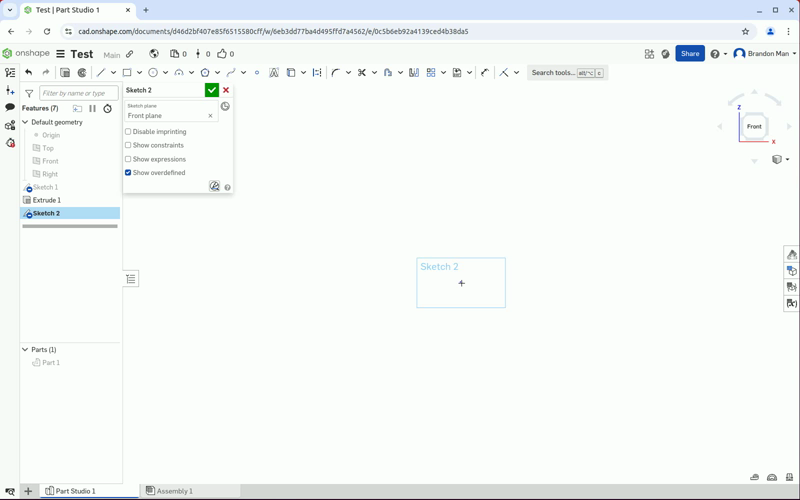
key_down(shift)
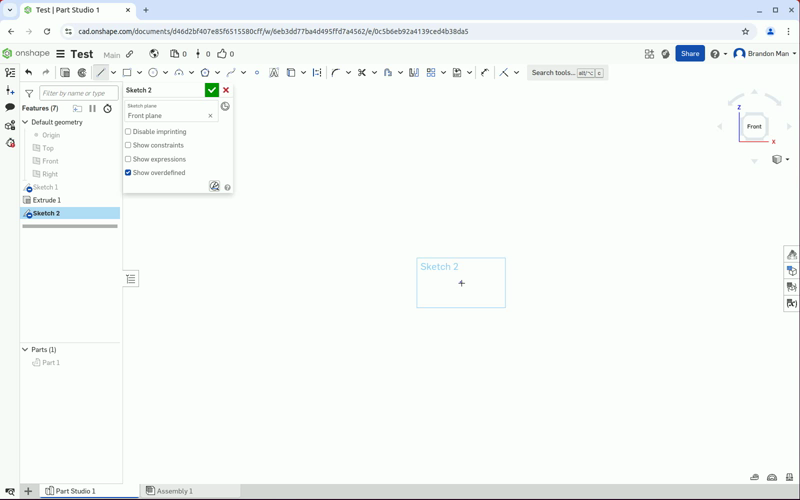
mouse_move(461, 283)
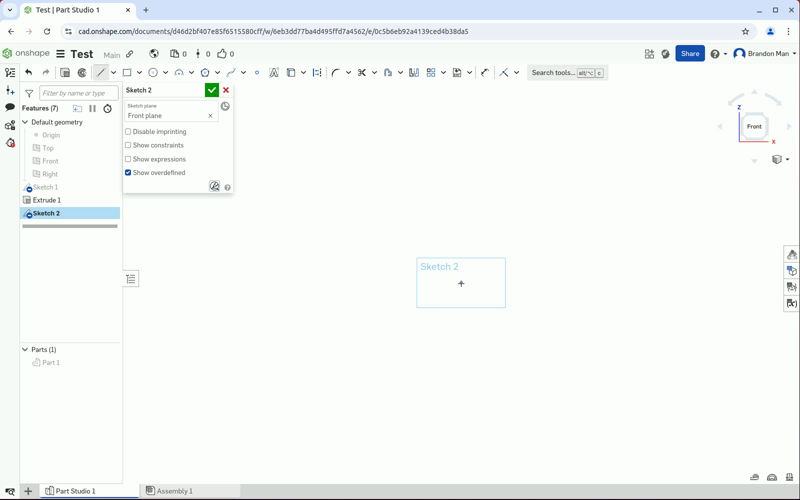
scroll(6)
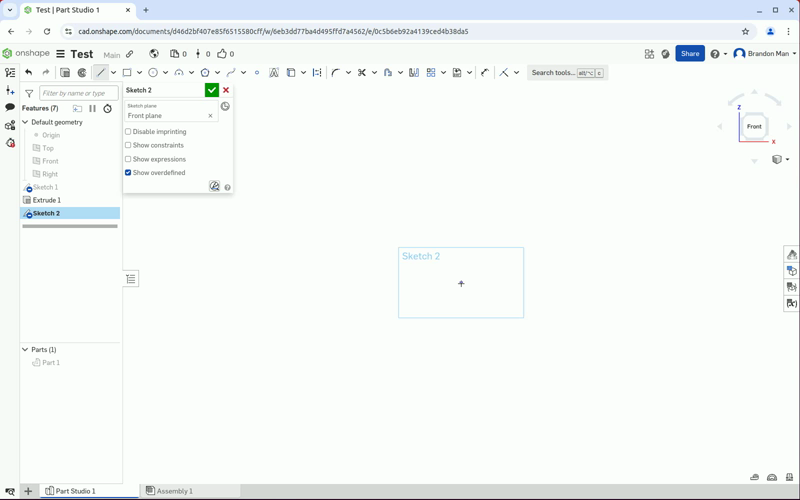
scroll(6)
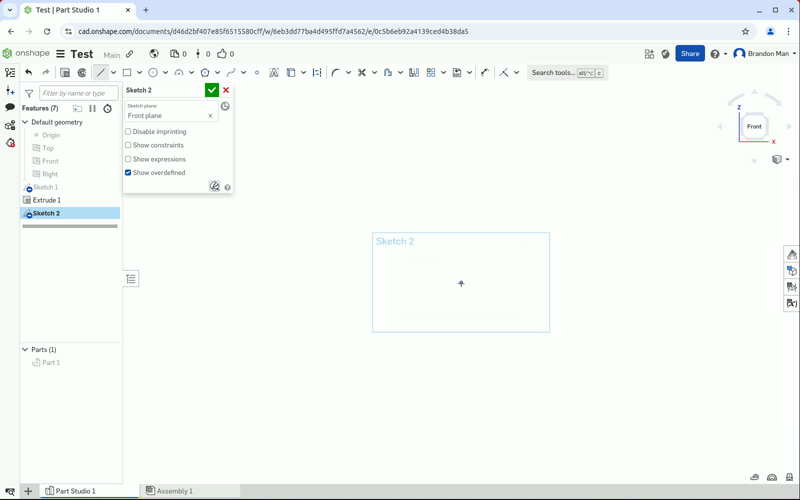
scroll(6)
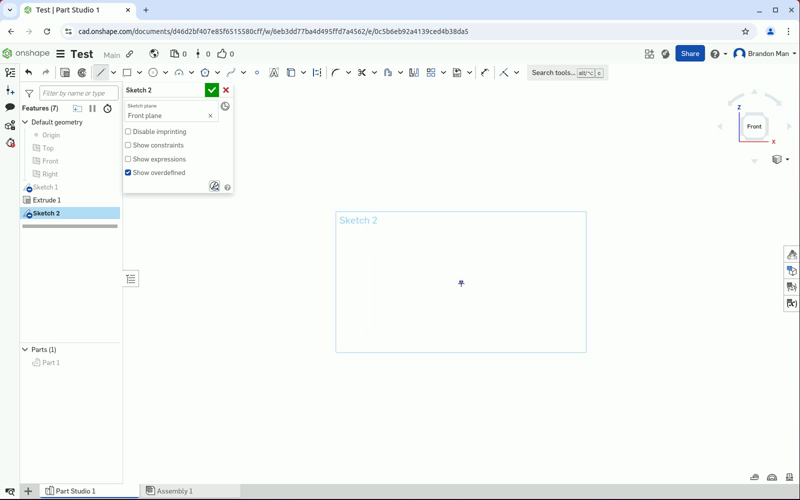
scroll(6)
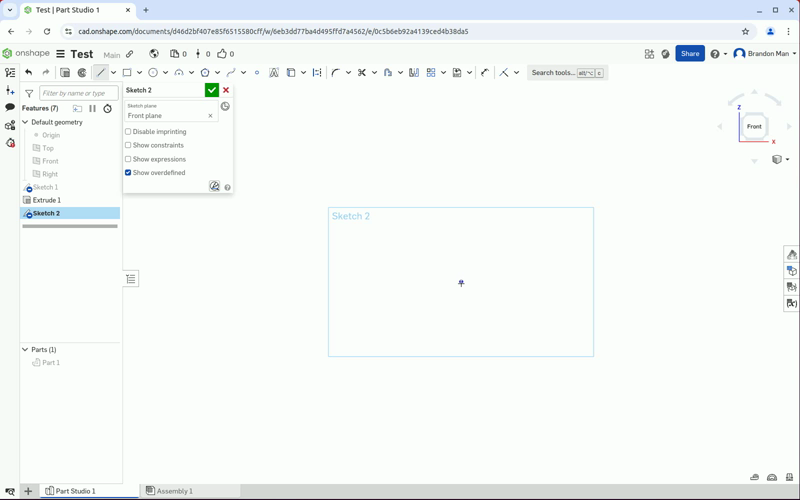
scroll(6)
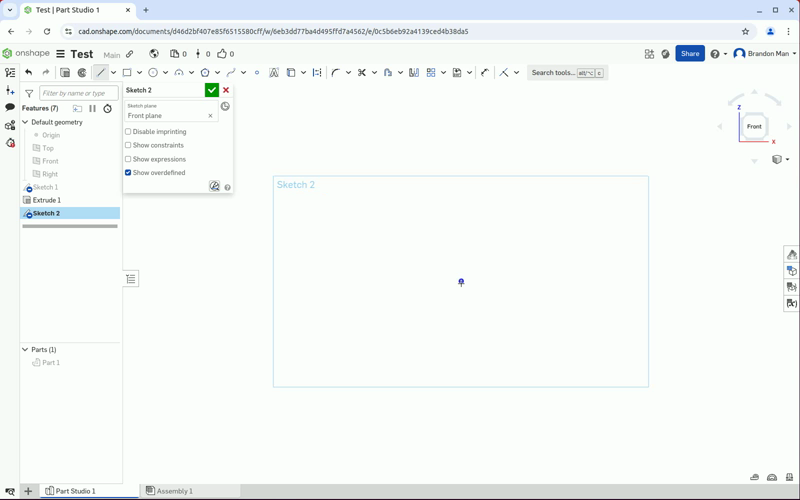
scroll(6)
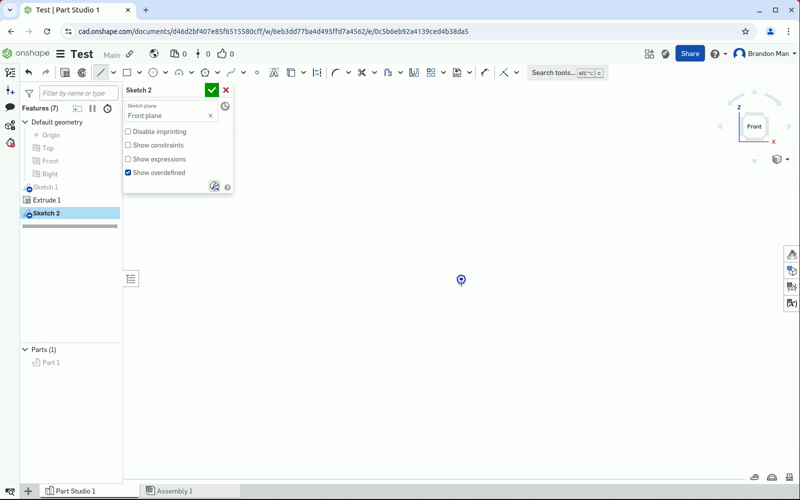
scroll(6)
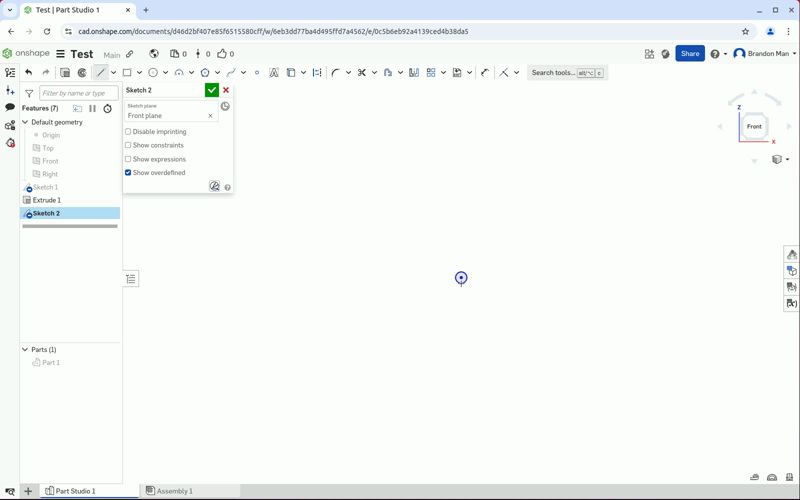
click(461, 283)
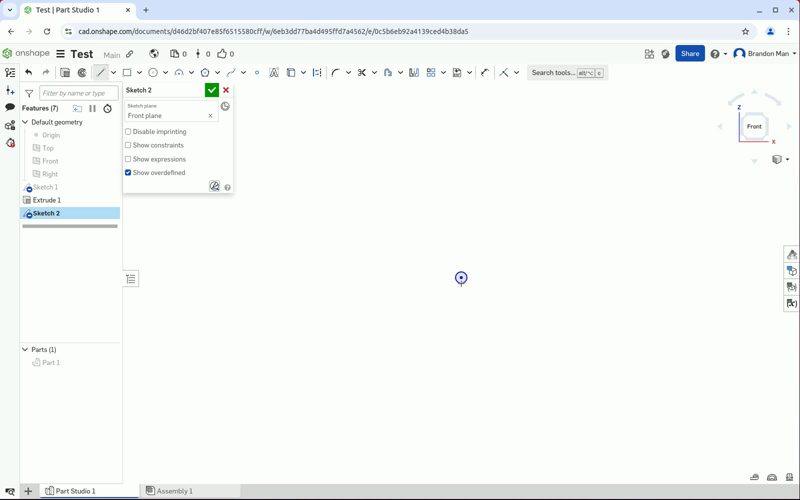
scroll(-6)
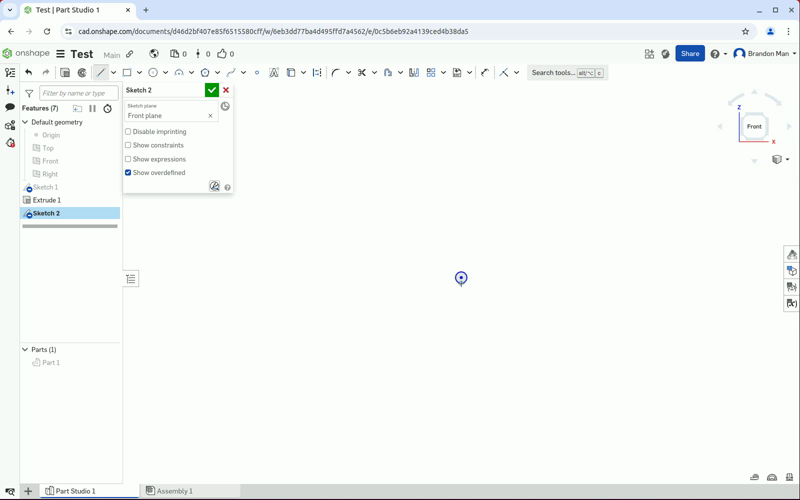
scroll(-6)
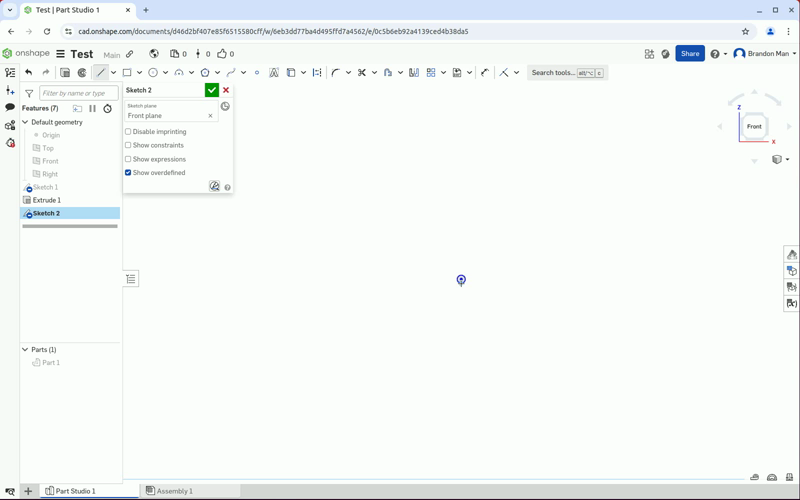
scroll(-6)
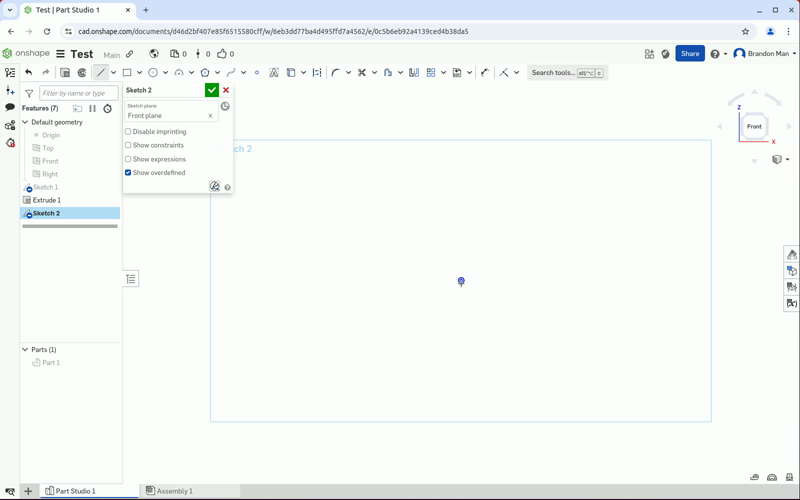
scroll(-6)
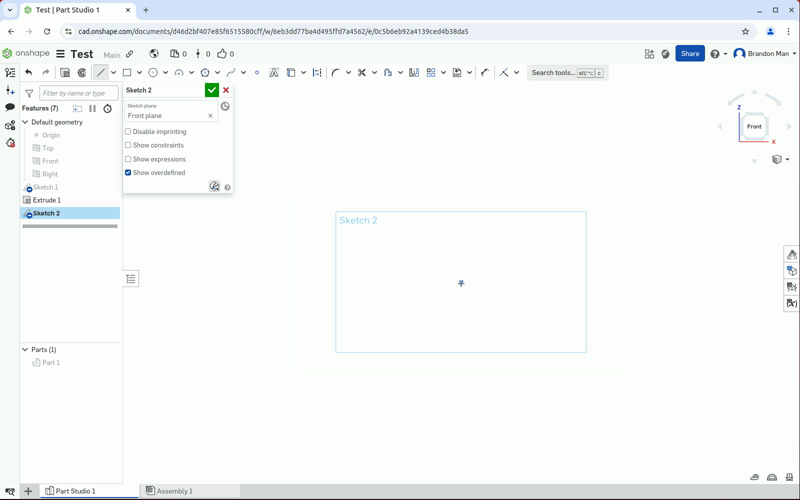
scroll(-6)
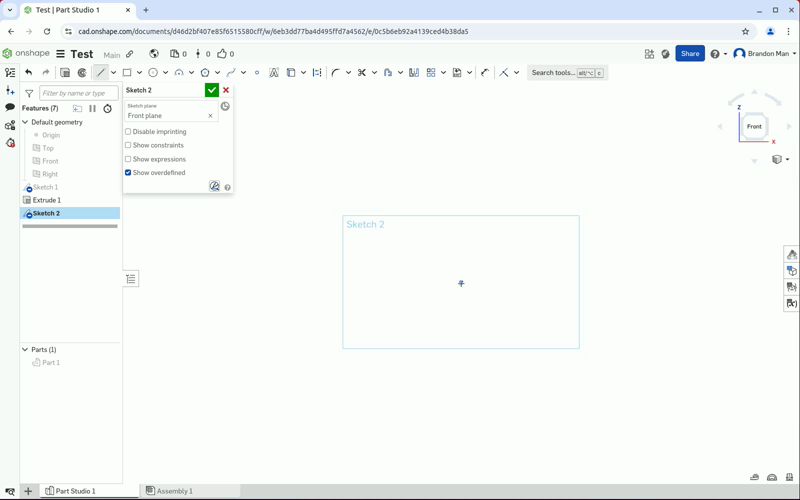
scroll(-6)
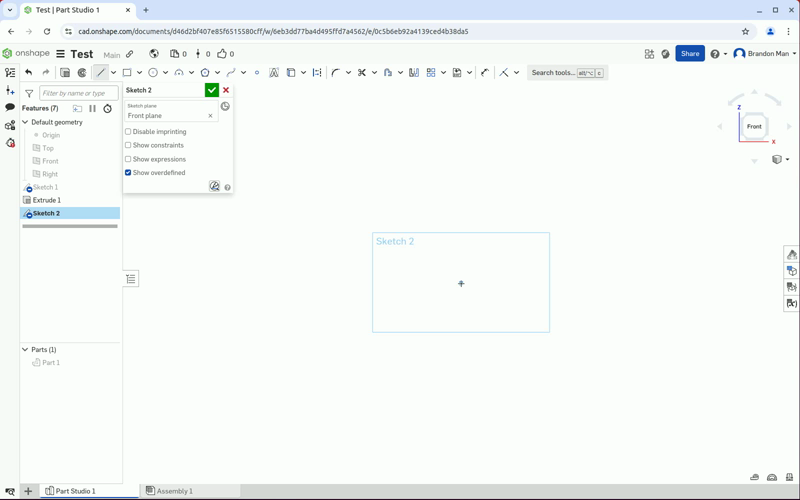
scroll(-6)
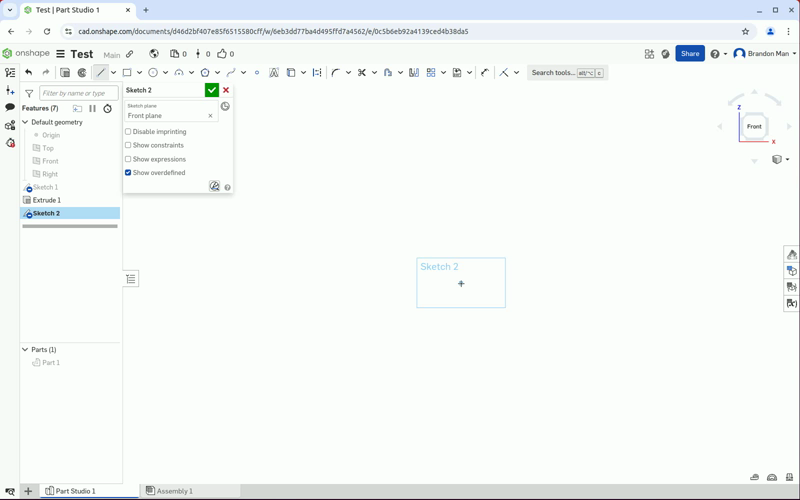
key_up(shift)
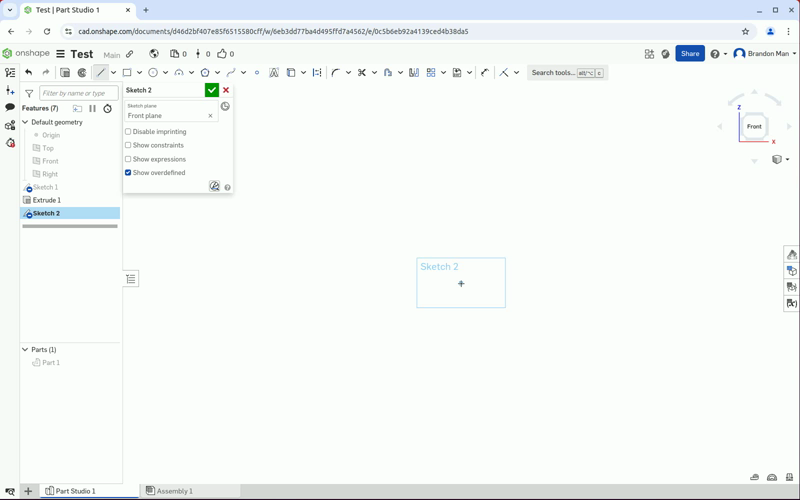
key_down(shift)
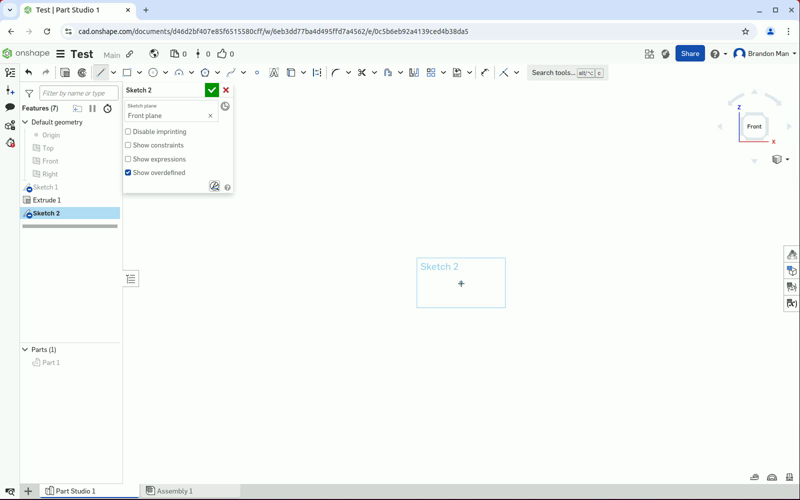
mouse_move(491, 283)
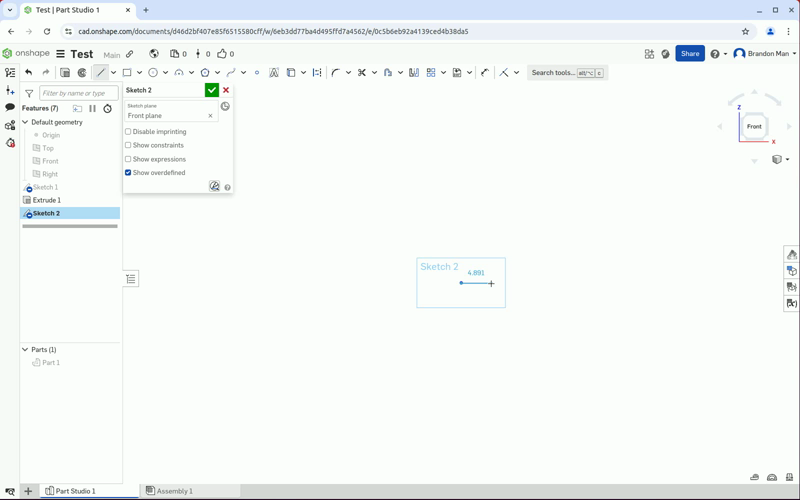
mouse_move(461, 283)
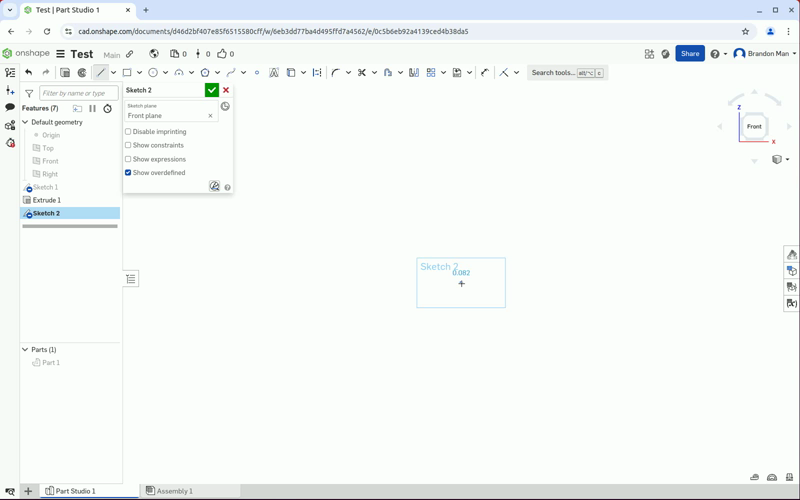
scroll(6)
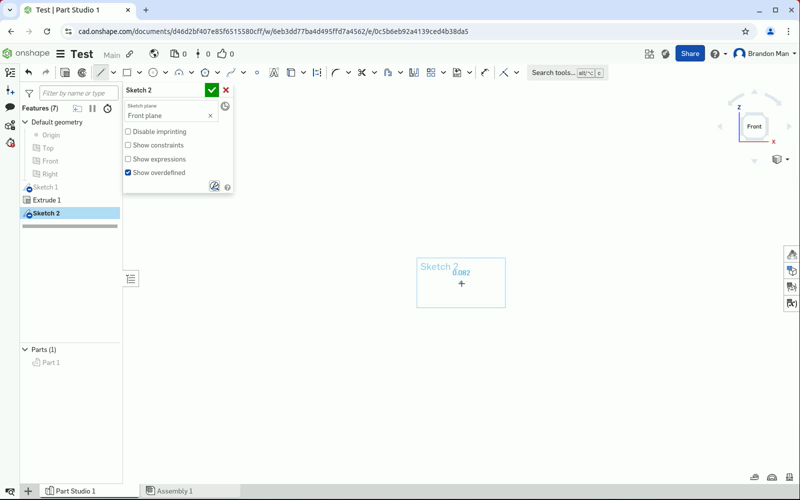
scroll(6)
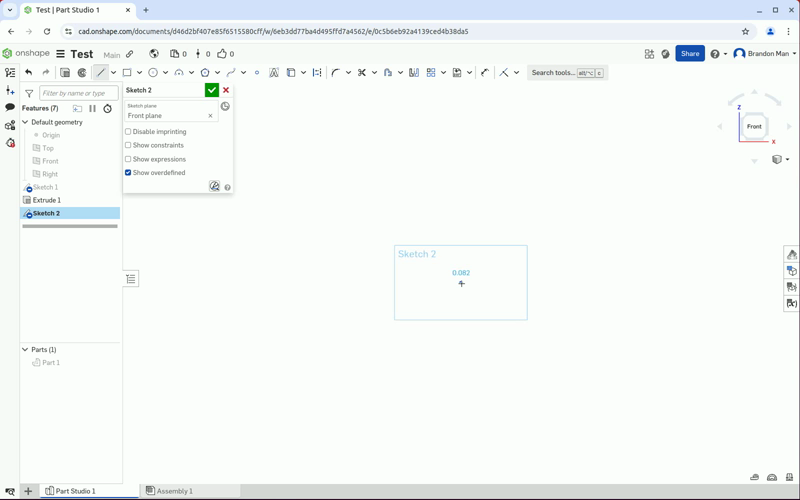
scroll(6)
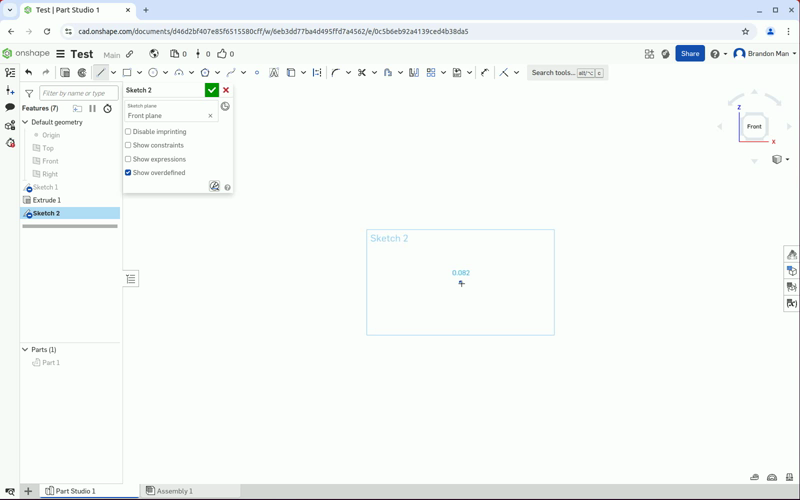
scroll(6)
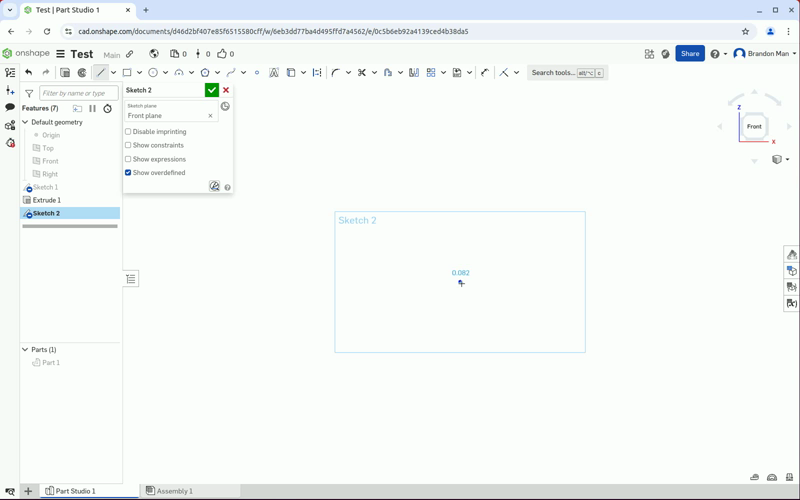
scroll(6)
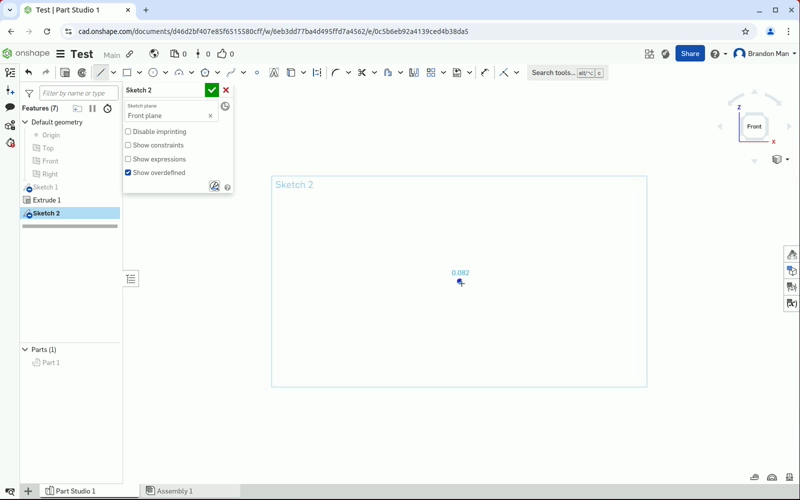
scroll(6)
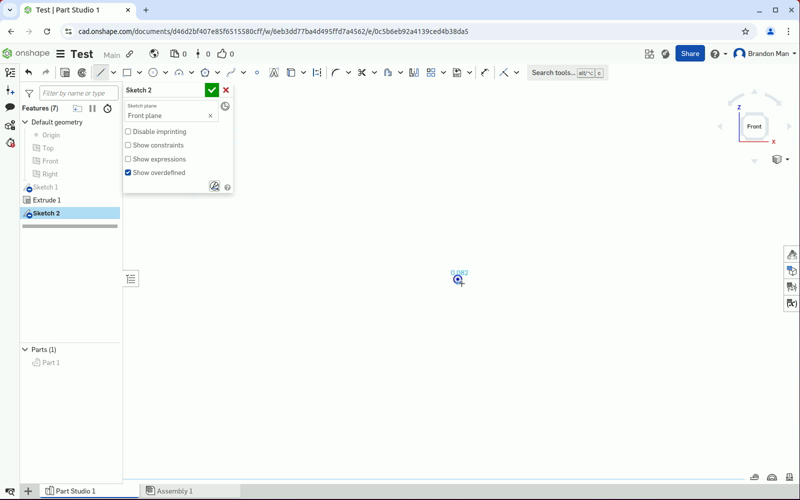
scroll(6)
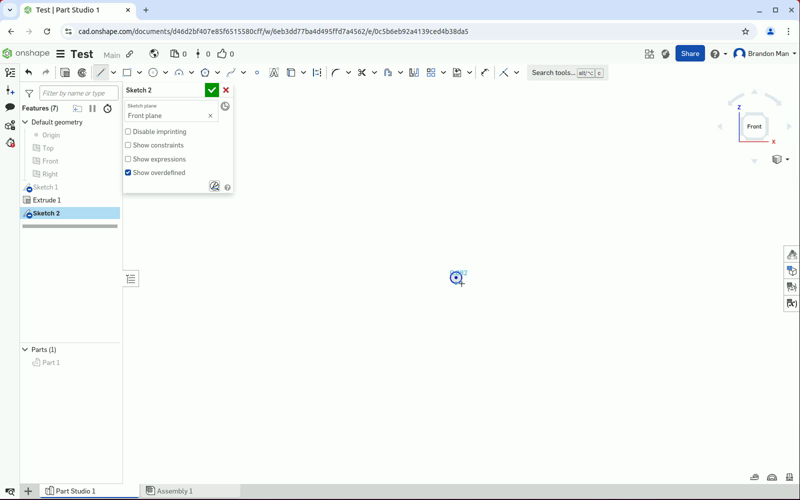
click(461, 283)
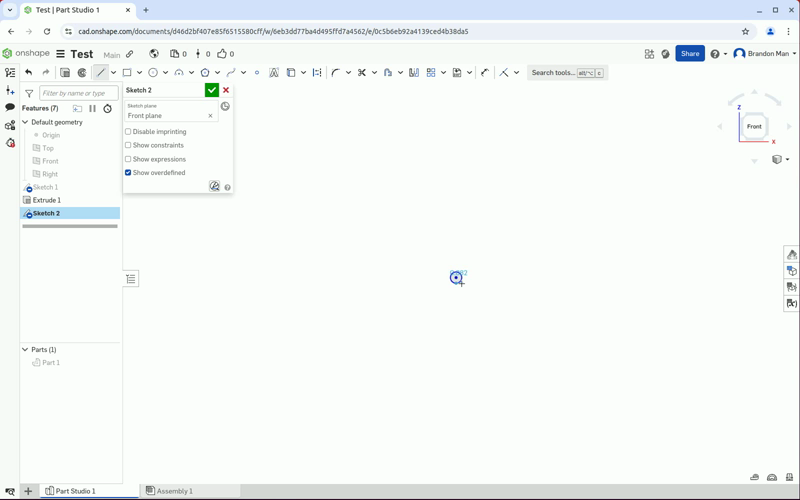
scroll(-6)
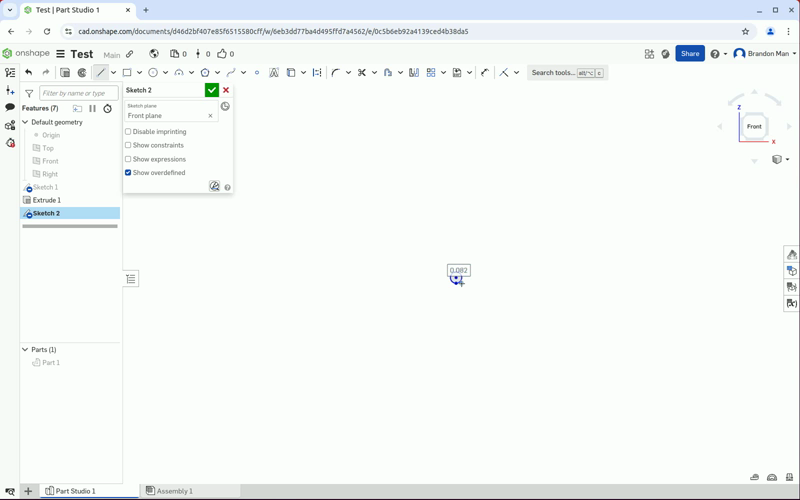
scroll(-6)
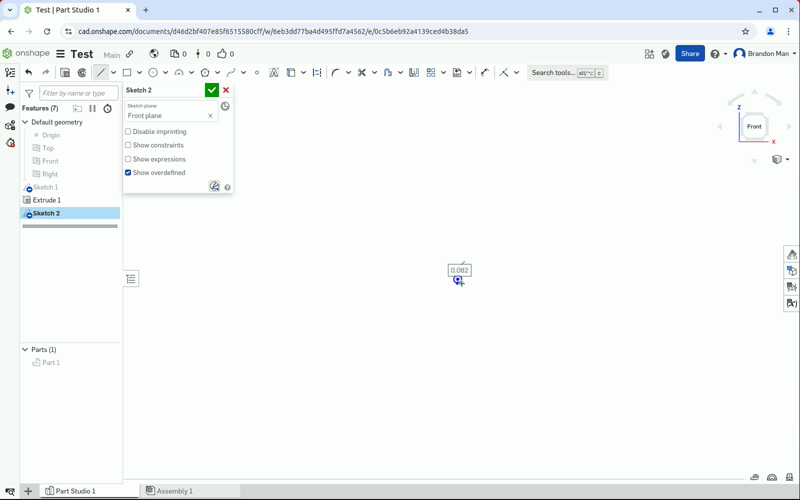
scroll(-6)
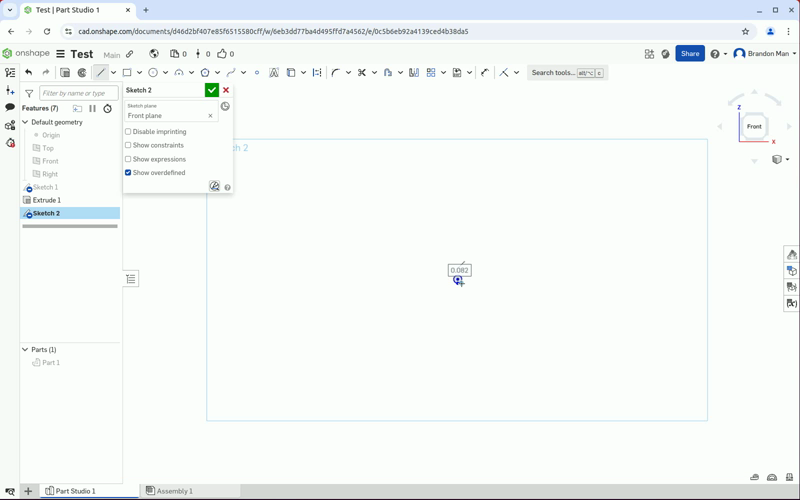
scroll(-6)
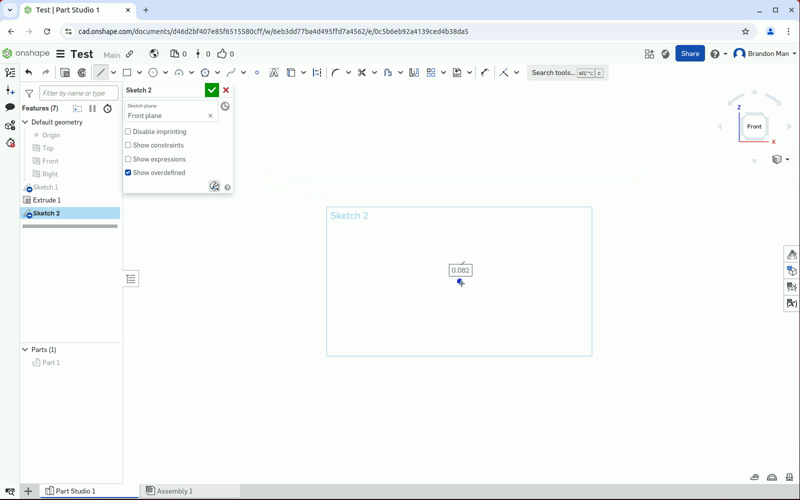
scroll(-6)
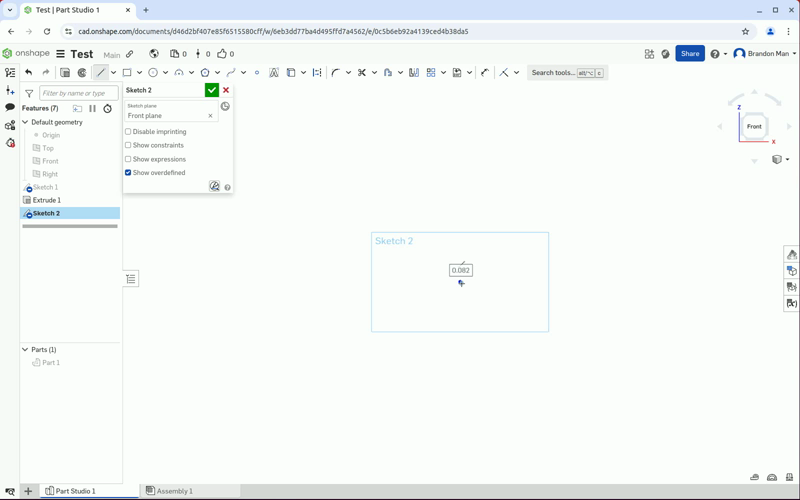
scroll(-6)
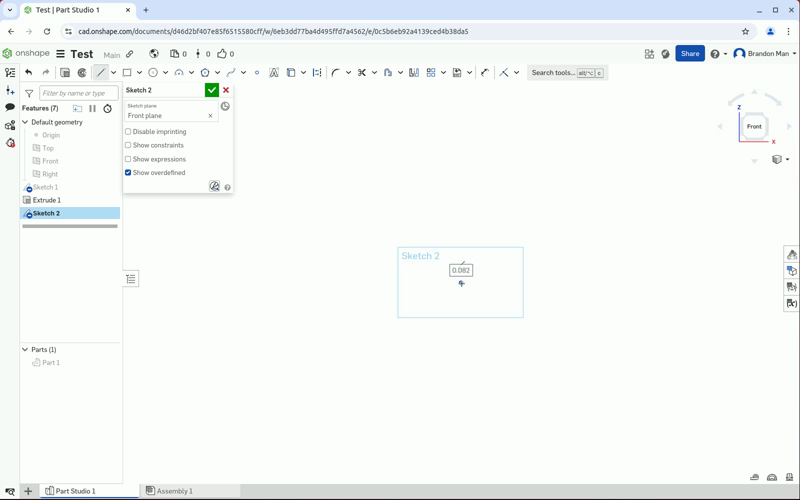
scroll(-6)
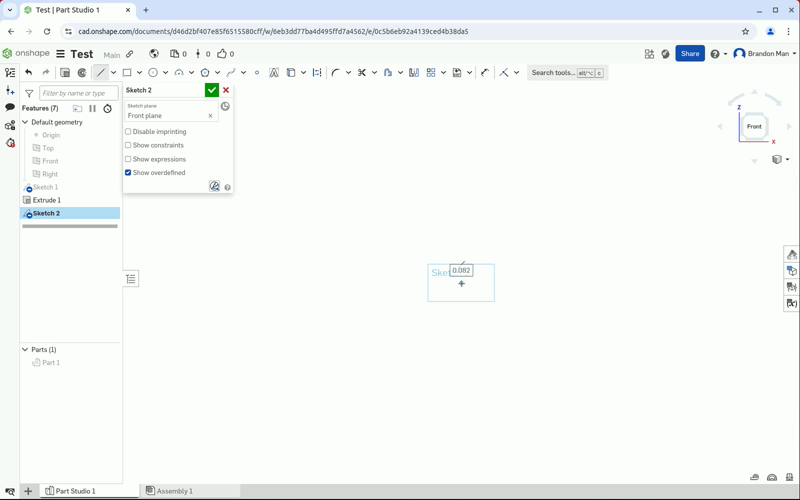
key_up(shift)
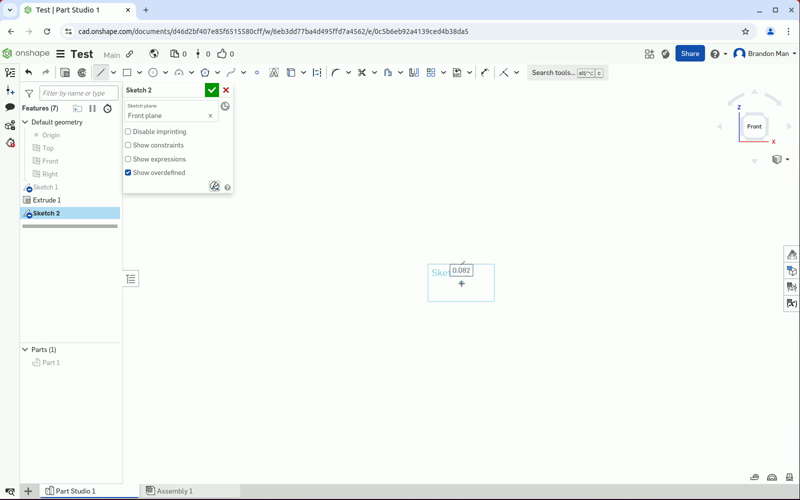
key_down(shift)
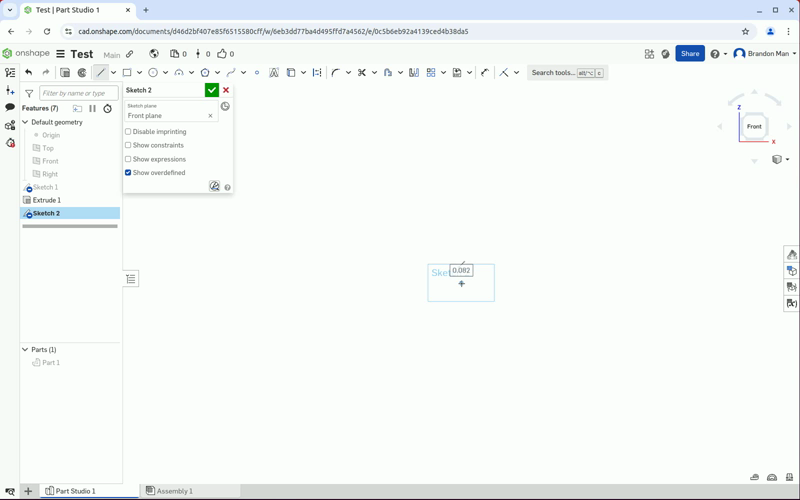
mouse_move(491, 283)
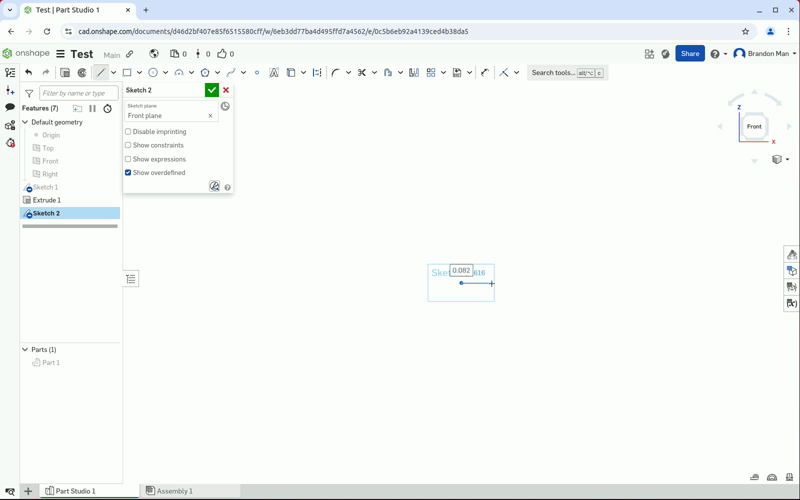
mouse_move(461, 282)
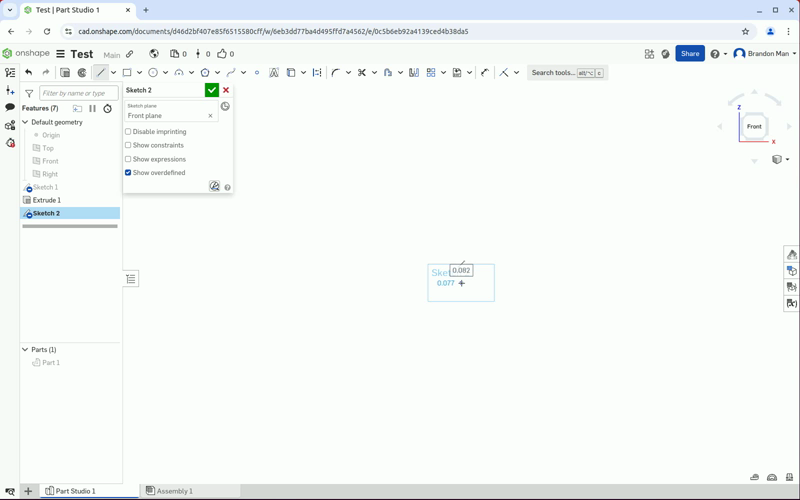
scroll(6)
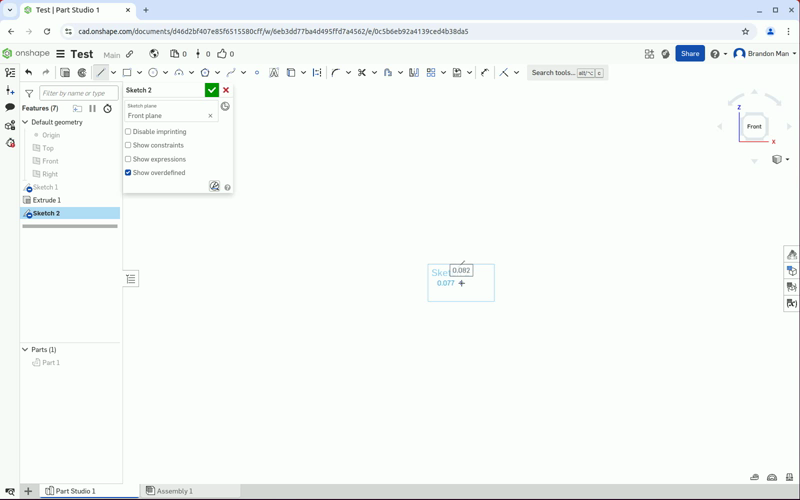
scroll(6)
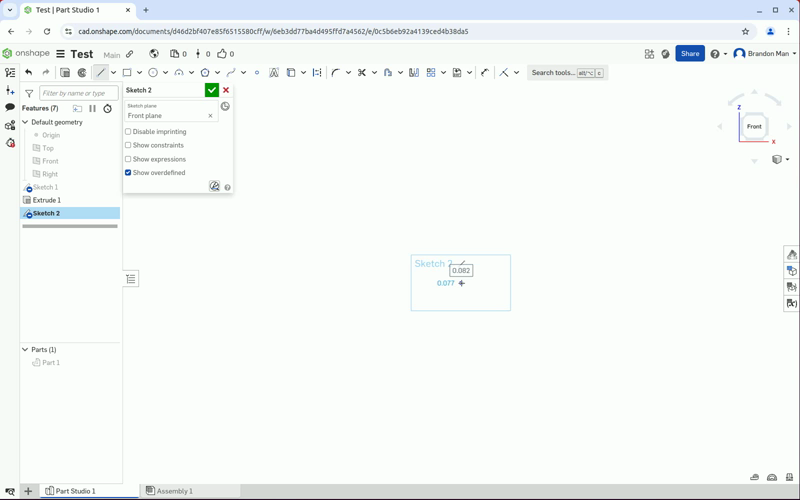
scroll(6)
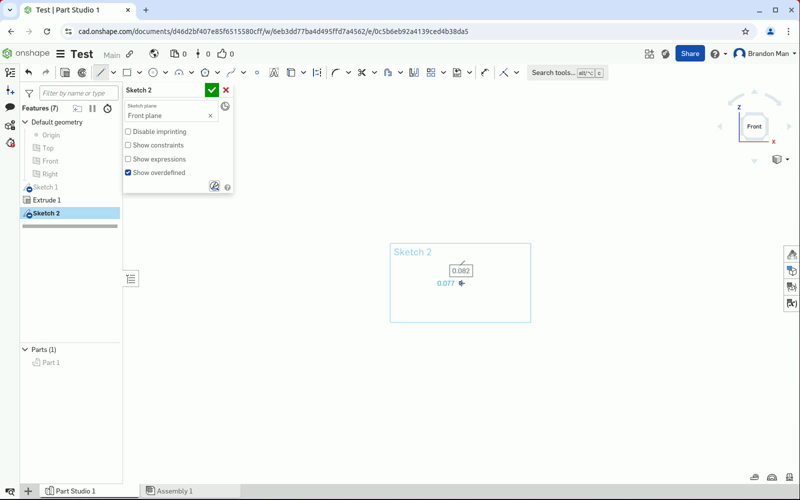
scroll(6)
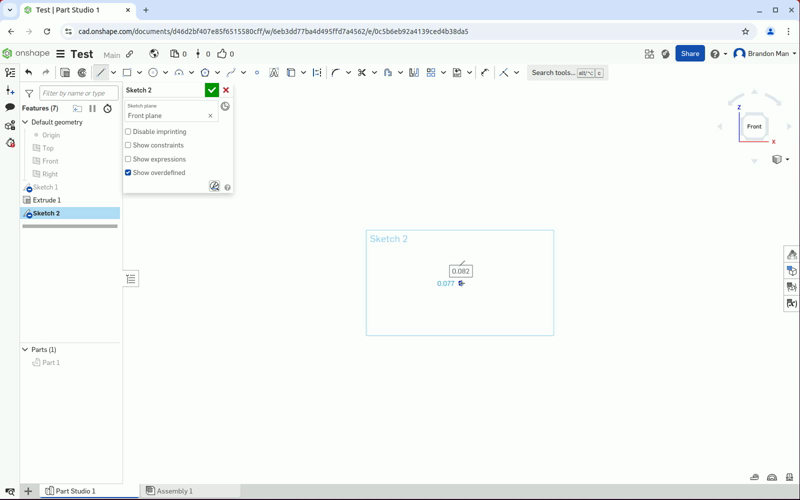
scroll(6)
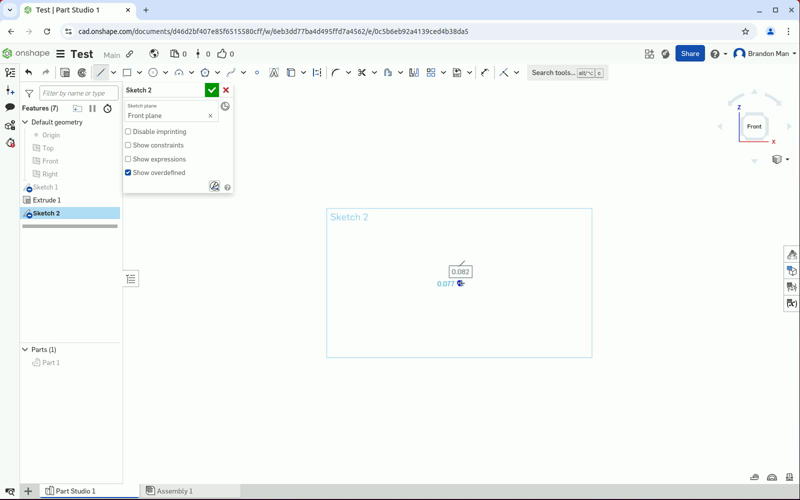
scroll(6)
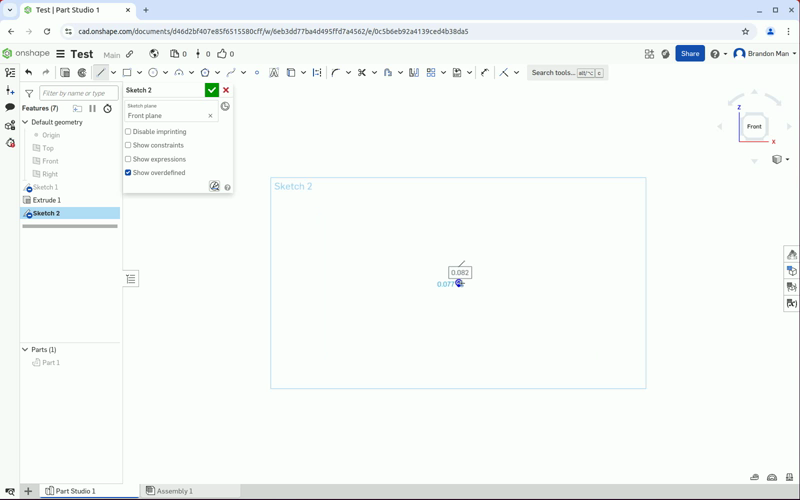
scroll(6)
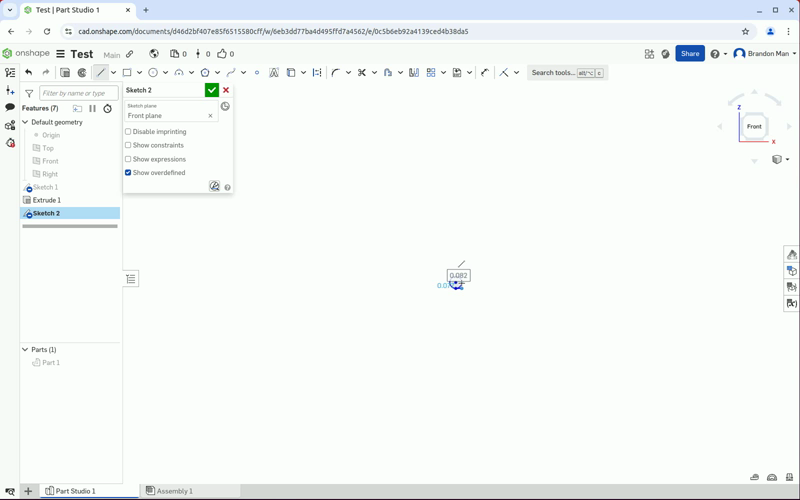
click(461, 282)
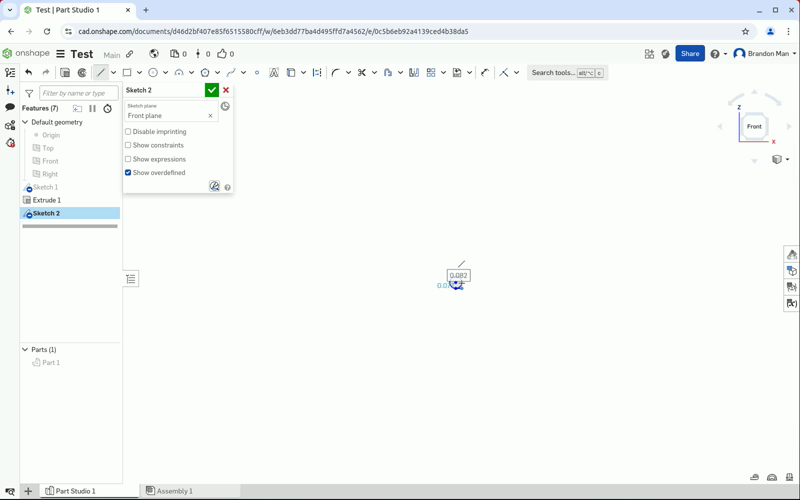
scroll(-6)
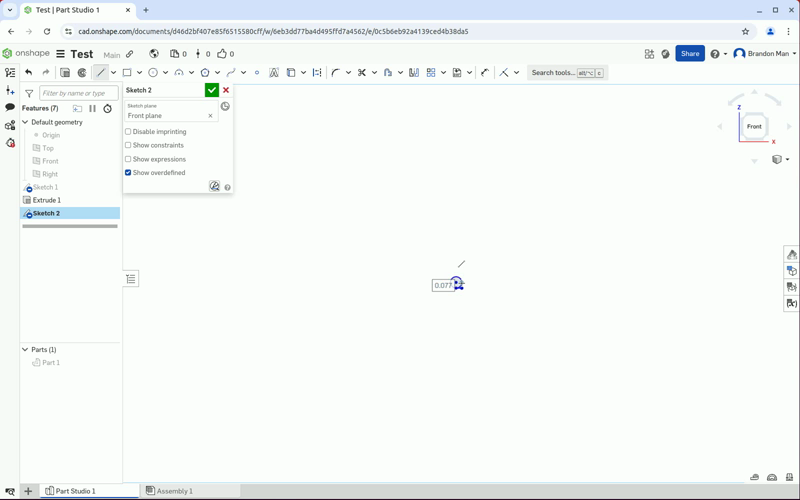
scroll(-6)
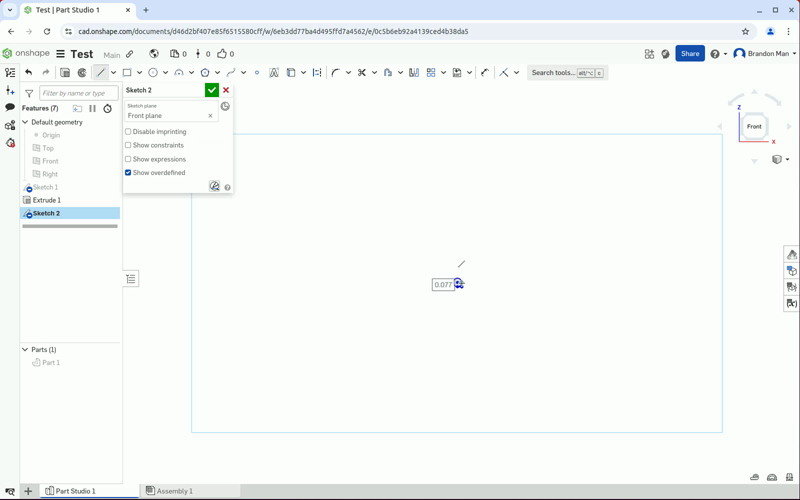
scroll(-6)
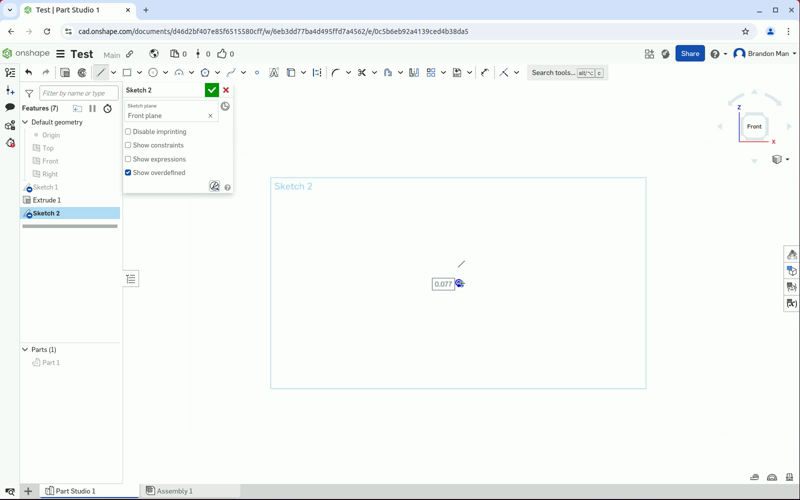
scroll(-6)
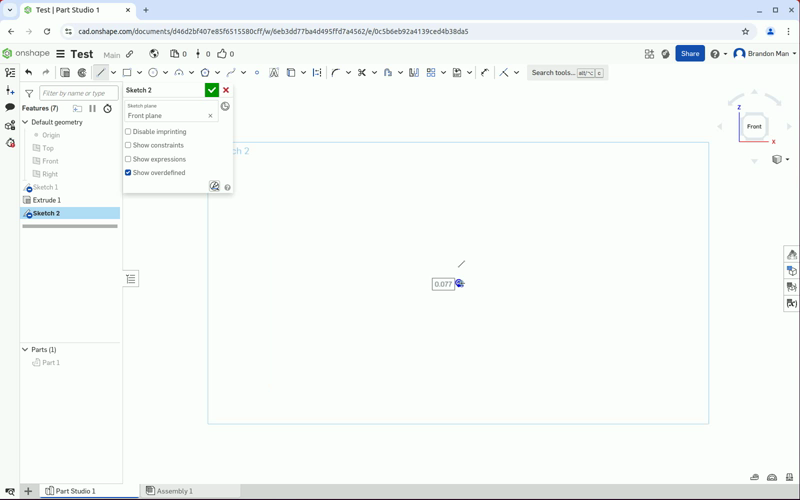
scroll(-6)
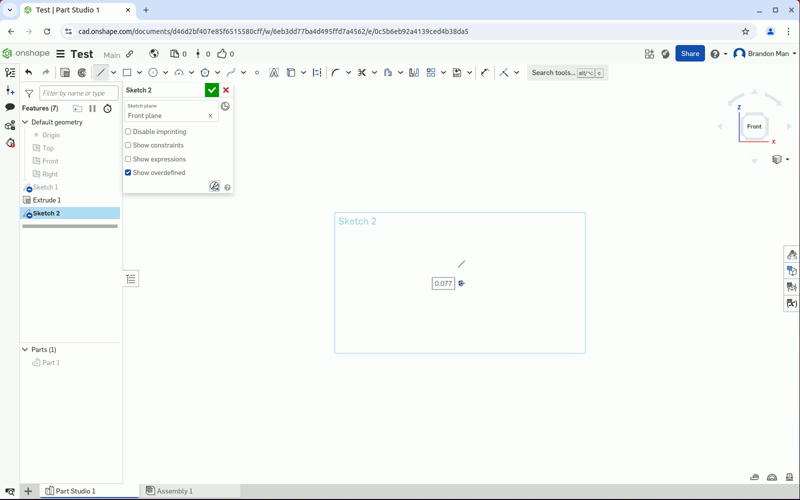
scroll(-6)
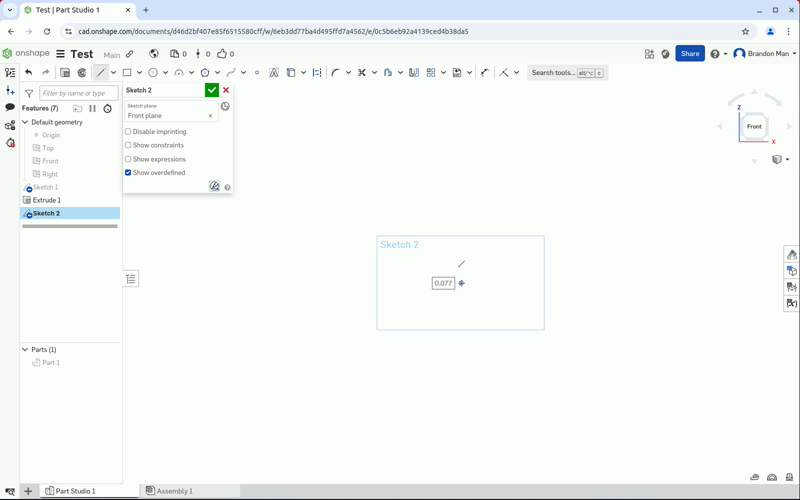
scroll(-6)
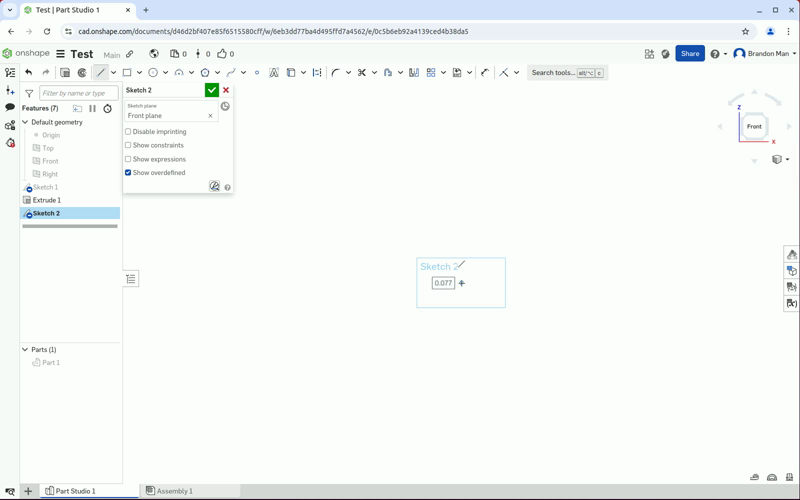
key_up(shift)
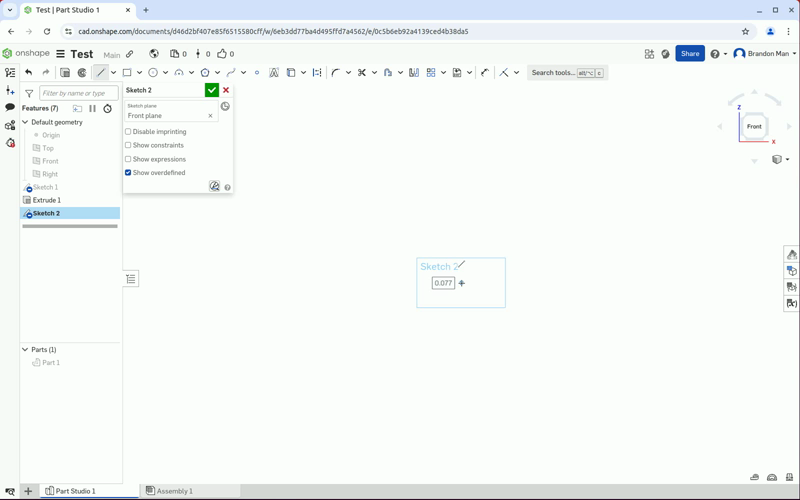
key_down(shift)
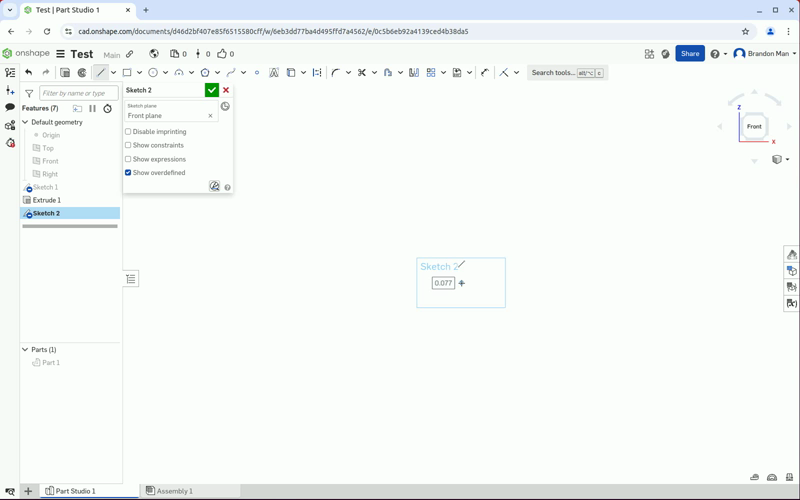
mouse_move(491, 282)
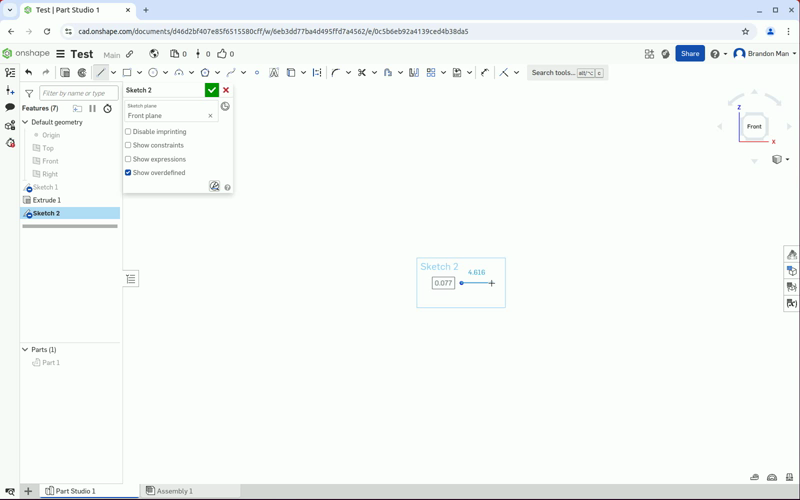
mouse_move(461, 282)
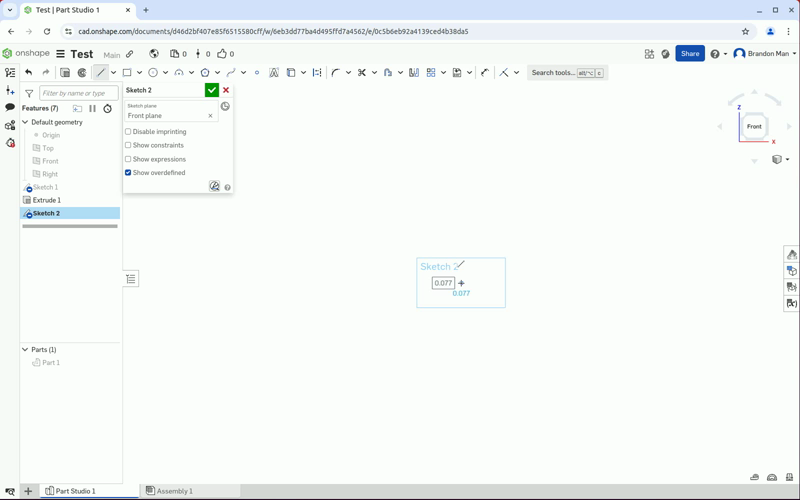
scroll(6)
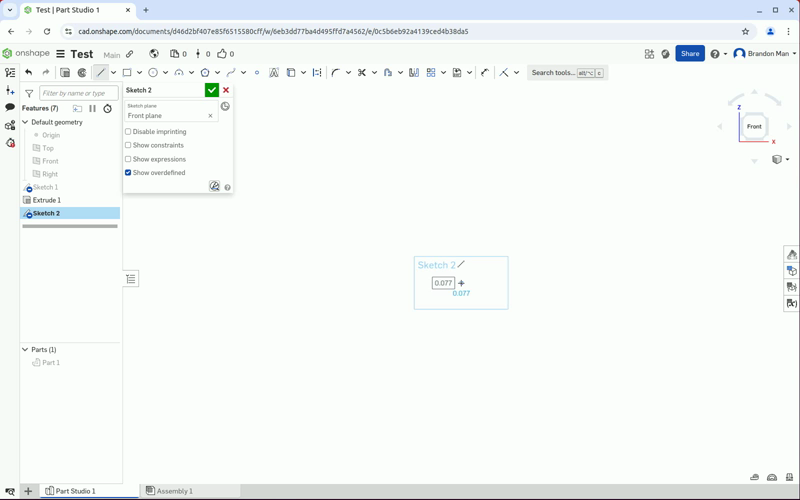
scroll(6)
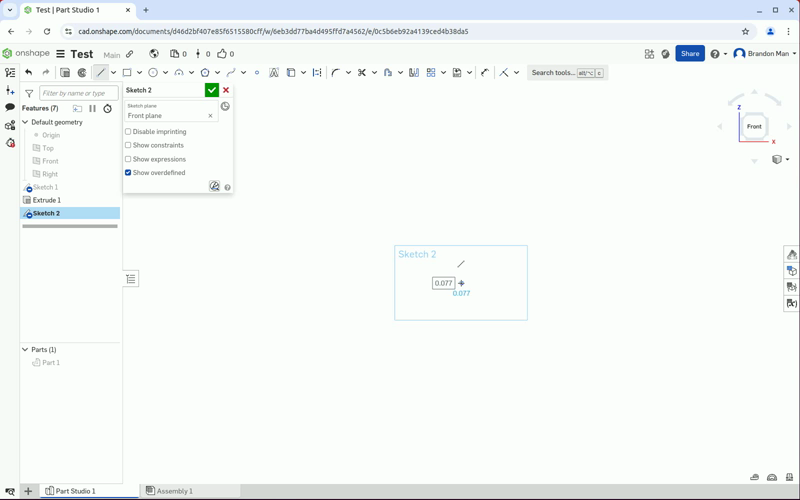
scroll(6)
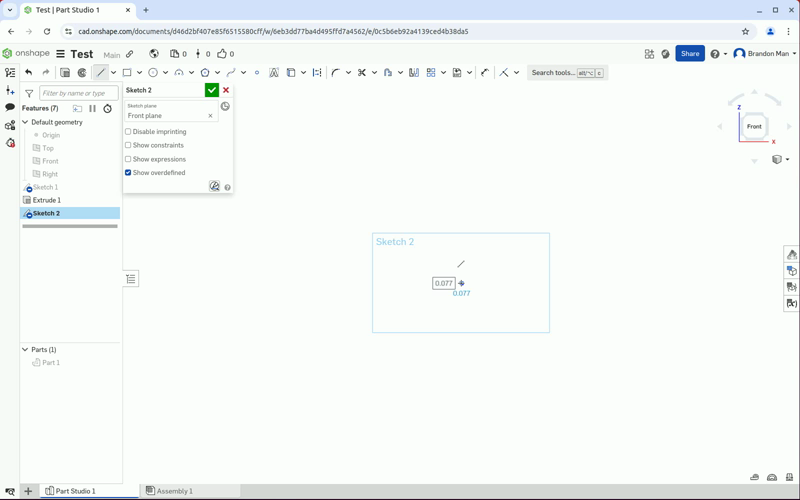
scroll(6)
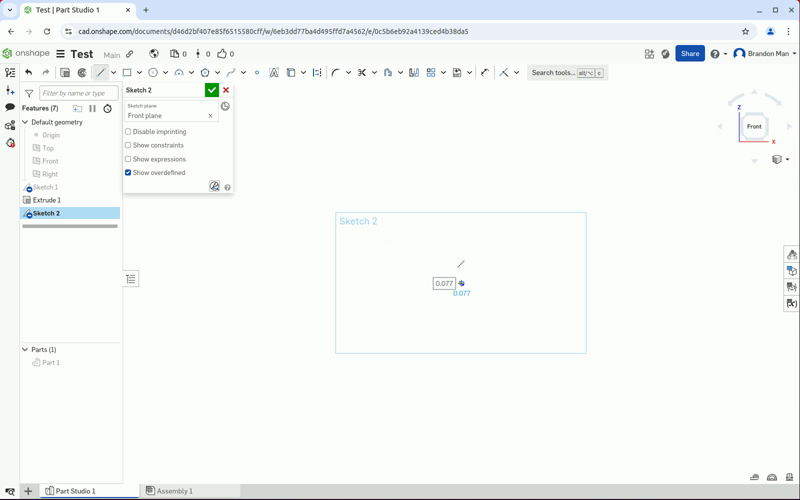
scroll(6)
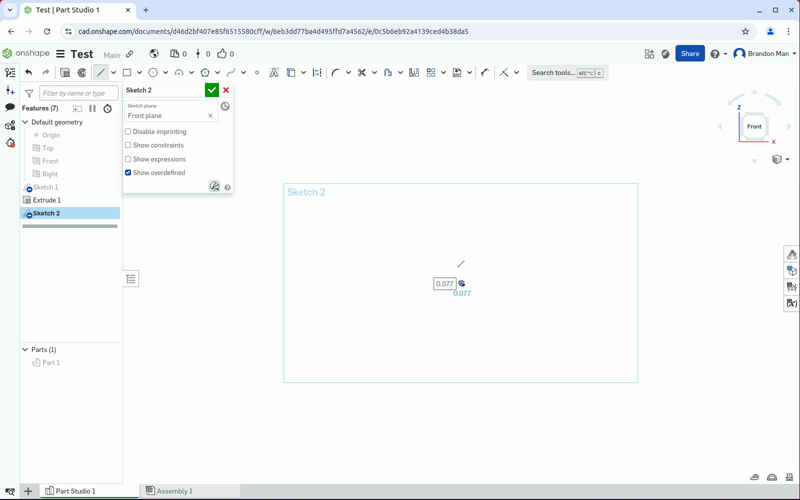
scroll(6)
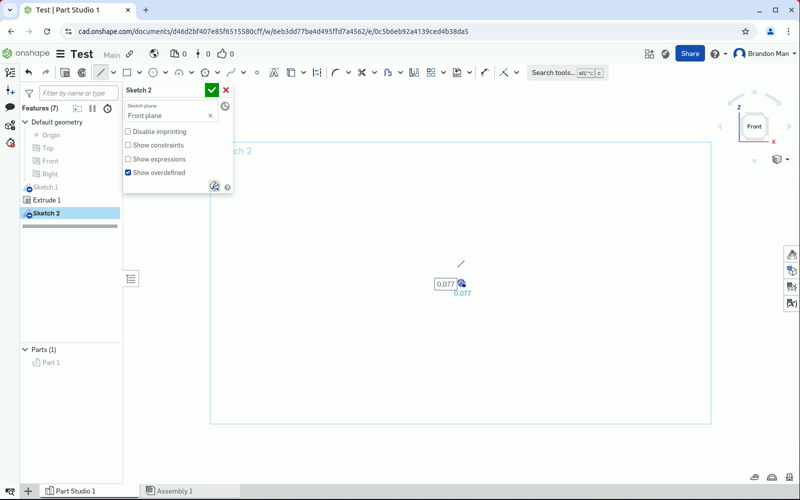
scroll(6)
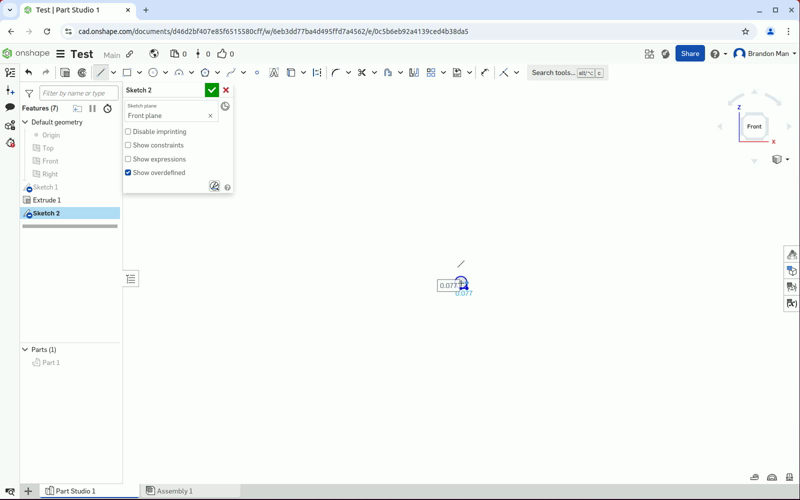
click(461, 282)
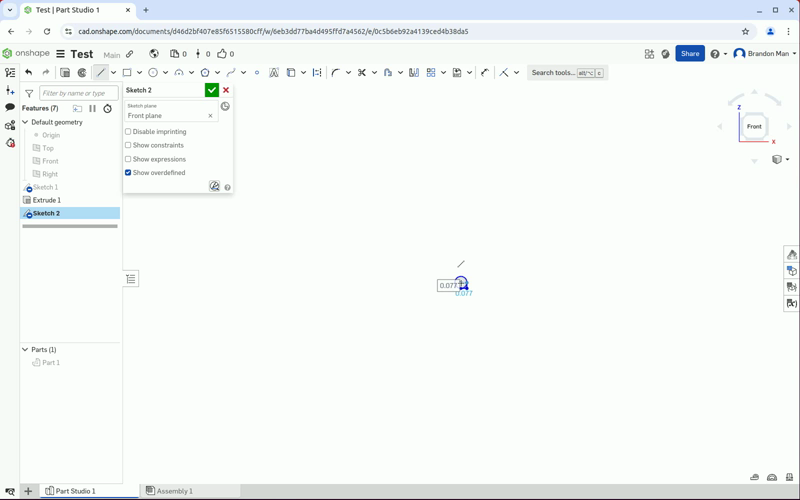
scroll(-6)
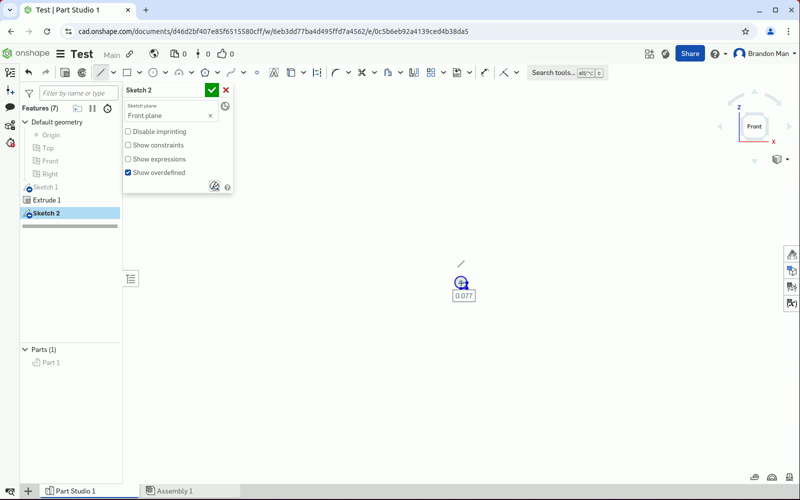
scroll(-6)
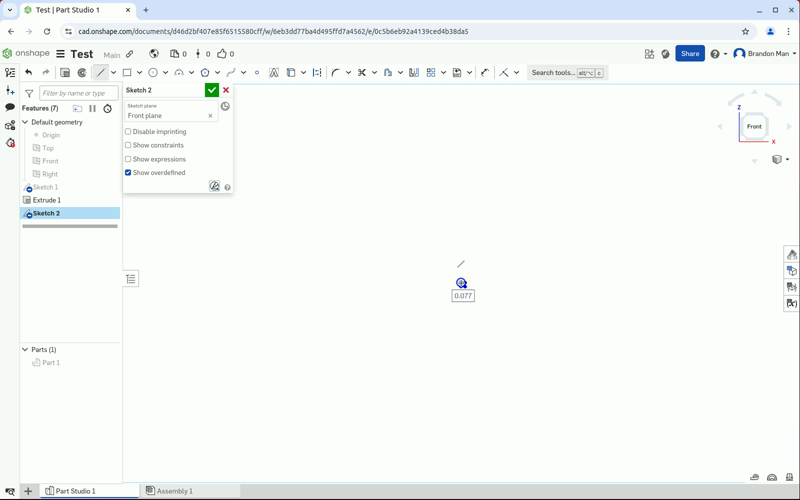
scroll(-6)
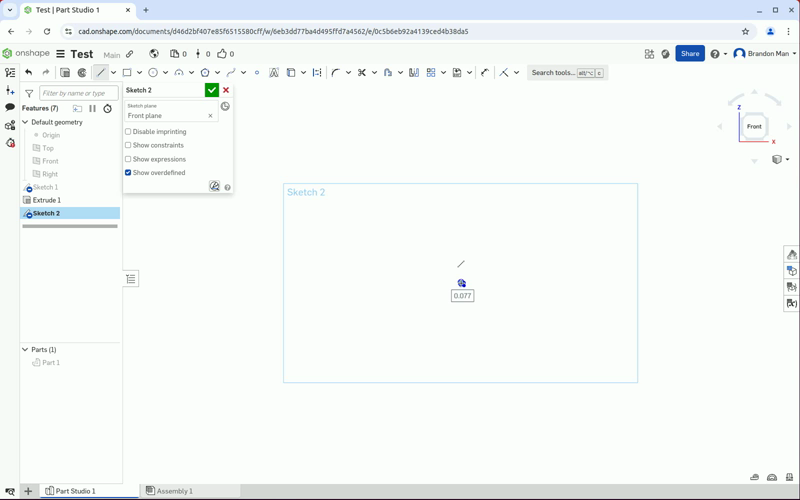
scroll(-6)
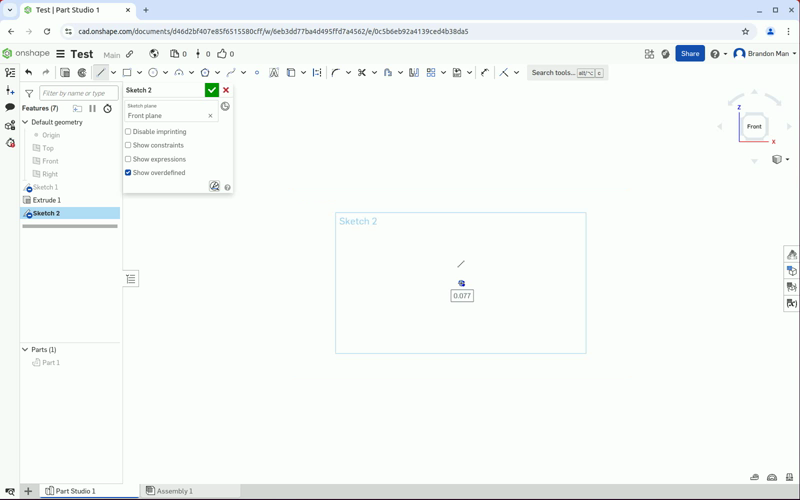
scroll(-6)
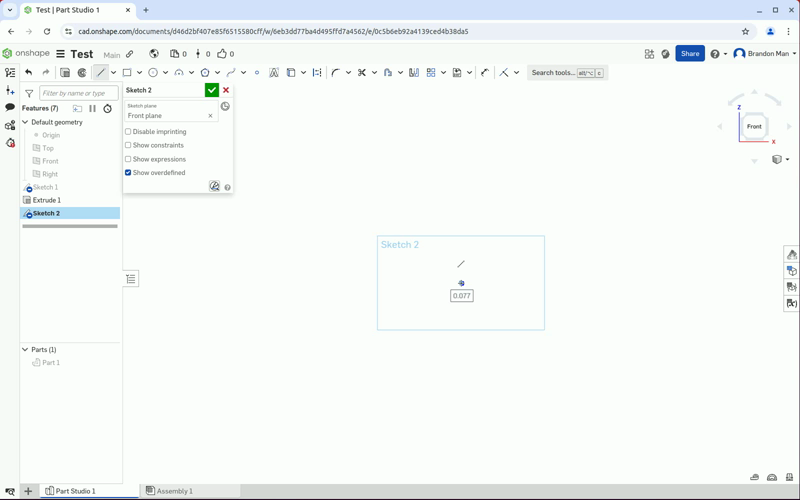
scroll(-6)
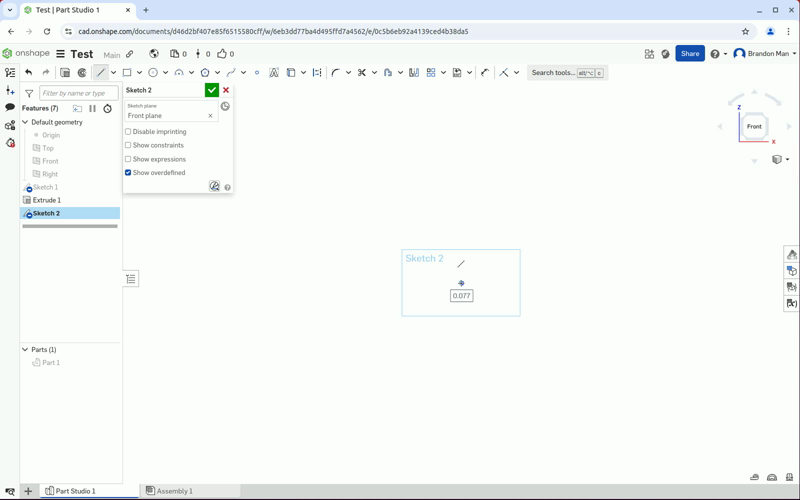
scroll(-6)
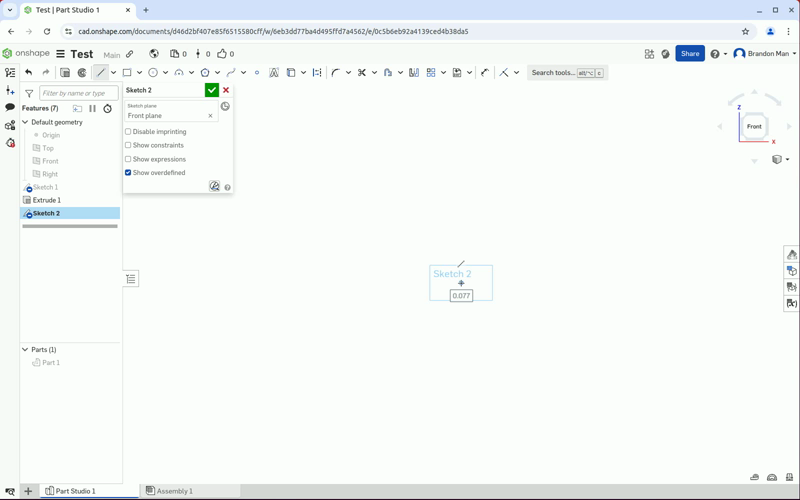
key_up(shift)
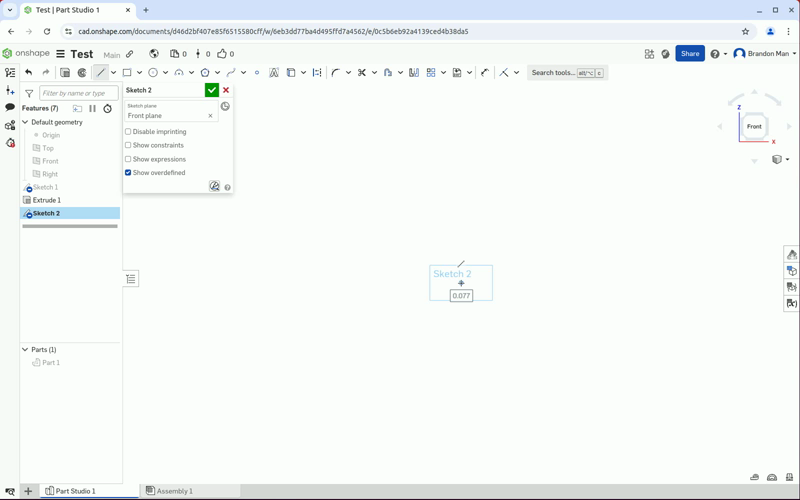
mouse_move(491, 282)
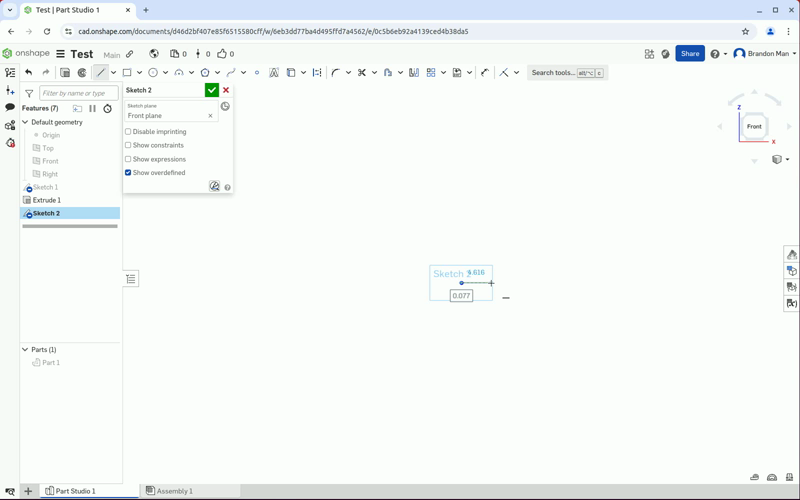
key_down(shift)
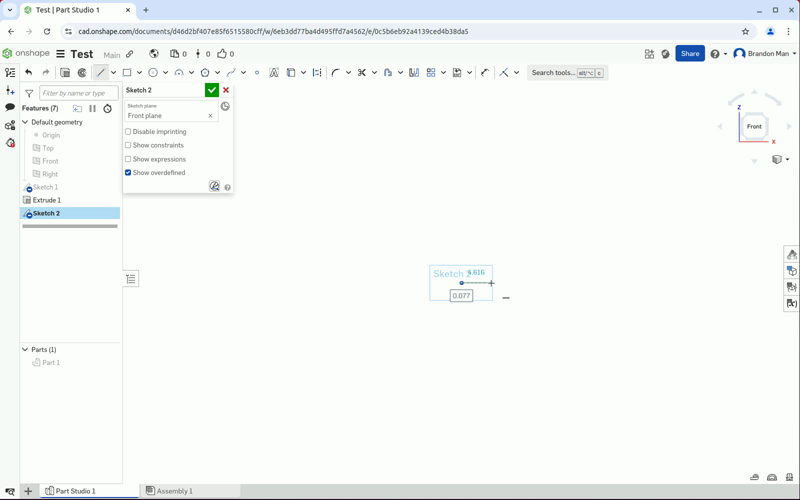
mouse_move(461, 283)
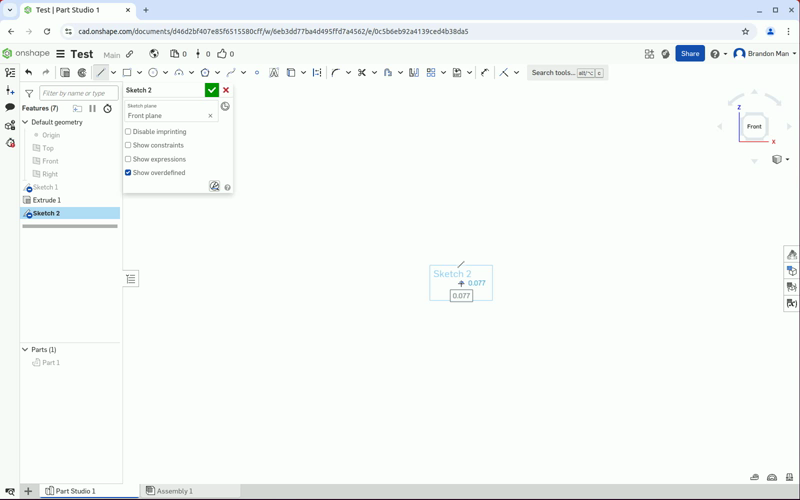
scroll(6)
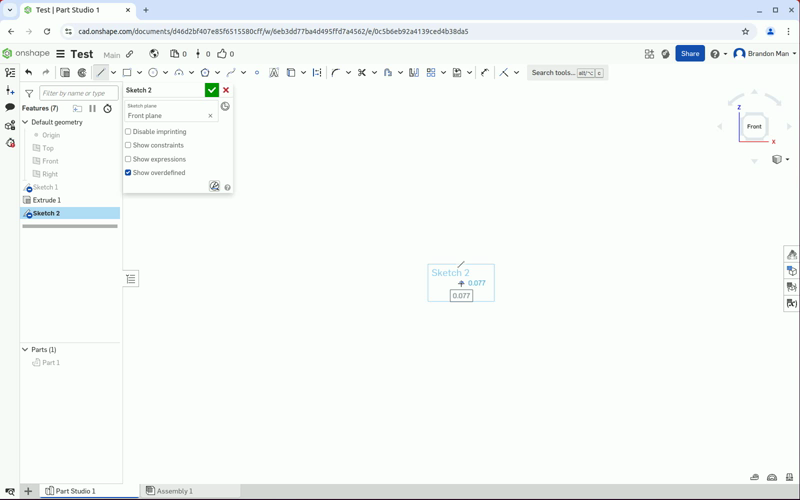
scroll(6)
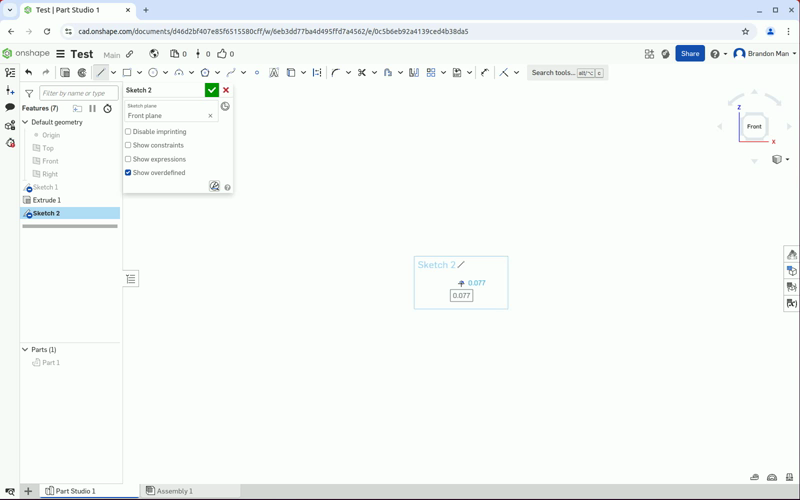
scroll(6)
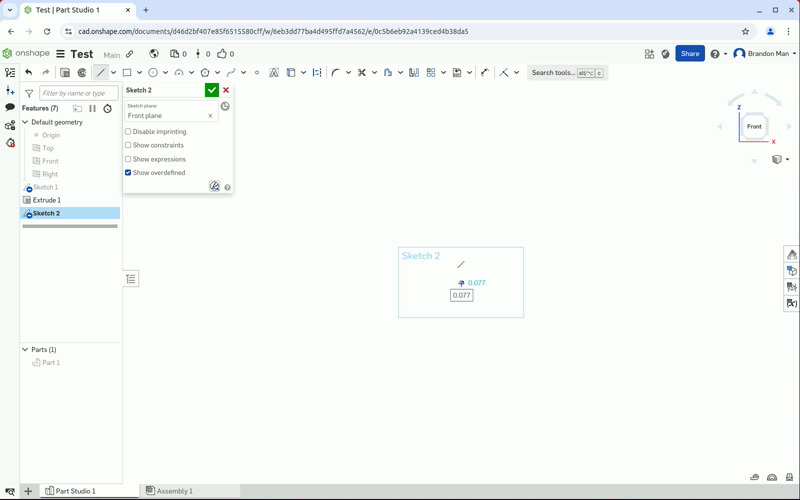
scroll(6)
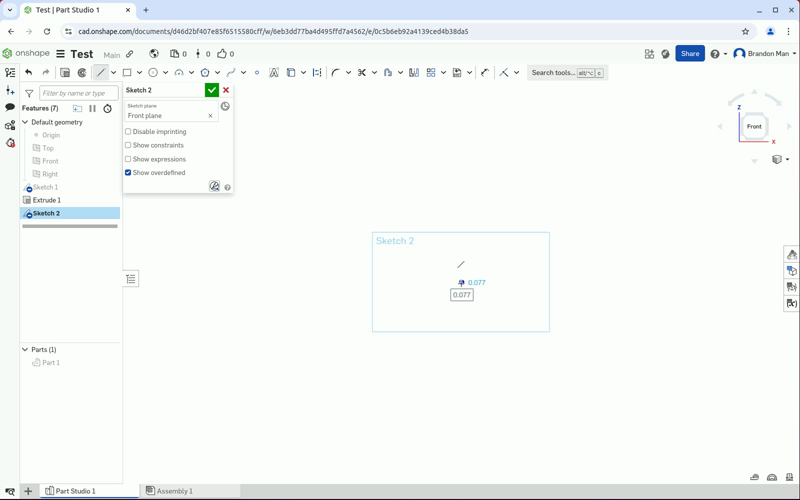
scroll(6)
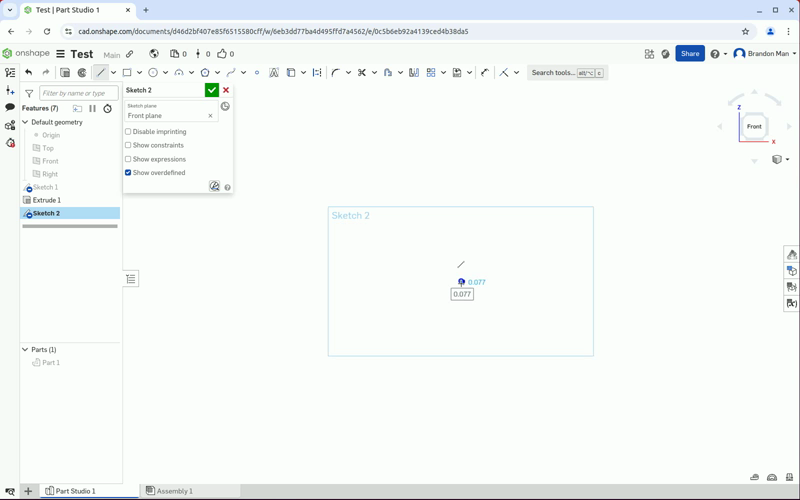
scroll(6)
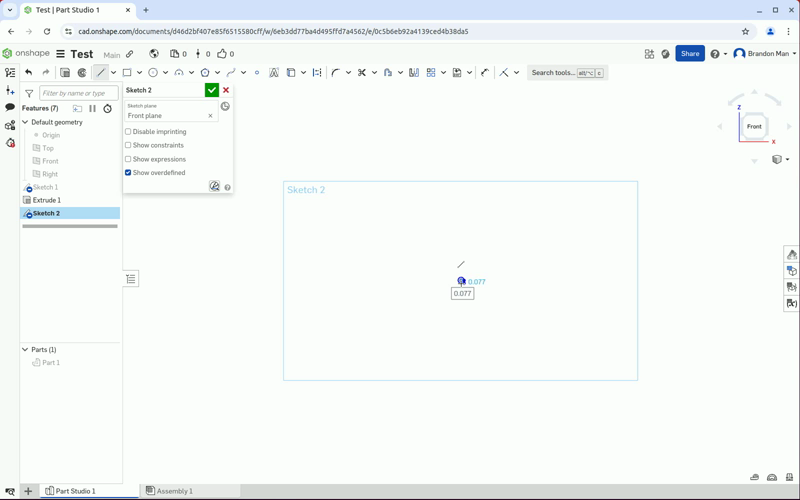
scroll(6)
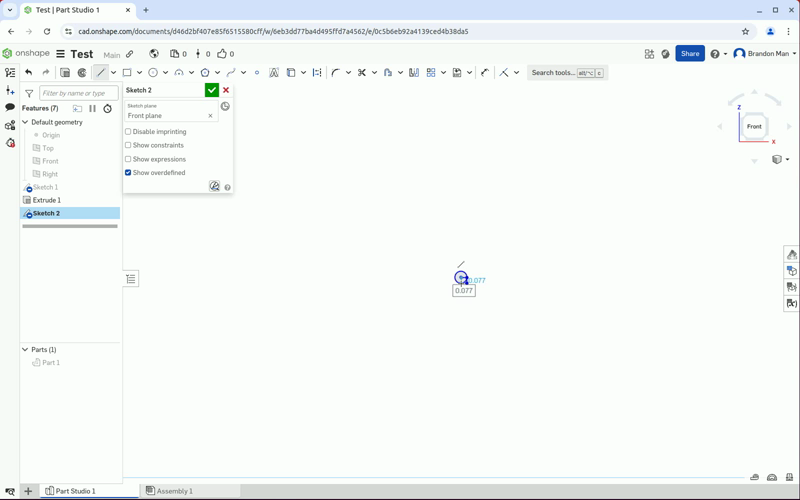
key_up(shift)
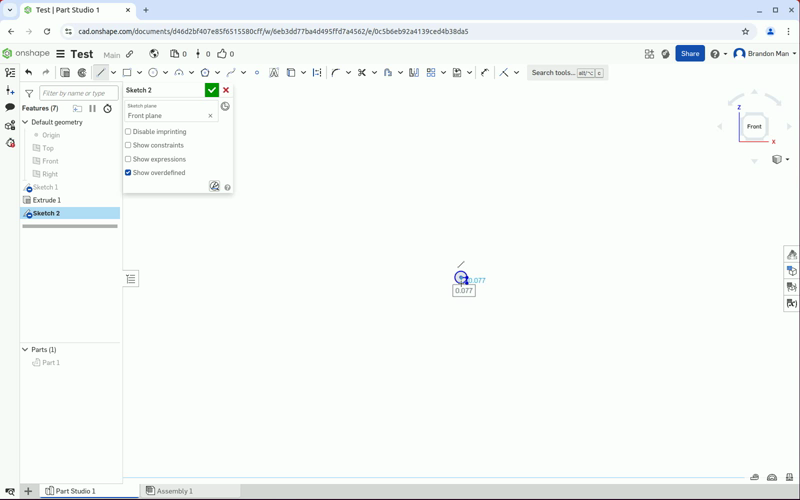
click(461, 283)
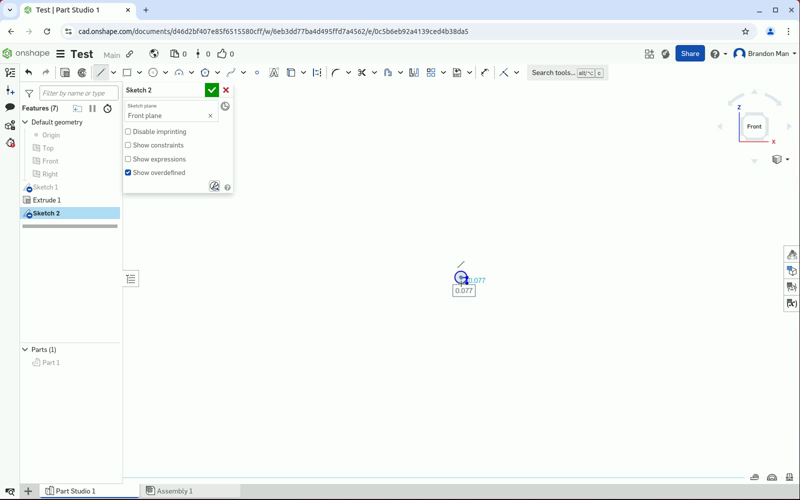
scroll(-6)
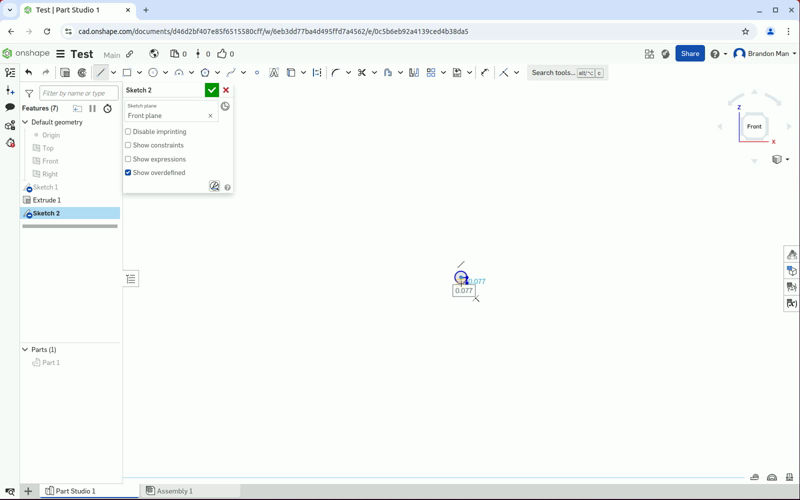
scroll(-6)
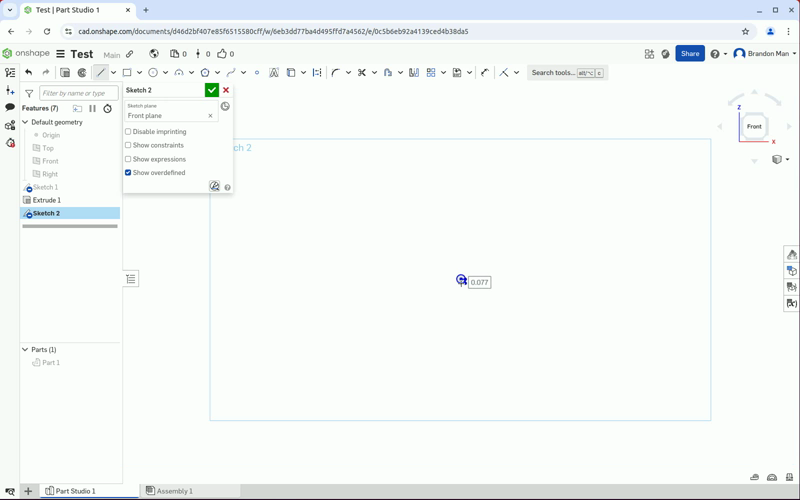
scroll(-6)
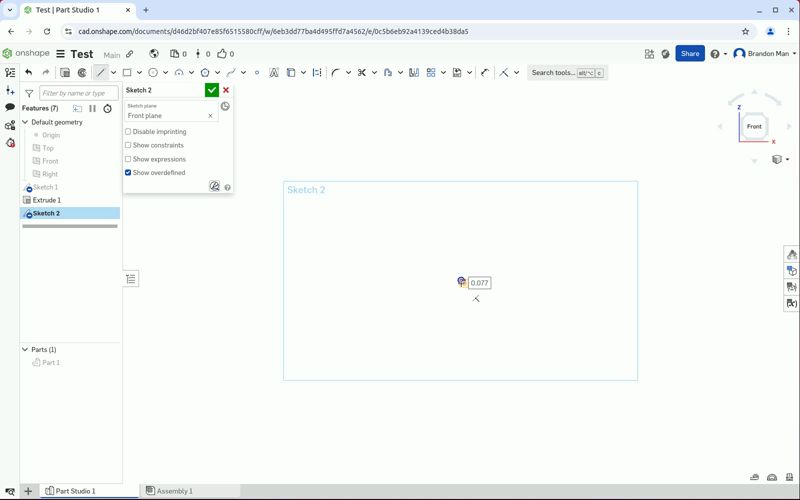
scroll(-6)
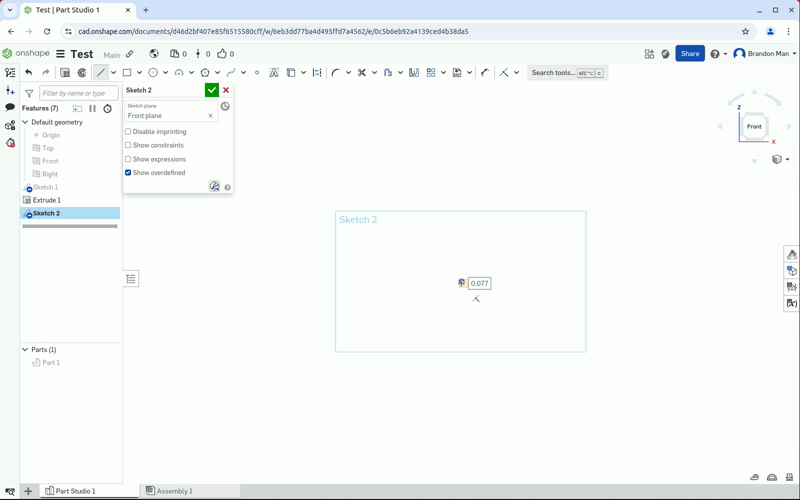
scroll(-6)
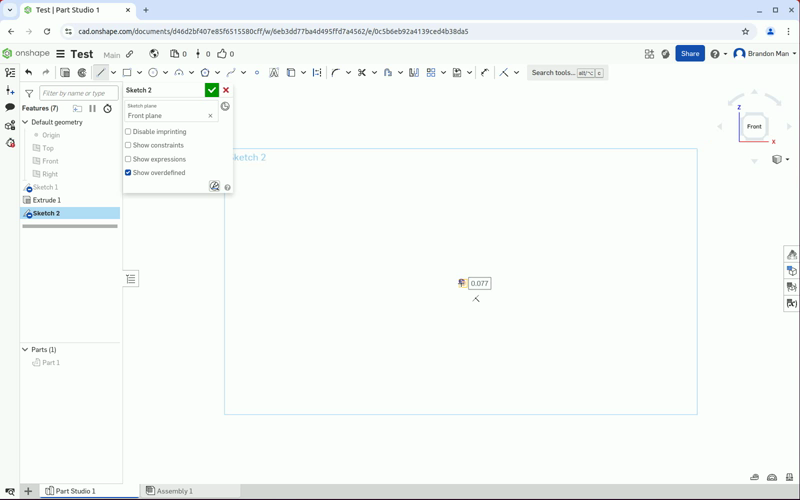
scroll(-6)
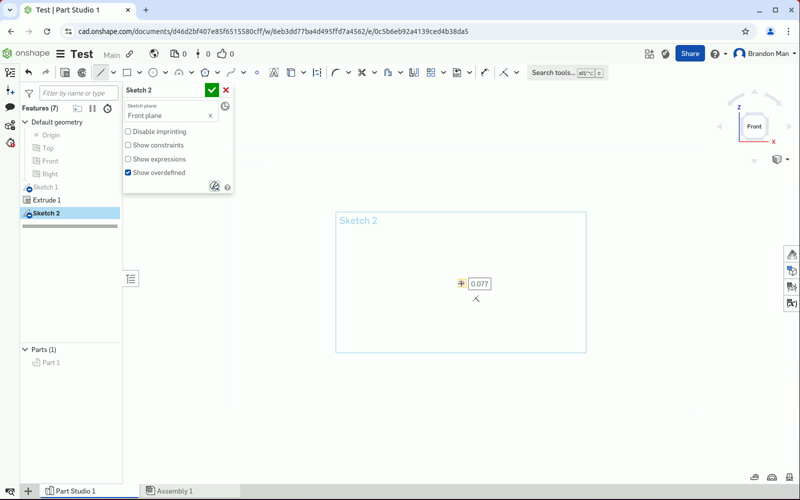
scroll(-6)
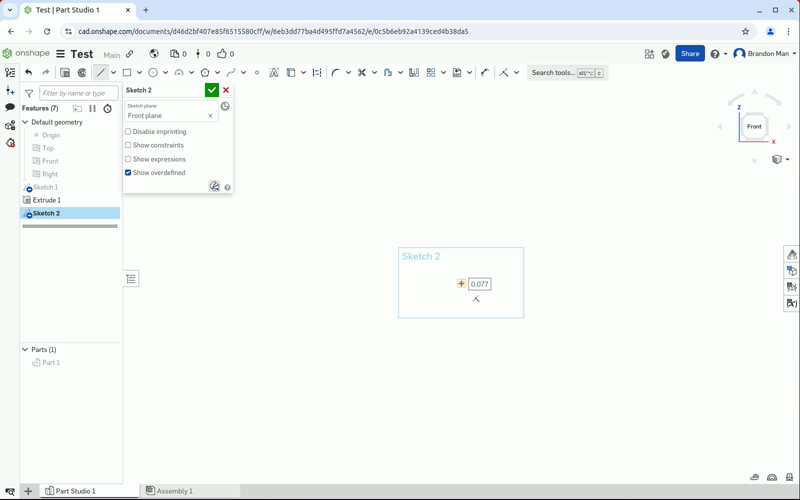
key(esc)
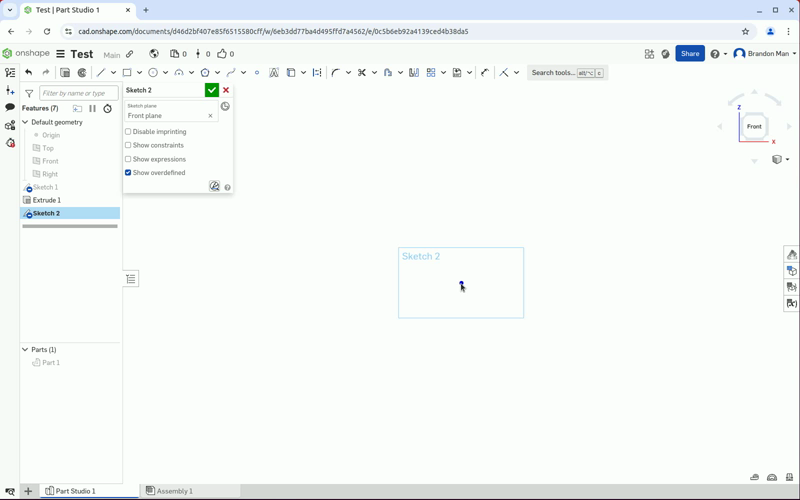
mouse_move(461, 283)
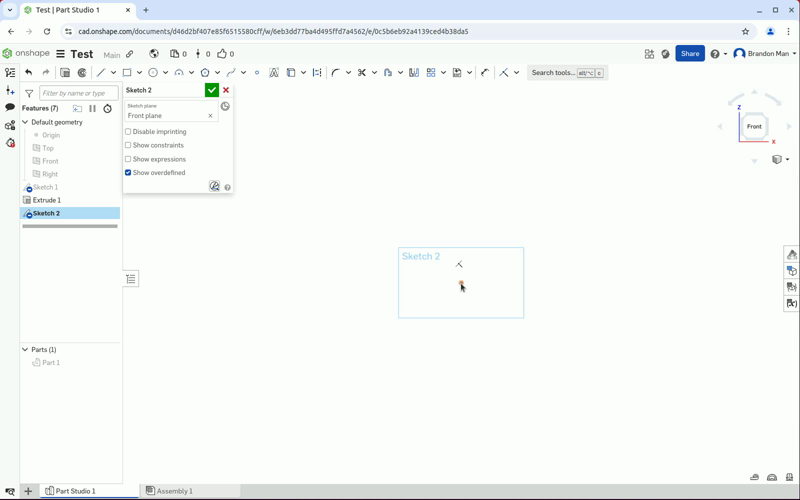
scroll(6)
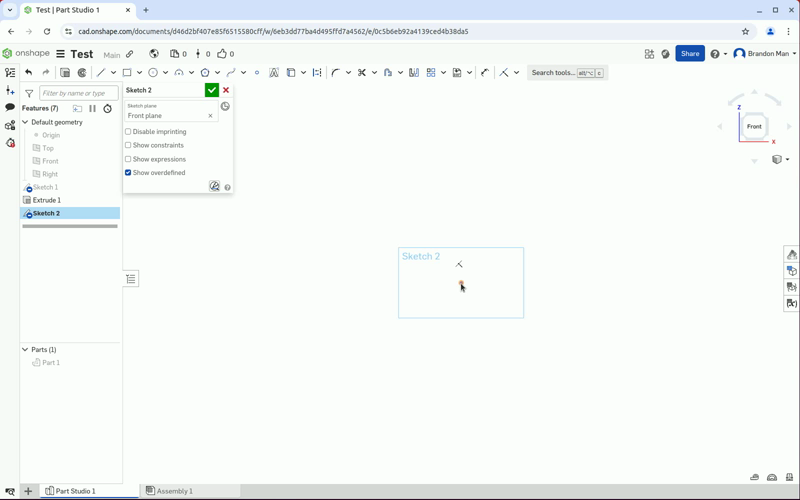
scroll(6)
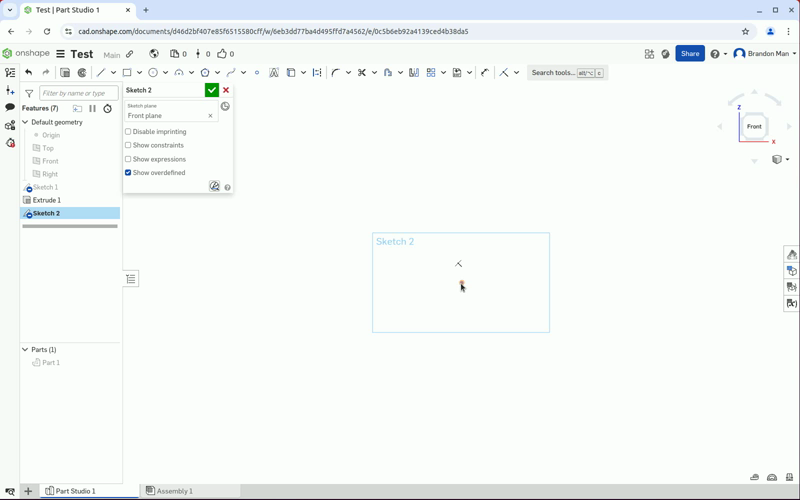
scroll(6)
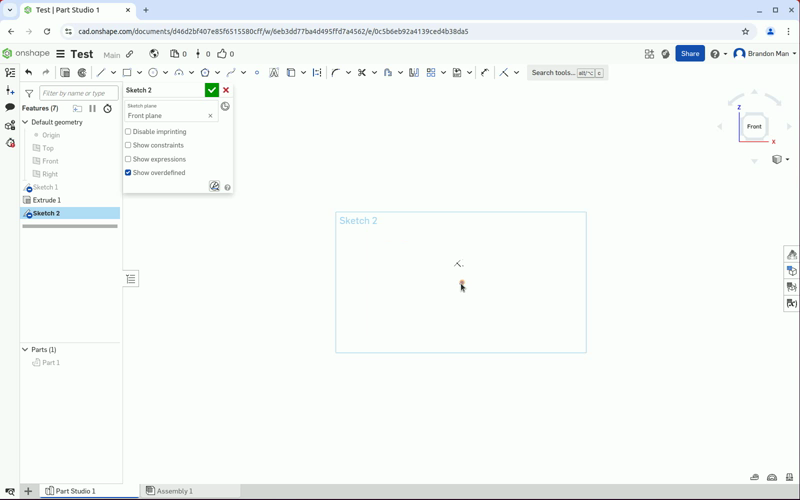
scroll(6)
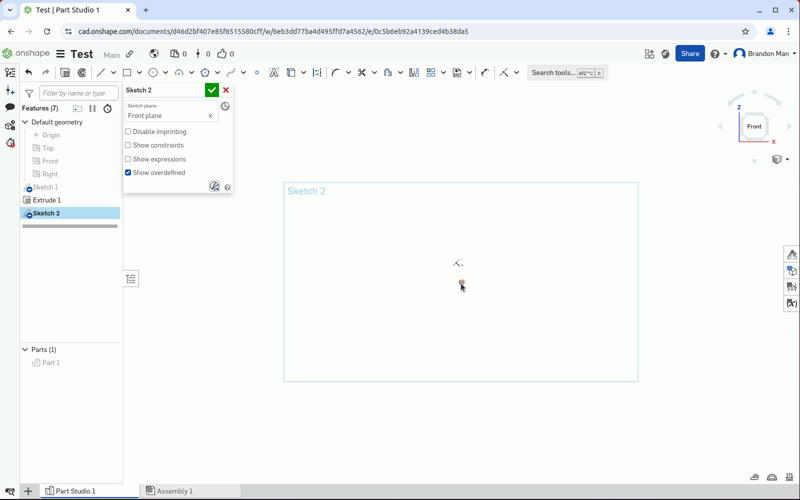
scroll(6)
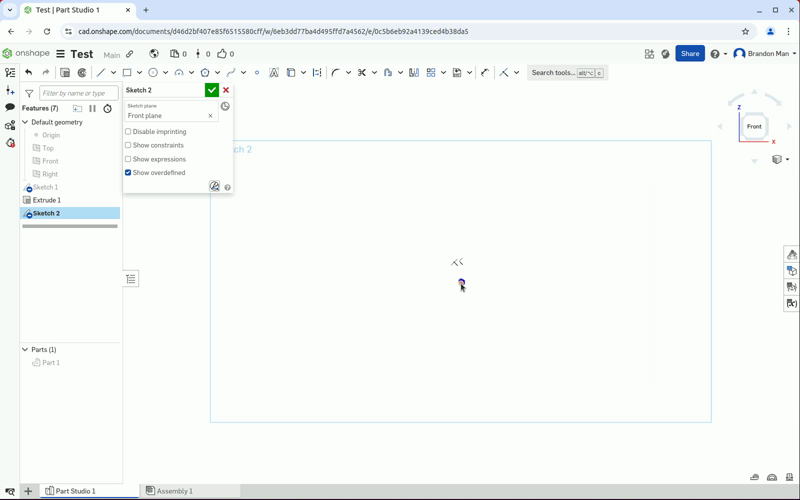
scroll(6)
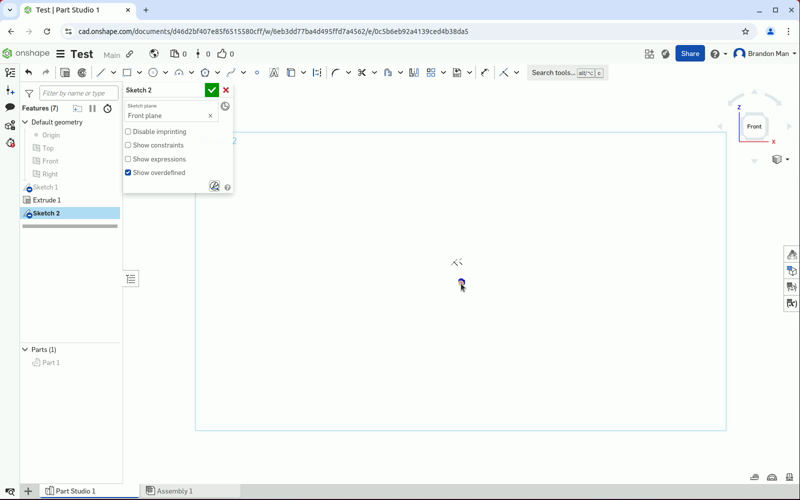
scroll(6)
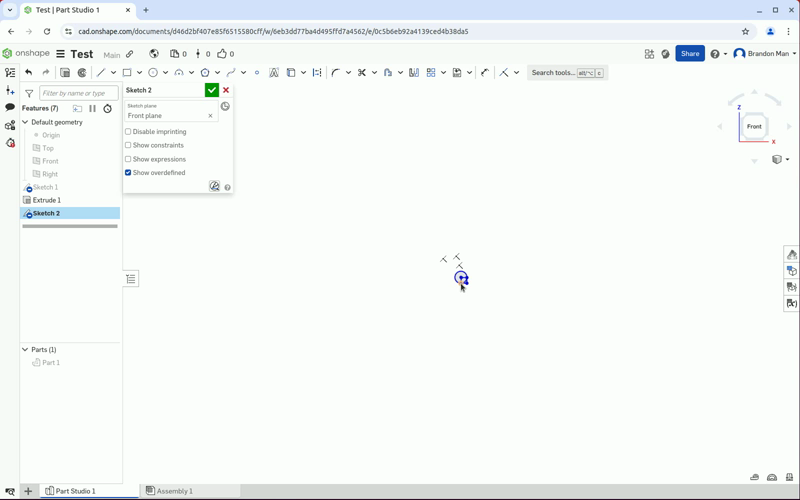
click(461, 283)
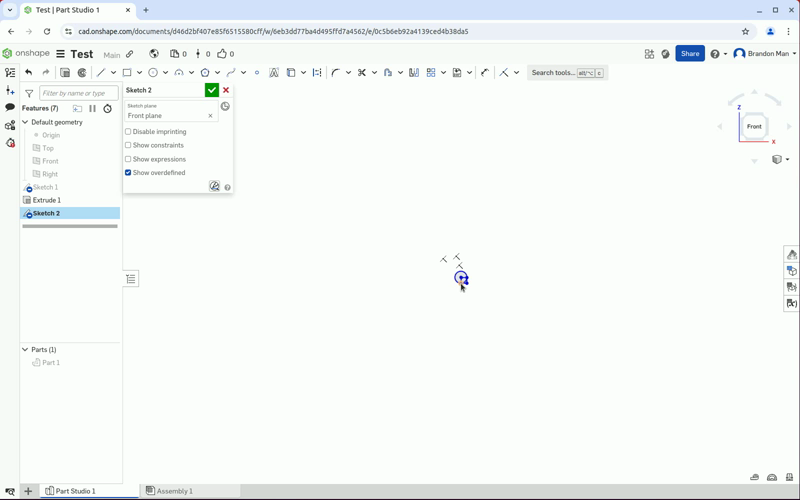
scroll(-6)
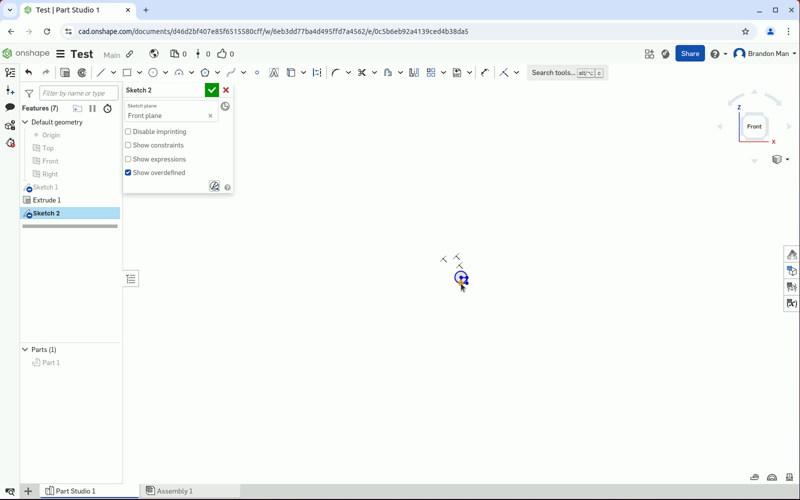
scroll(-6)
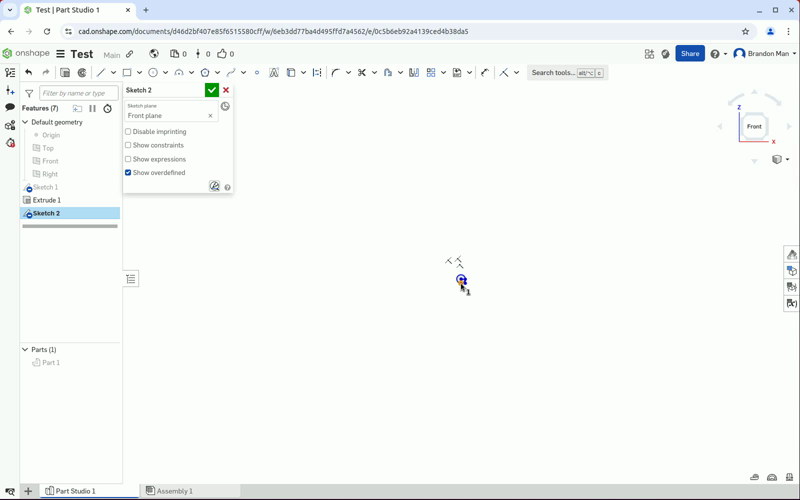
scroll(-6)
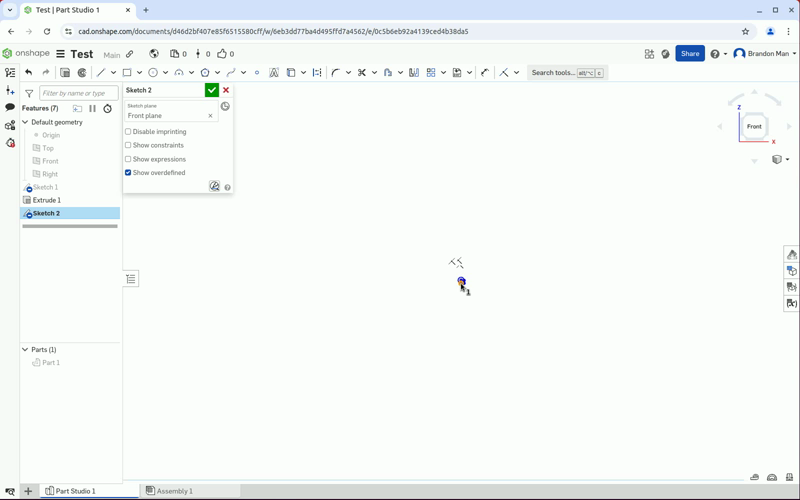
scroll(-6)
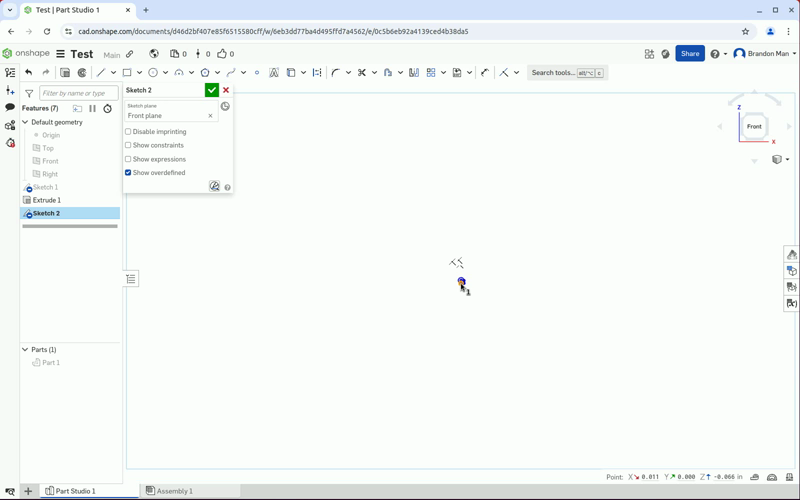
scroll(-6)
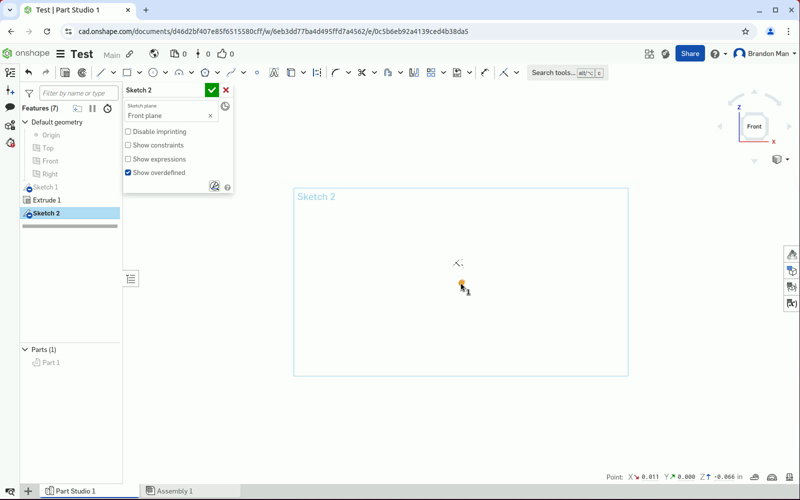
scroll(-6)
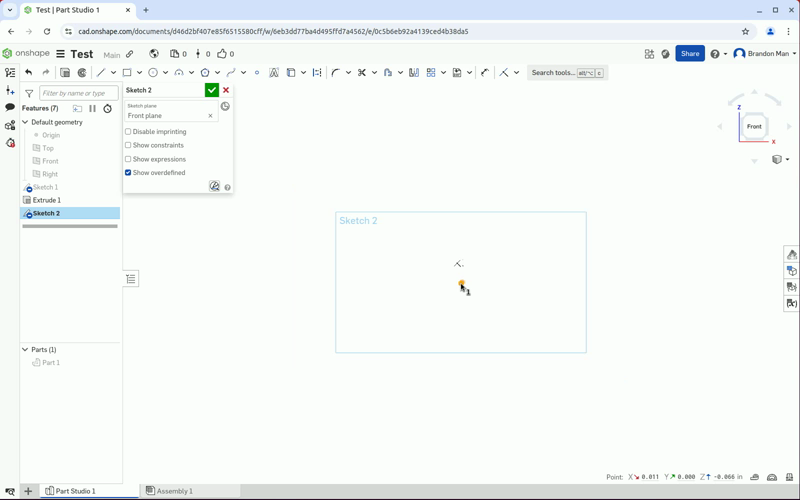
scroll(-6)
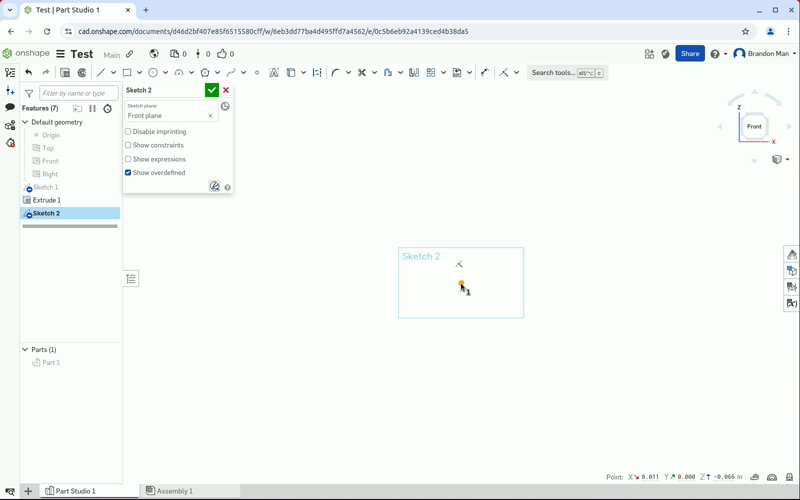
mouse_move(73, 352)
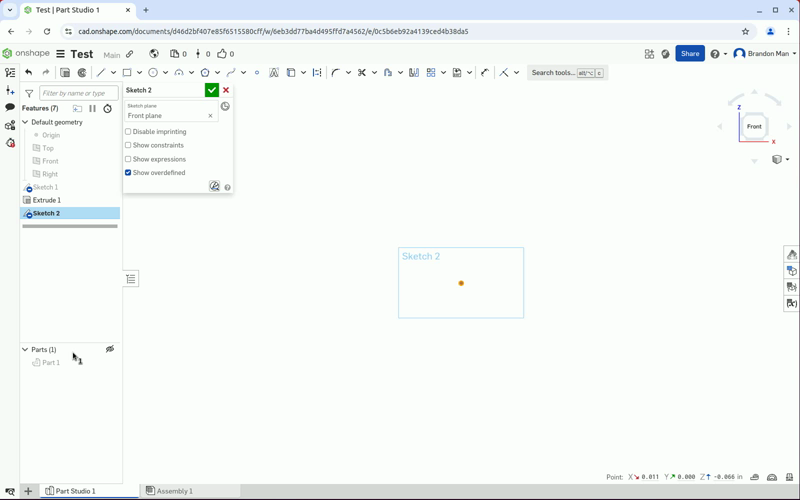
key(shift+y)
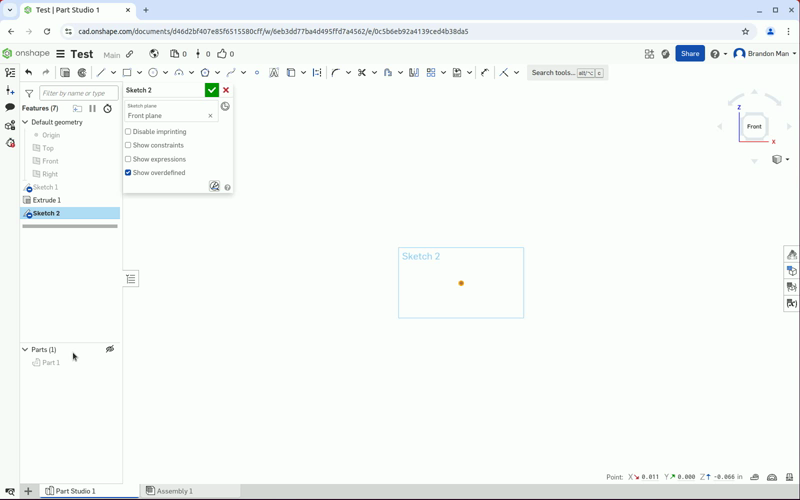
key(shift+e)
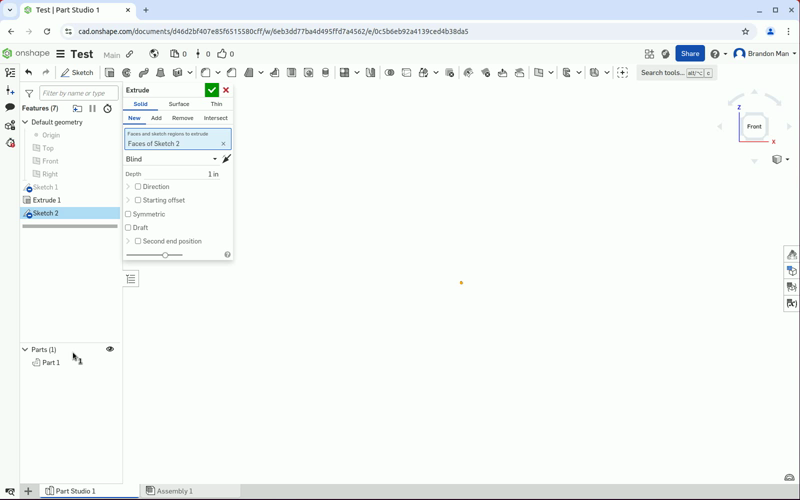
mouse_move(143, 106)
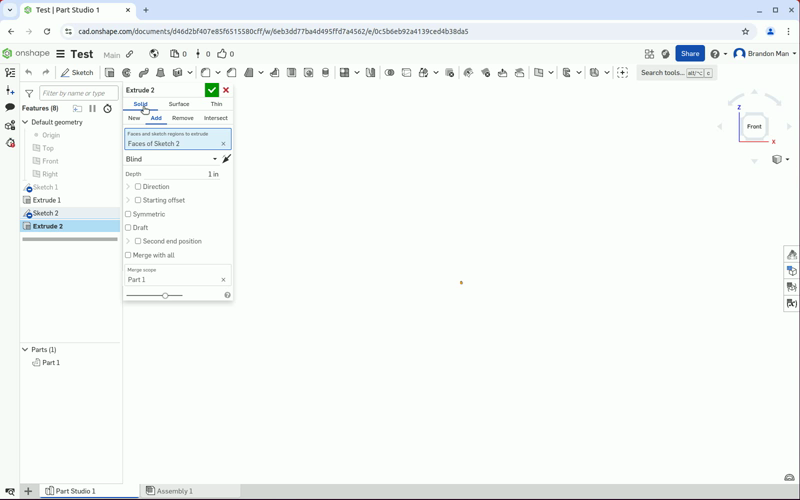
click(143, 106)
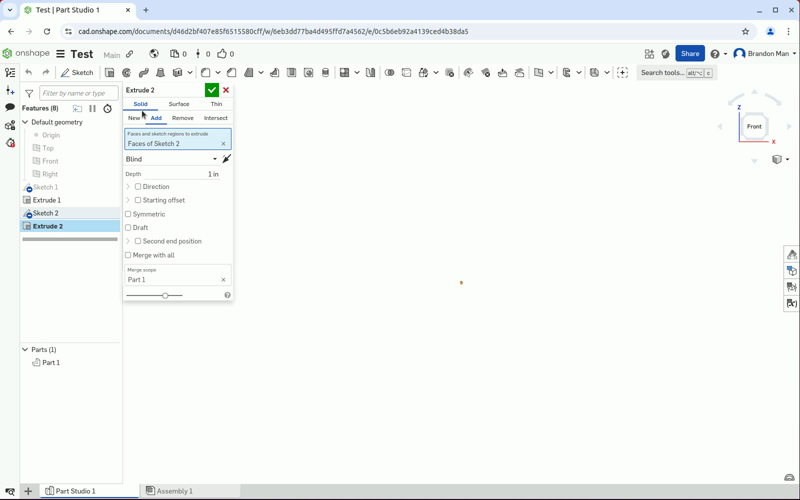
mouse_move(137, 120)
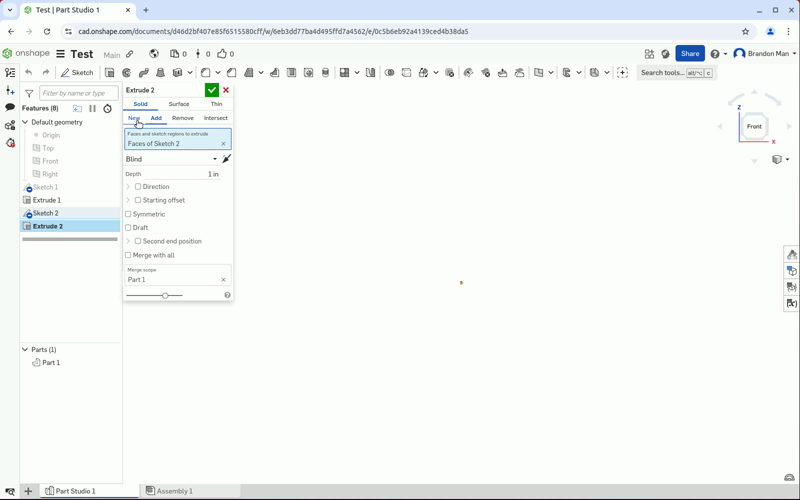
click(137, 120)
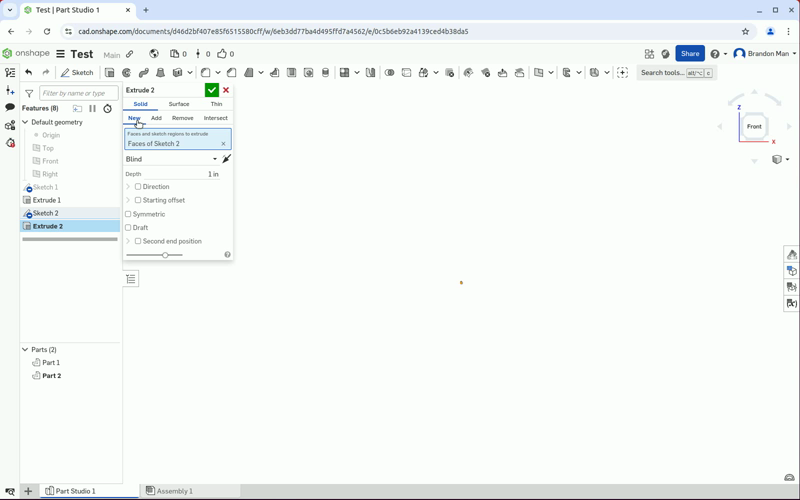
key(tab, 4)
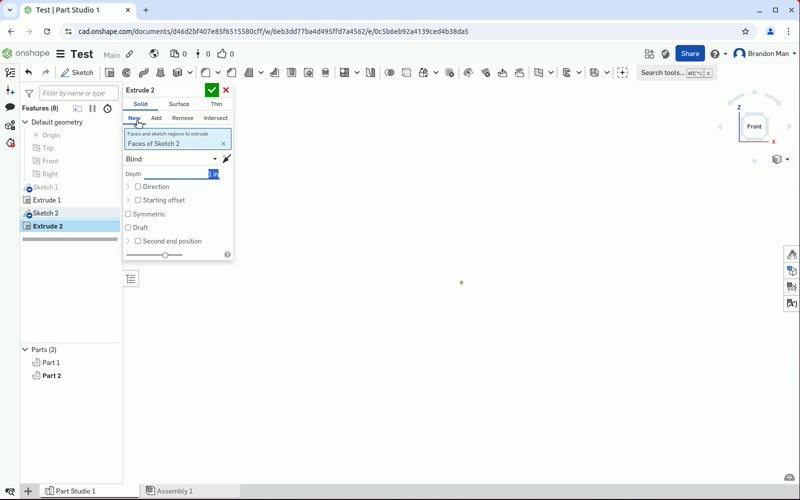
text(-0.482)
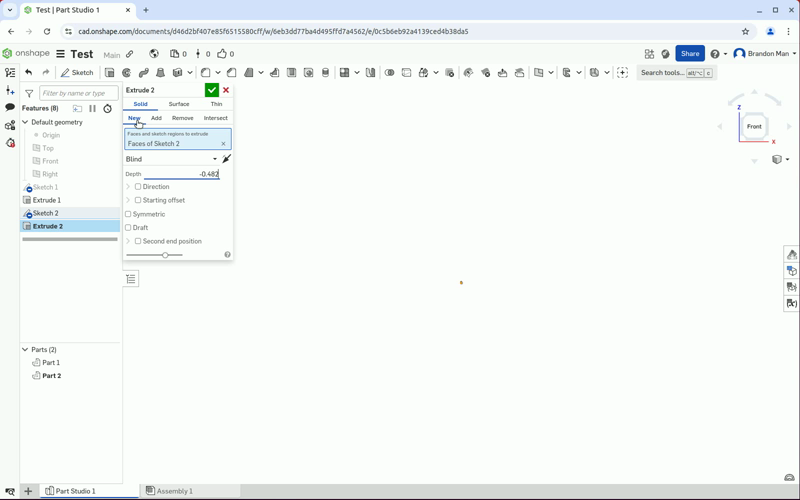
key(tab, 3)
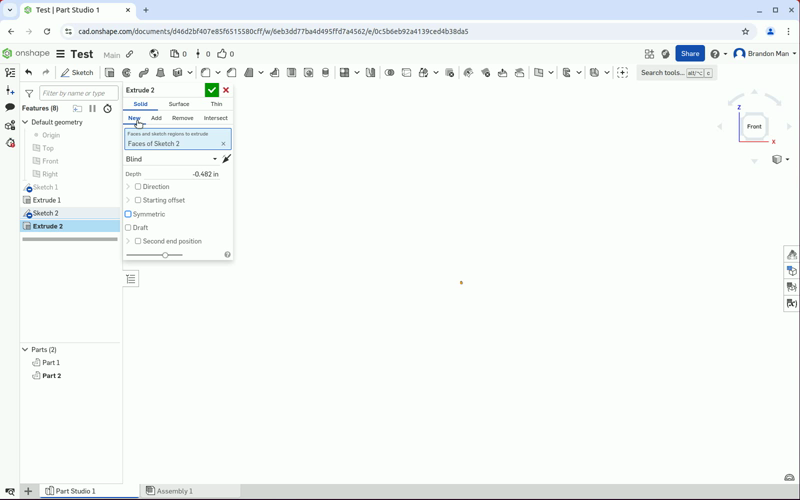
key(space)
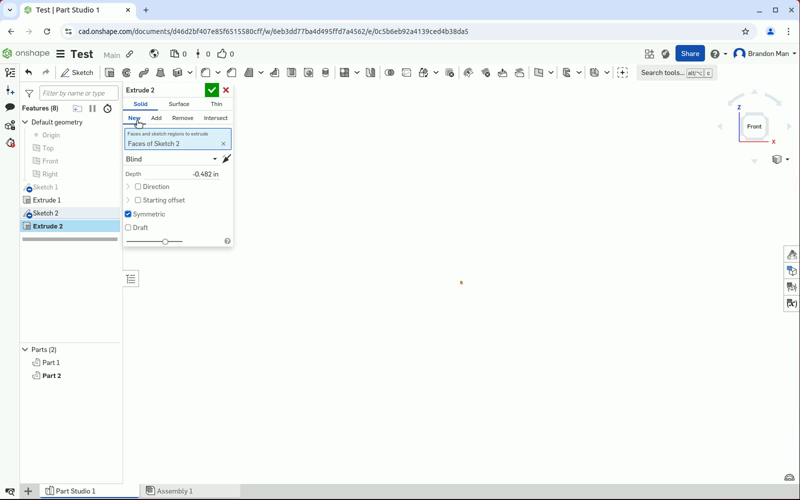
key(enter)
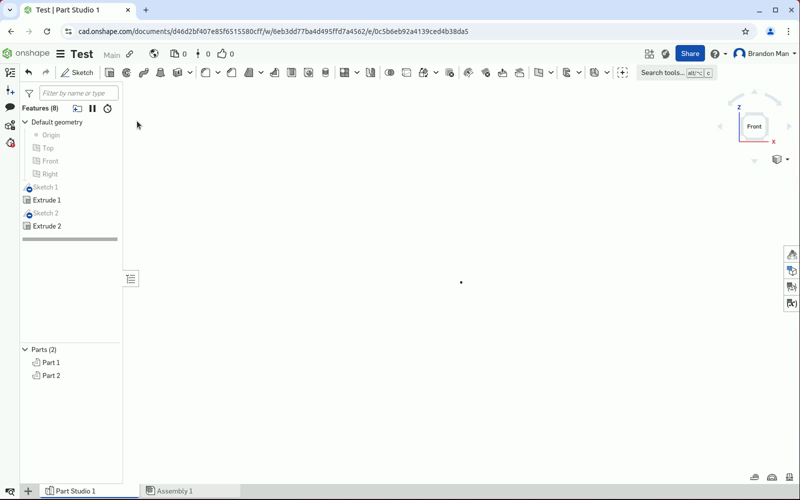
key(shift+h)
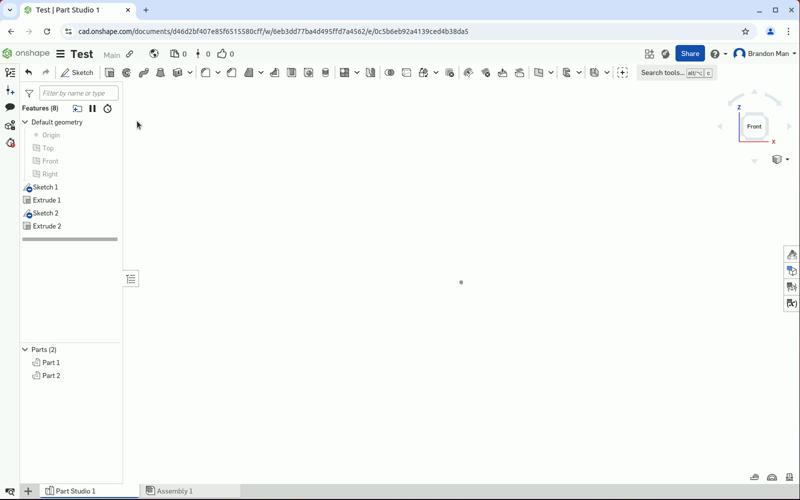
key(shift+h)
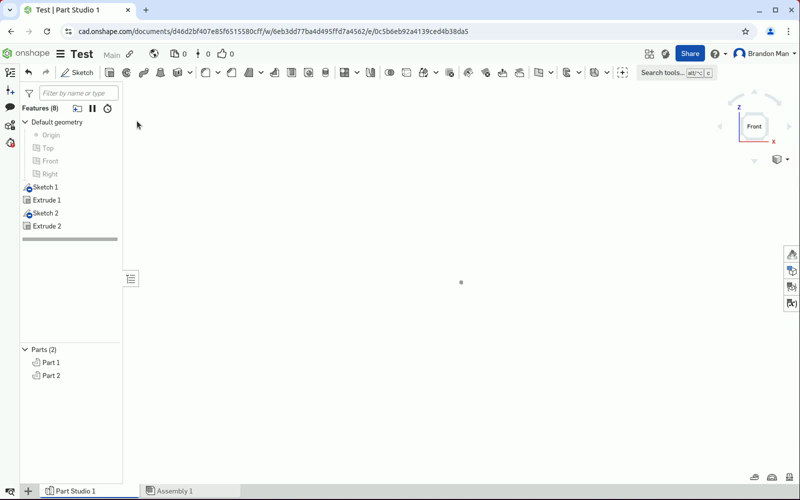
key(shift+7)
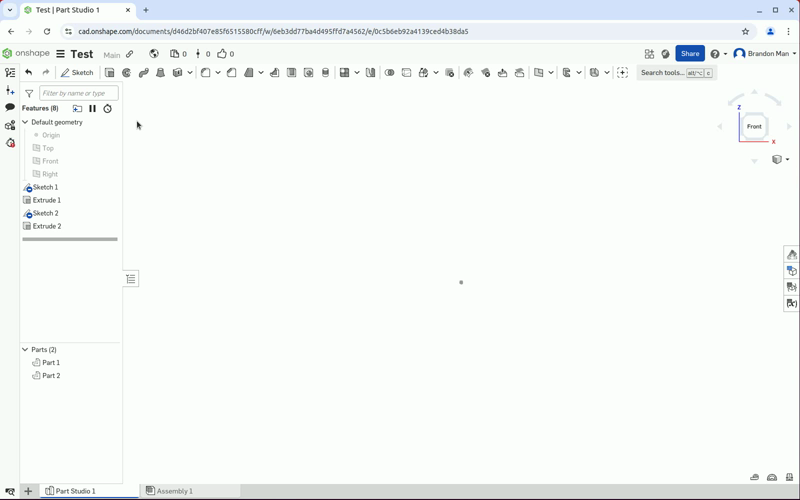
key(left, 2)
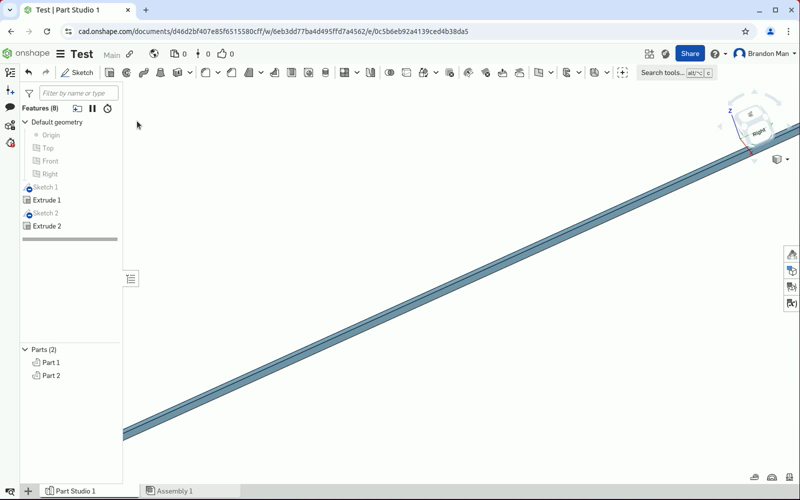
key(down, 2)
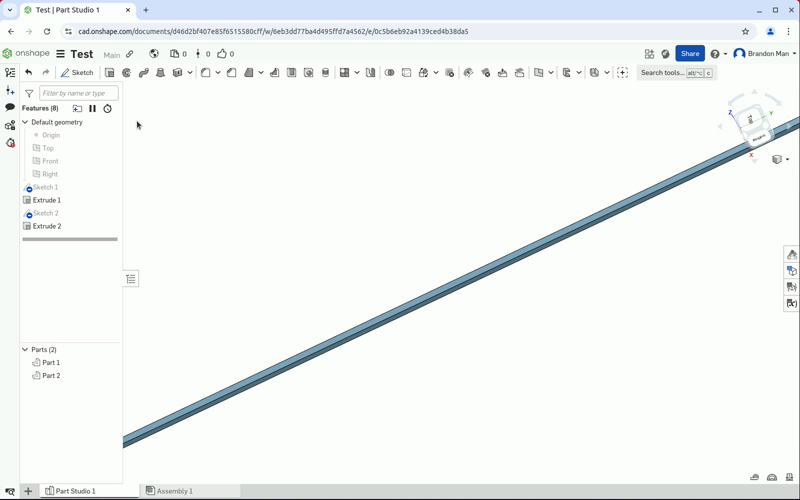
key(up, 2)
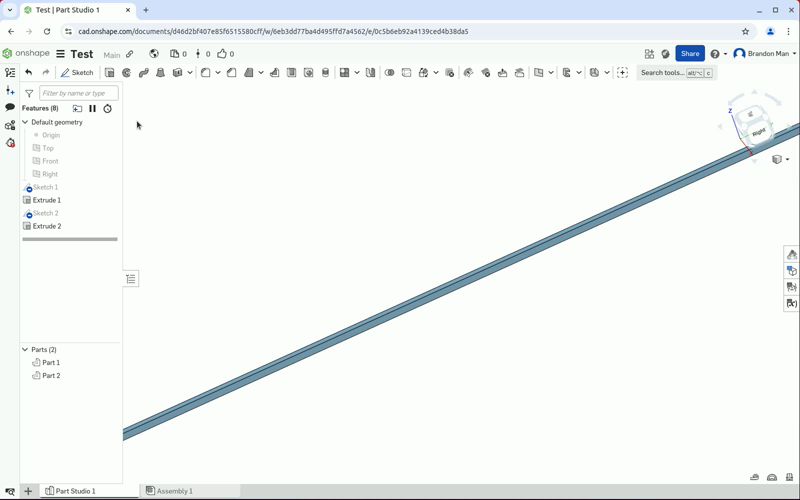
key(right, 2)
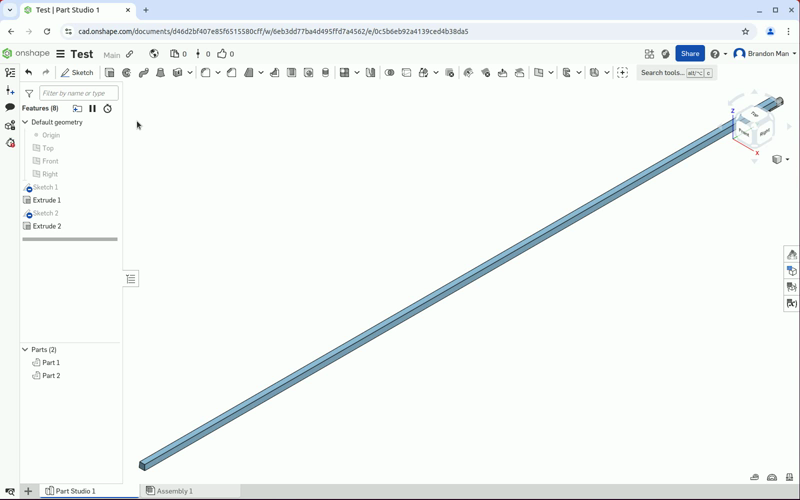
mouse_move(73, 189)
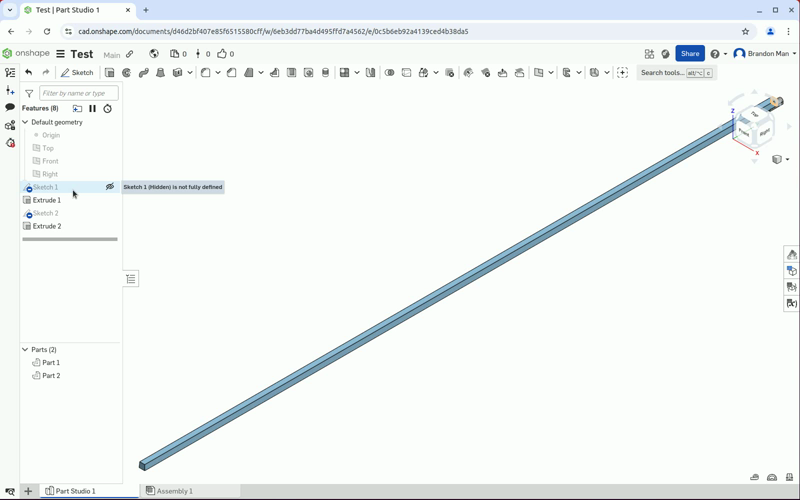
click(73, 189)